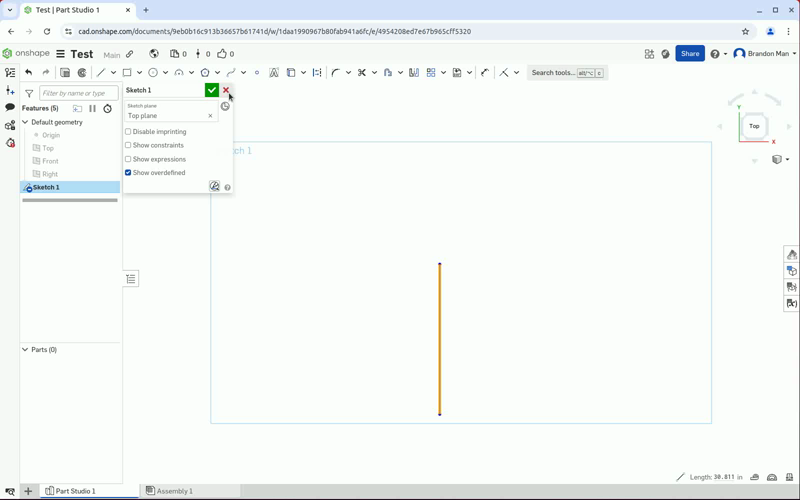
key(shift+h)
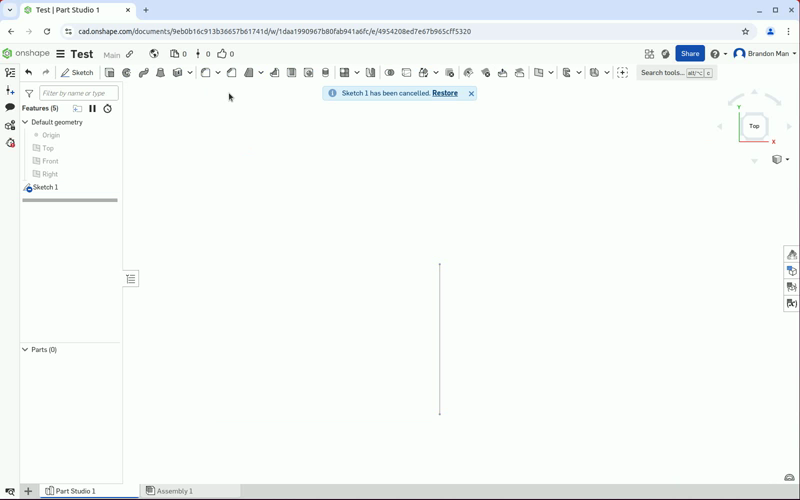
key(shift+s)
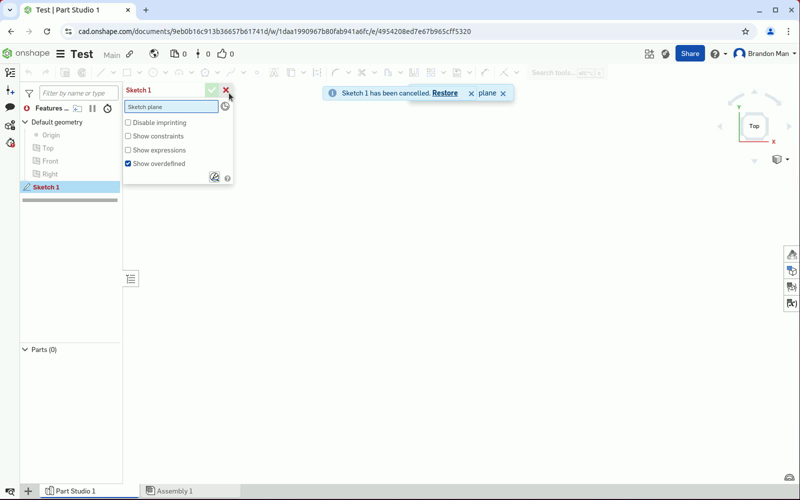
mouse_move(73, 150)
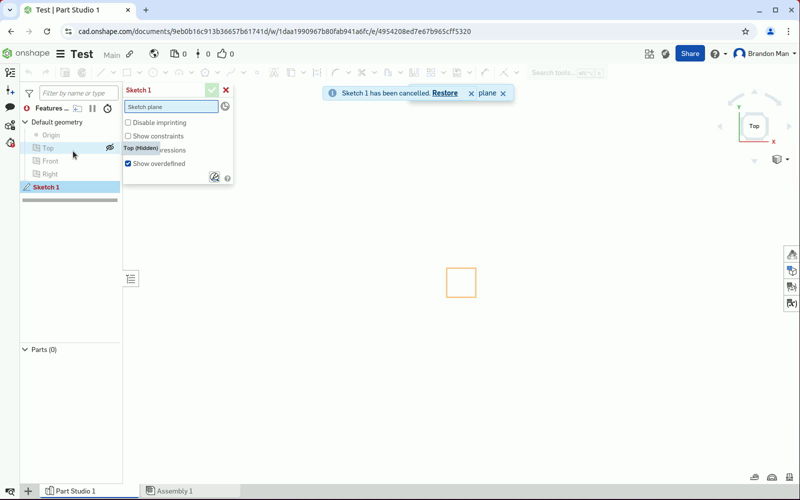
click(73, 150)
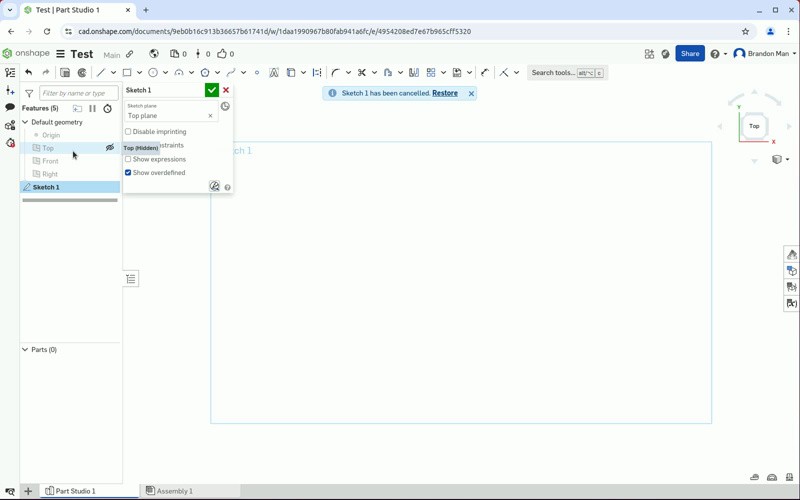
mouse_move(73, 352)
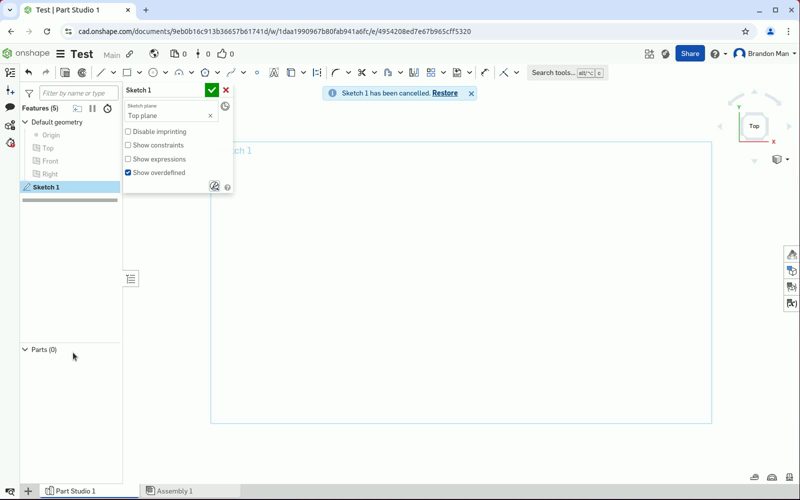
key(y)
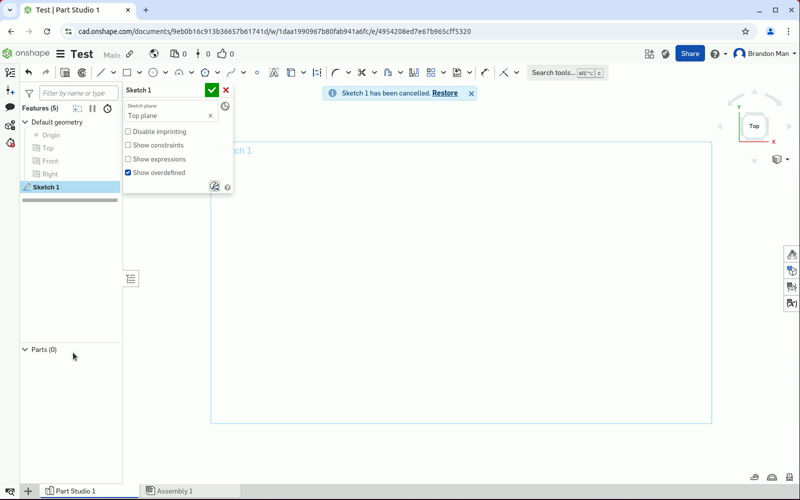
key(l)
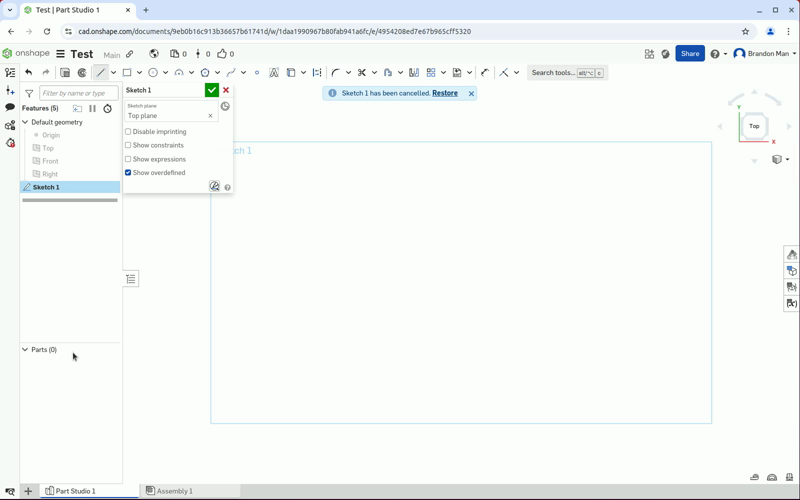
key_down(shift)
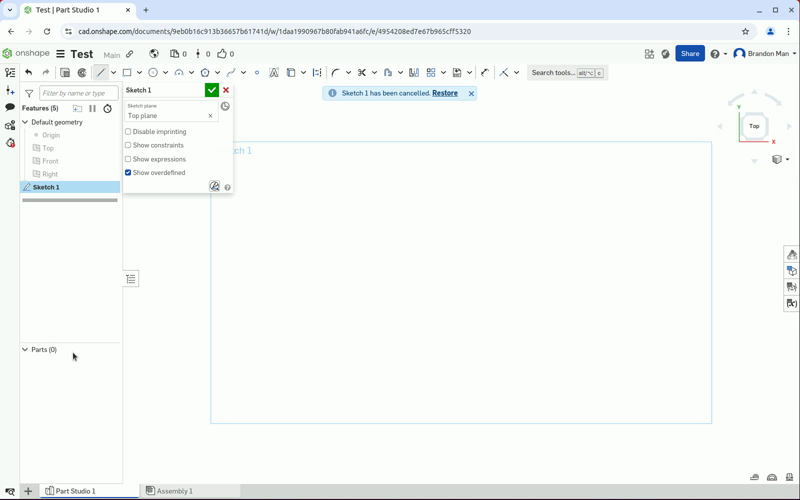
mouse_move(376, 339)
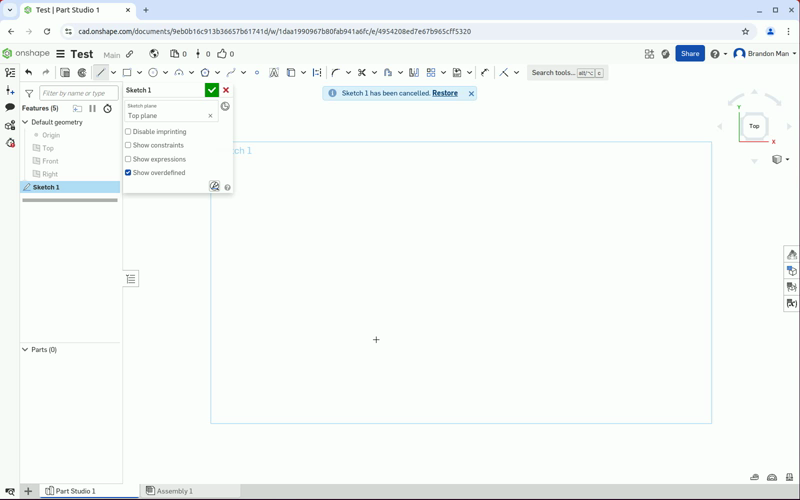
click(376, 339)
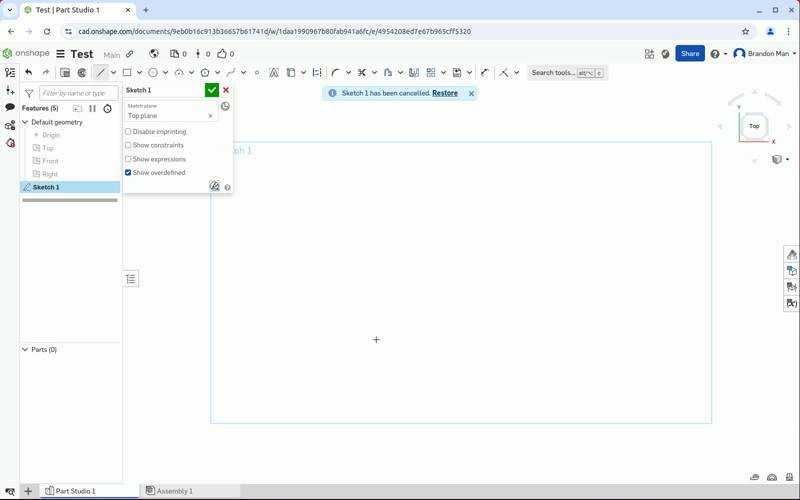
key_up(shift)
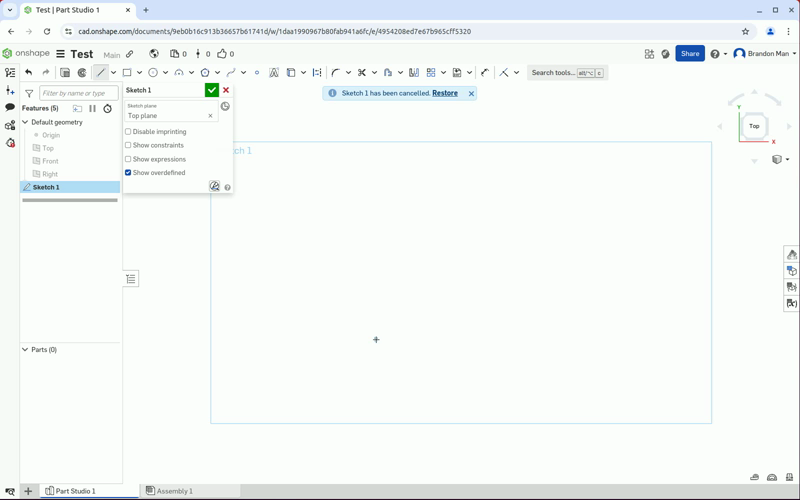
key_down(shift)
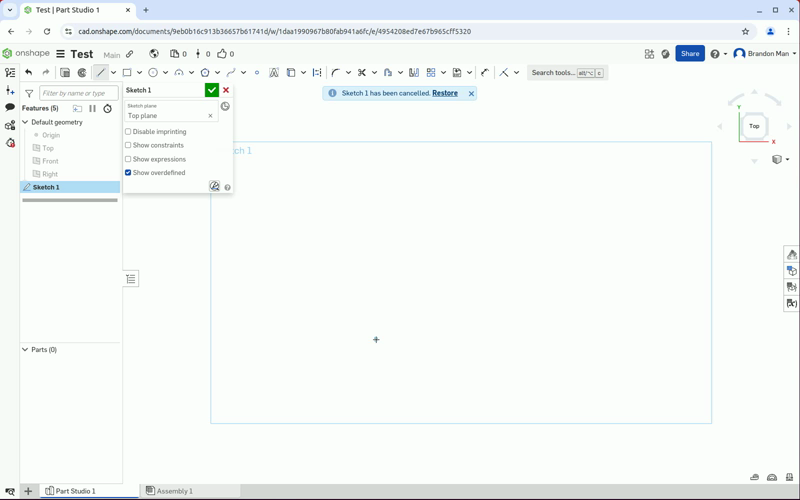
mouse_move(544, 339)
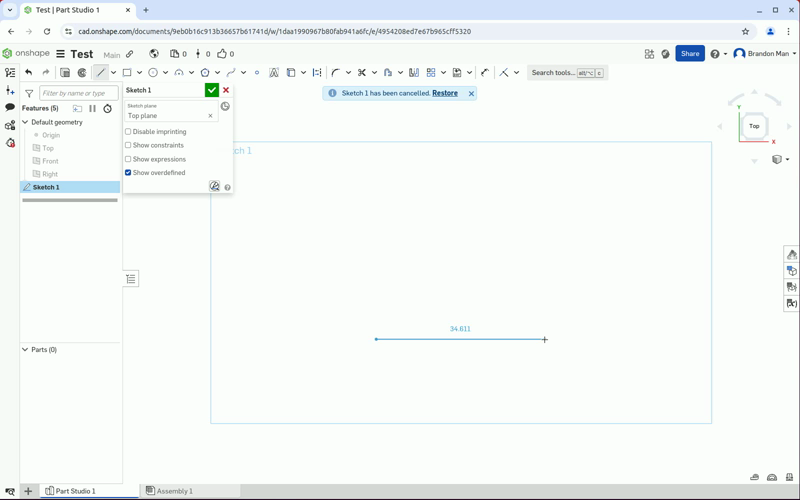
click(544, 339)
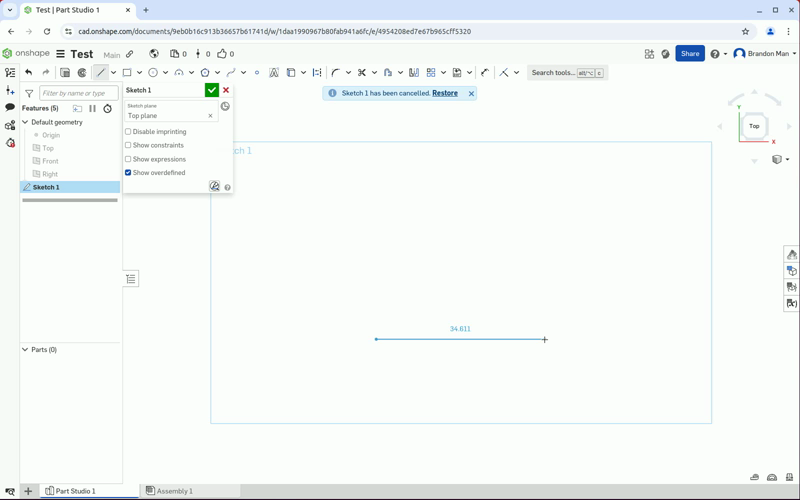
key_up(shift)
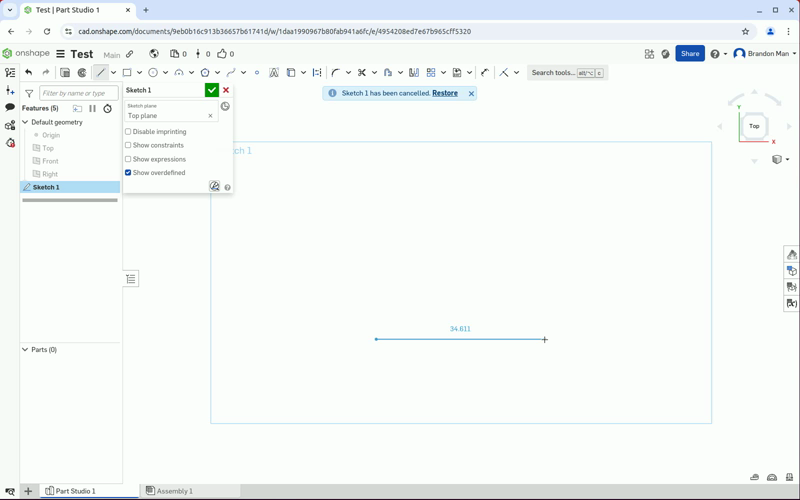
key_down(shift)
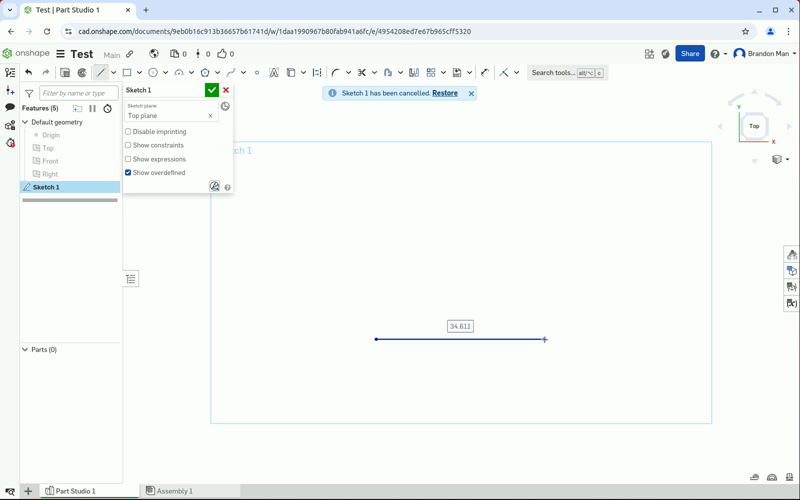
mouse_move(544, 227)
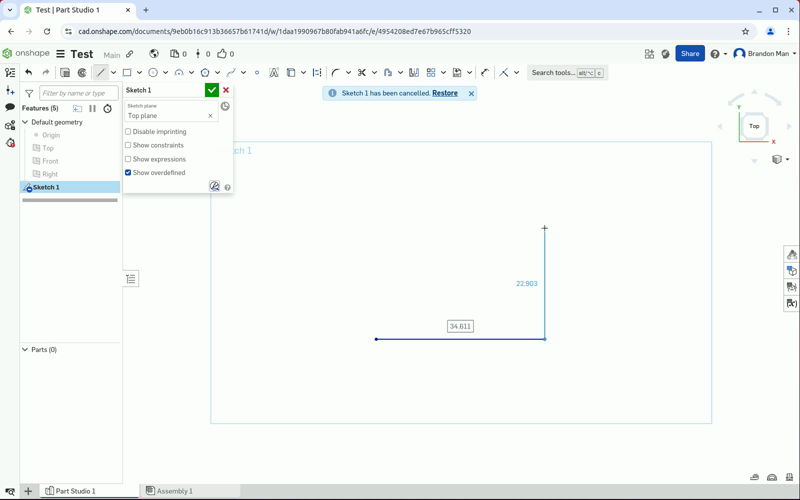
click(544, 227)
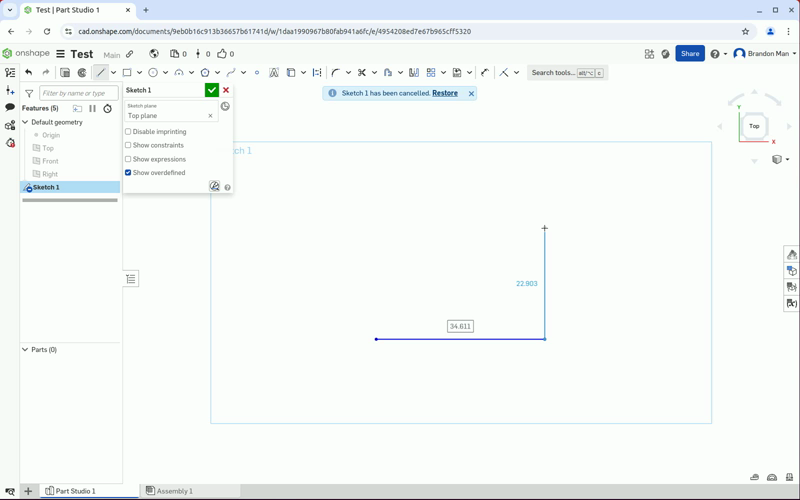
key_up(shift)
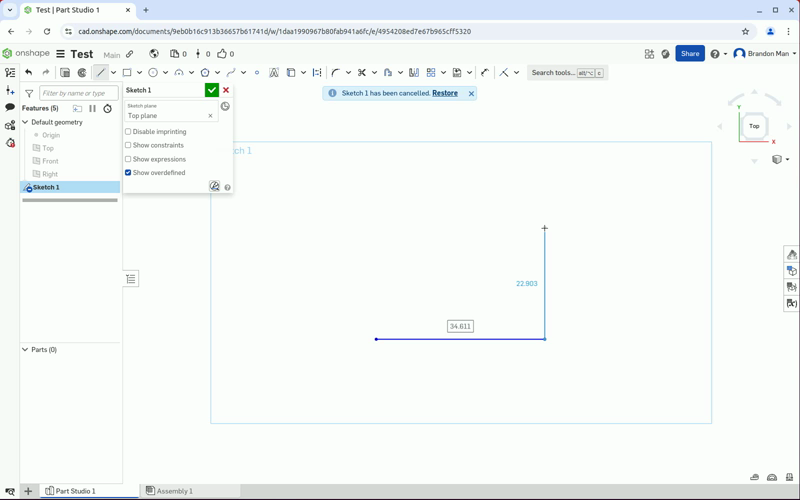
key_down(shift)
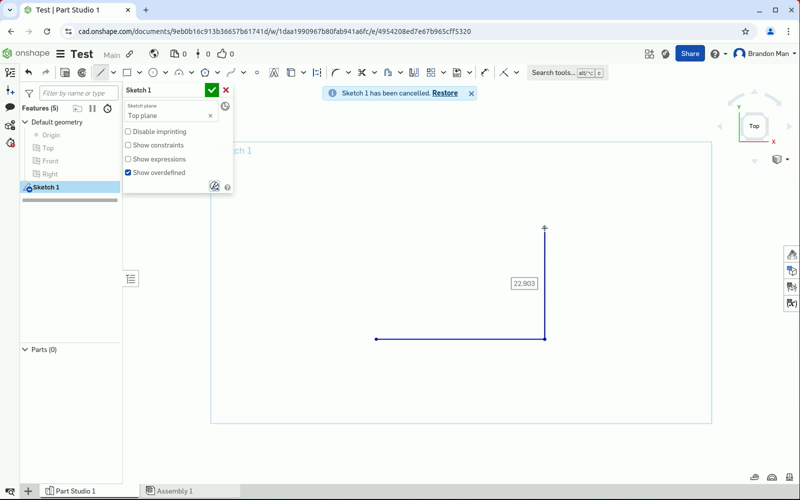
mouse_move(376, 227)
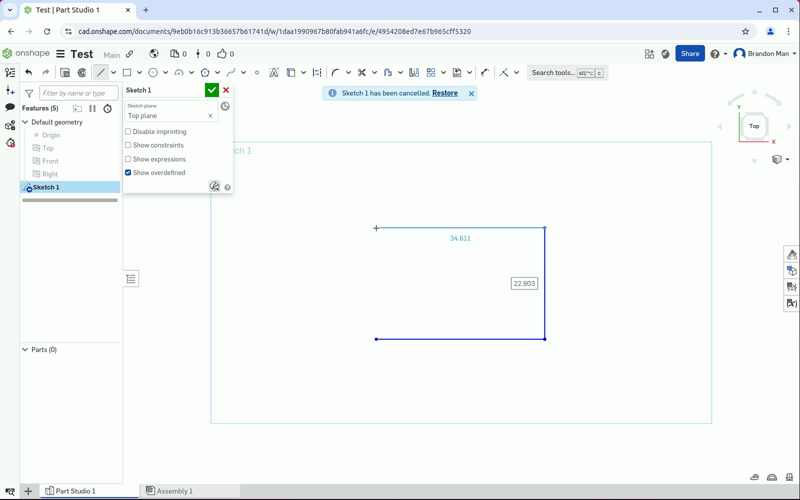
click(376, 227)
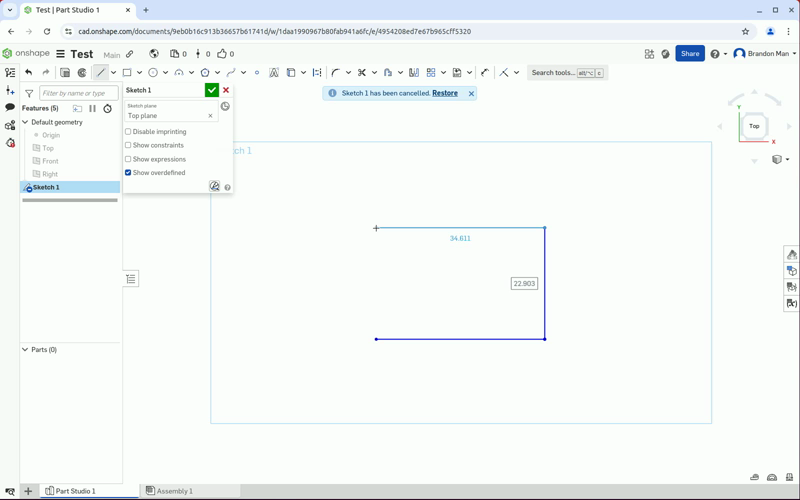
key_up(shift)
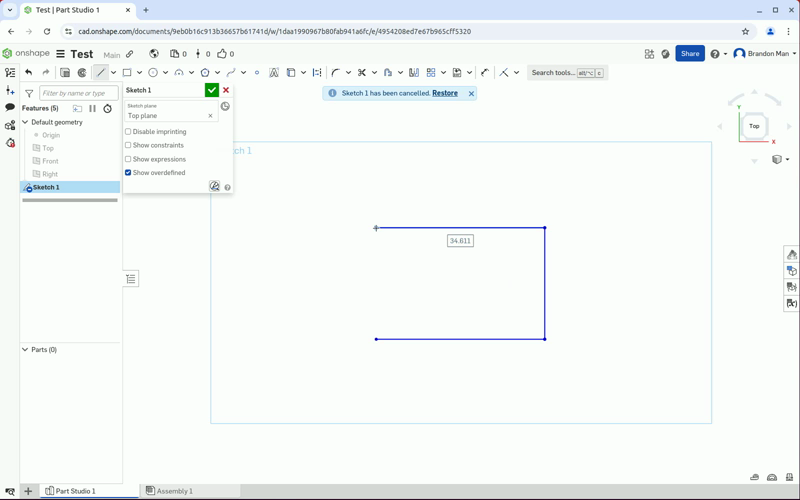
key_down(shift)
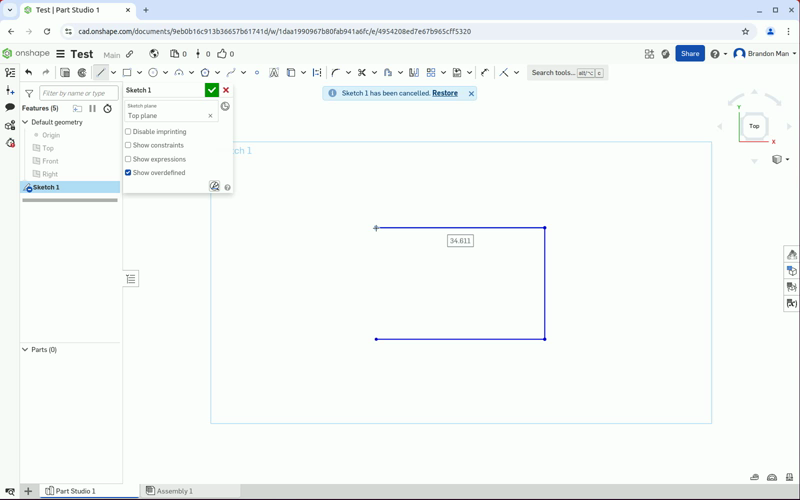
mouse_move(376, 339)
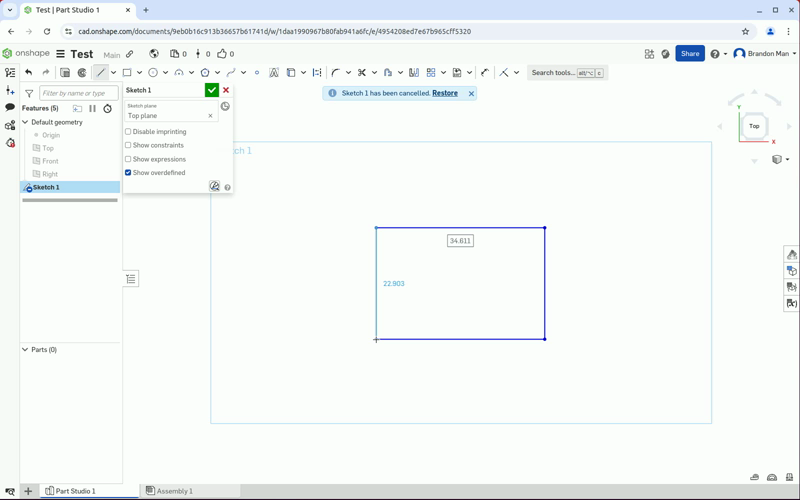
key_up(shift)
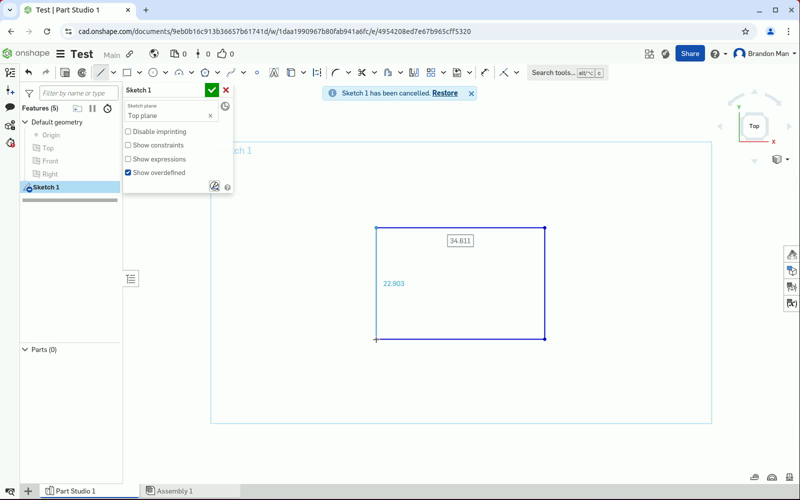
click(376, 339)
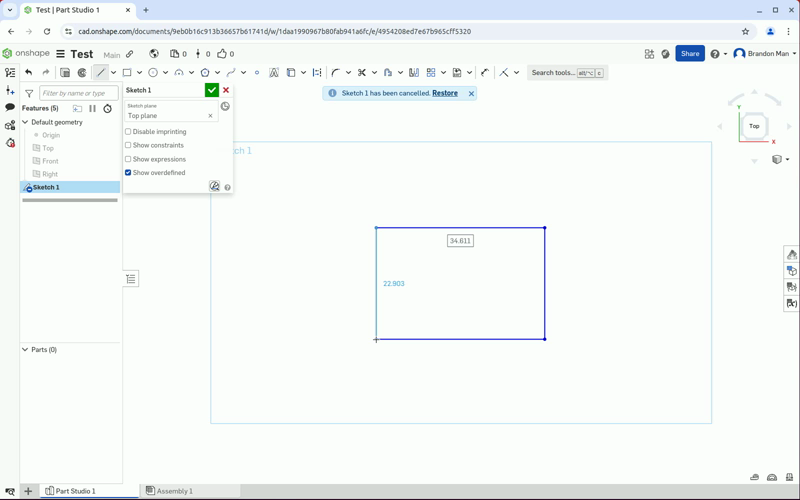
key(esc)
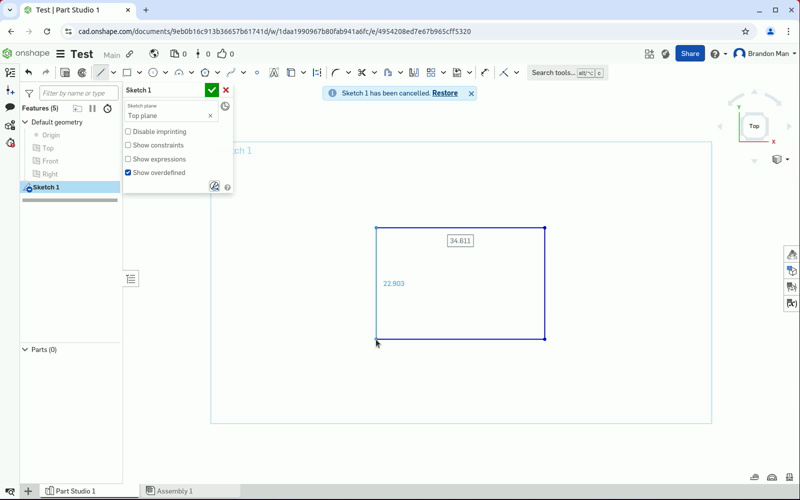
key(c)
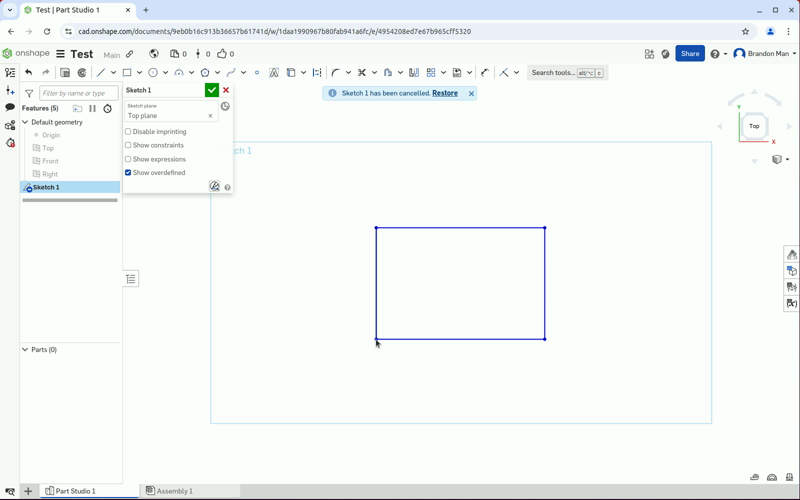
key_down(shift)
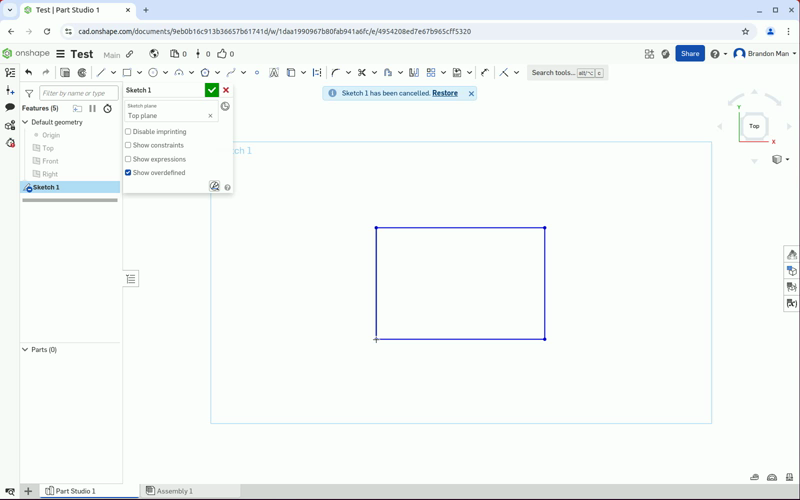
mouse_move(461, 282)
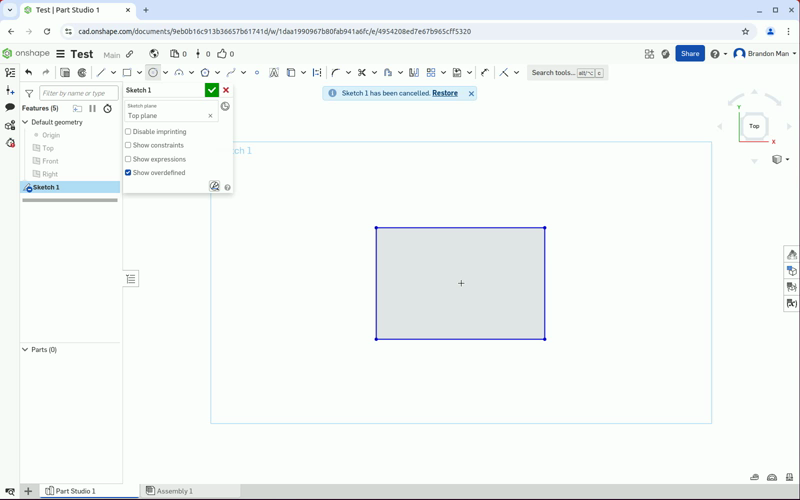
click(461, 282)
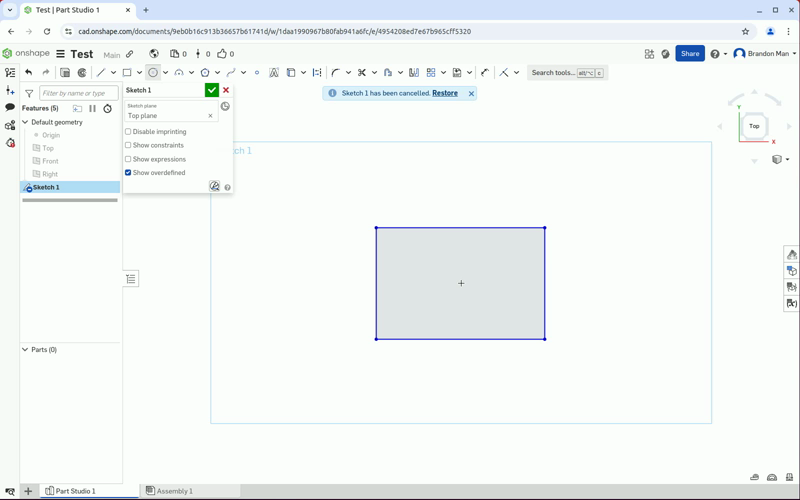
key_up(shift)
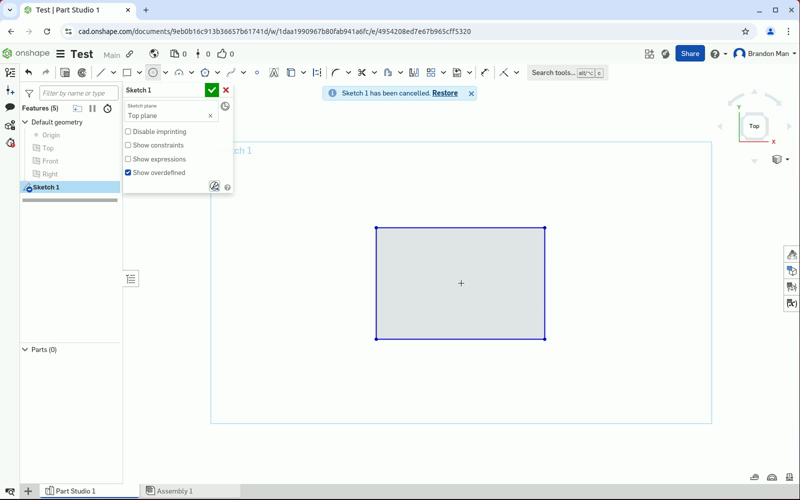
mouse_move(489, 282)
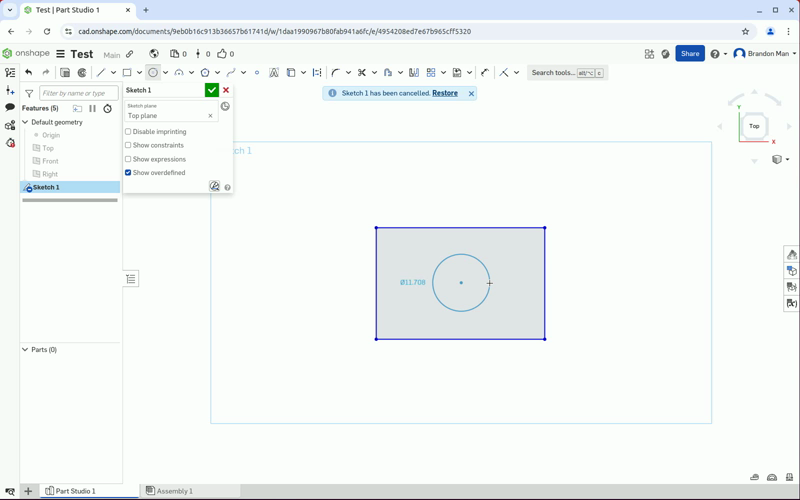
click(489, 282)
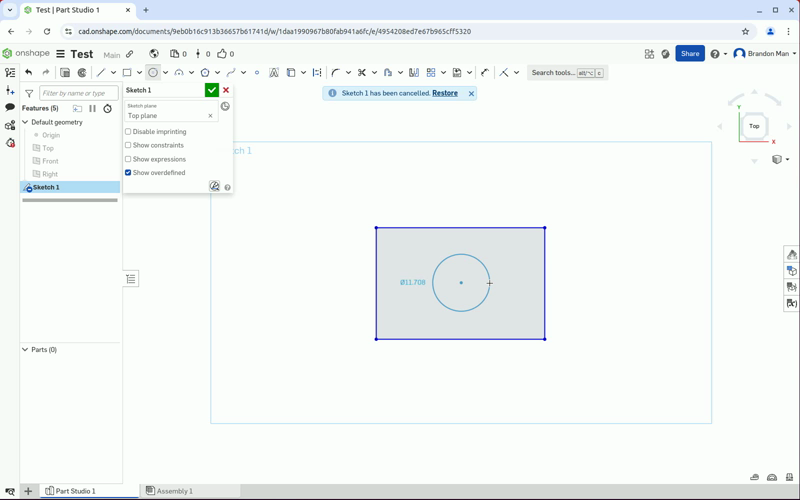
key(esc)
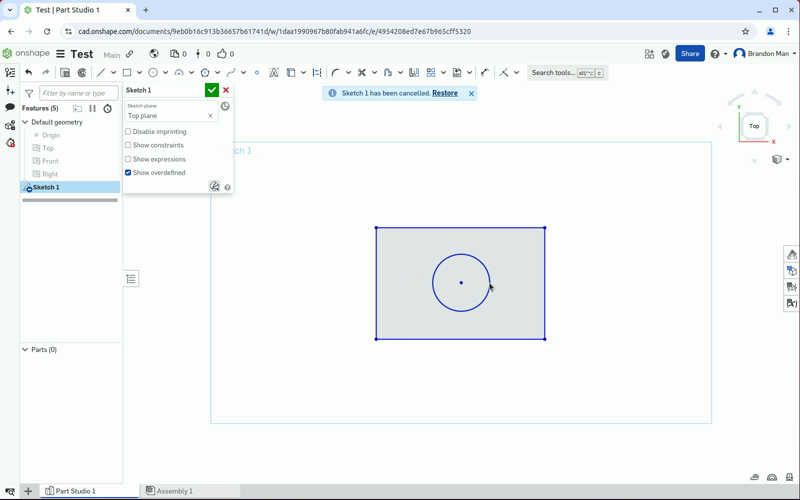
mouse_move(499, 241)
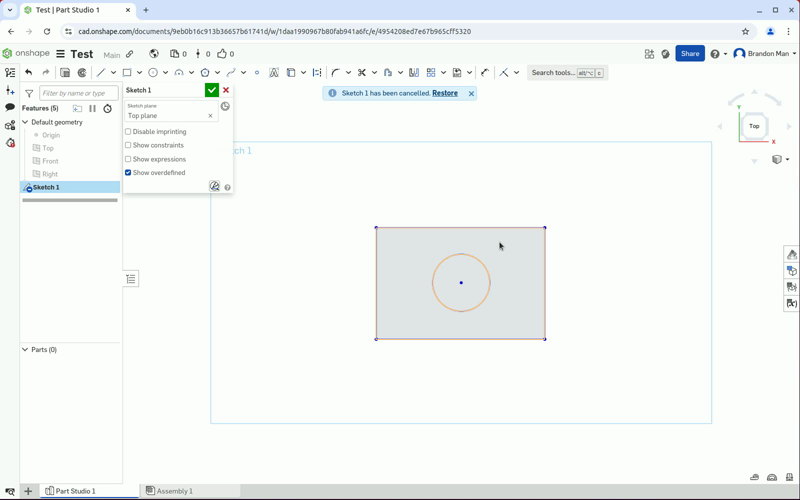
click(499, 241)
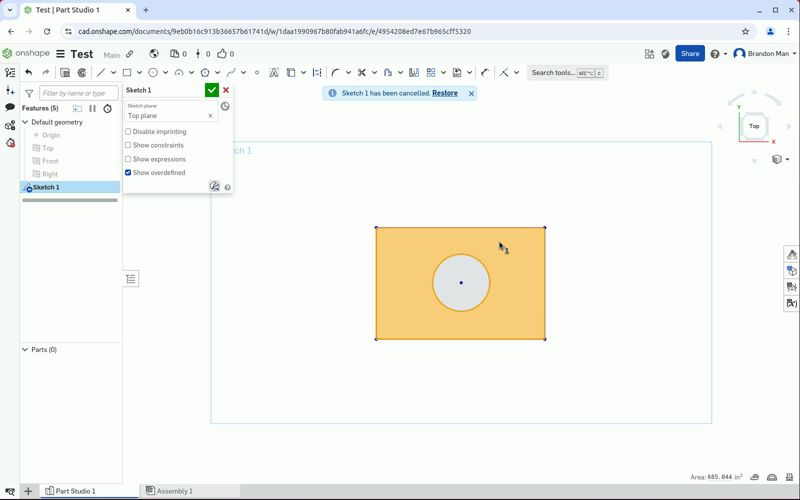
mouse_move(73, 352)
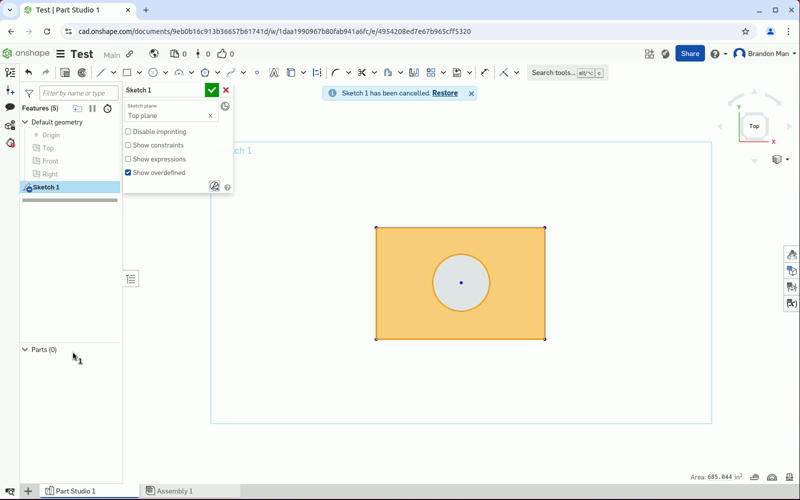
key(shift+y)
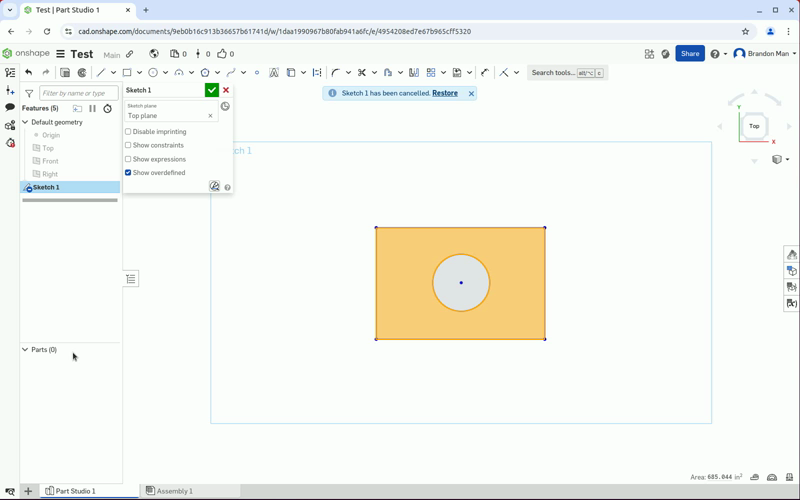
key(shift+e)
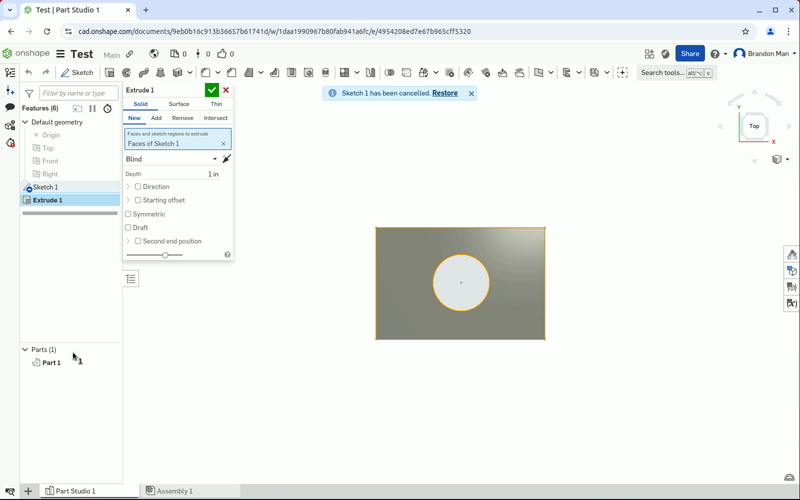
mouse_move(143, 106)
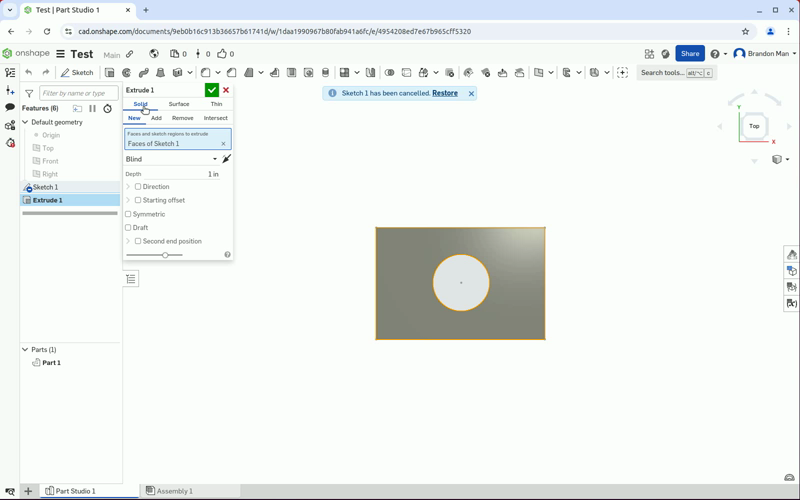
click(143, 106)
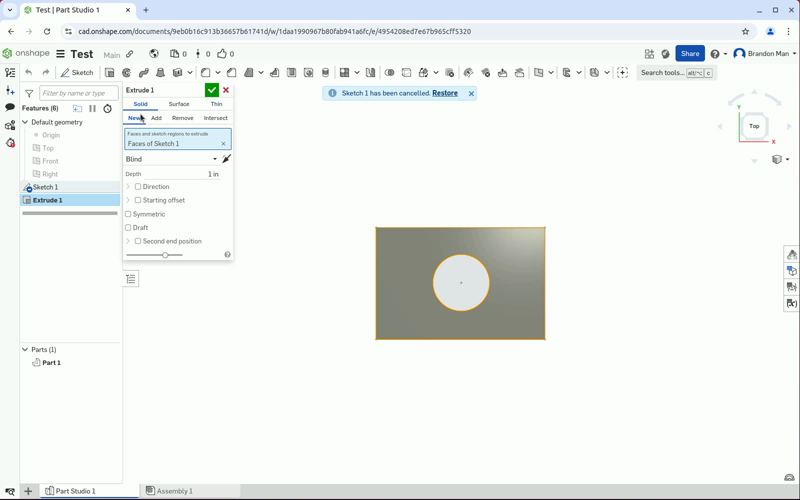
mouse_move(137, 120)
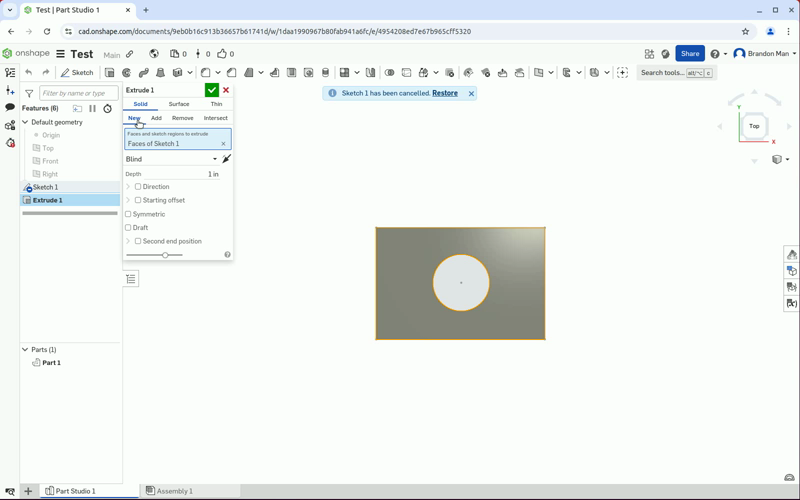
click(137, 120)
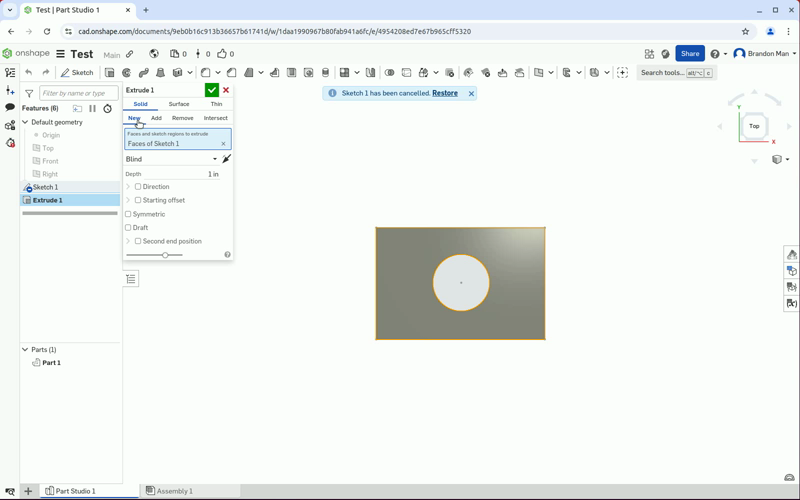
key(tab, 4)
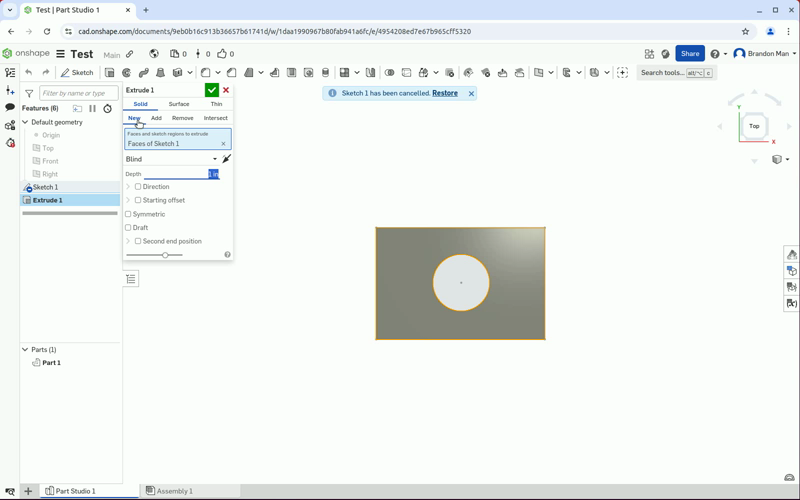
text(5.777)
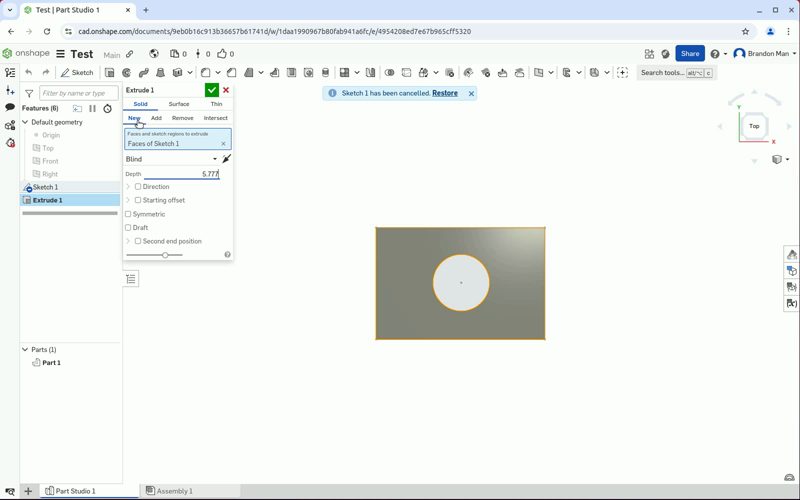
key(enter)
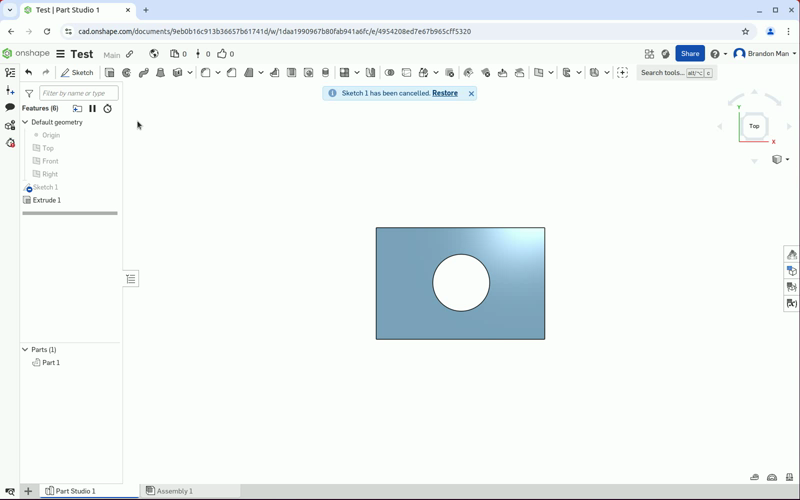
key(shift+h)
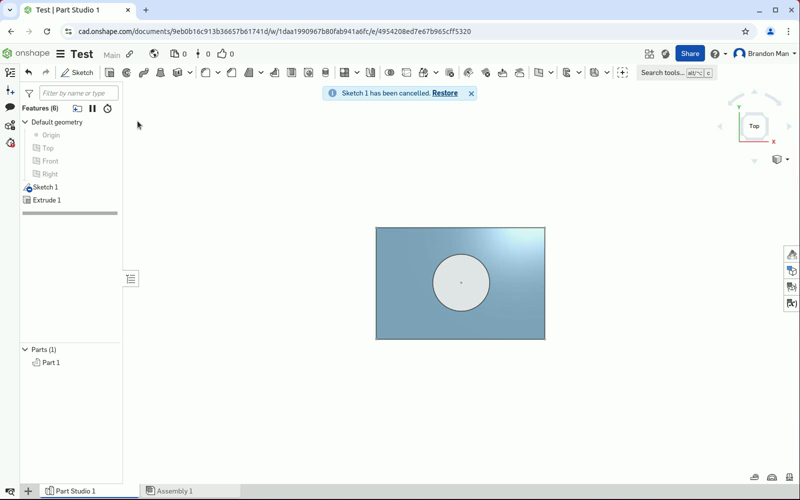
key(shift+h)
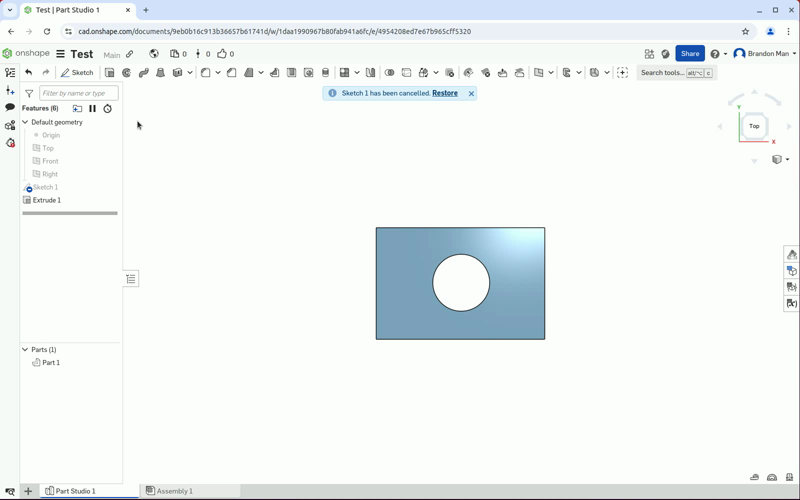
mouse_move(73, 189)
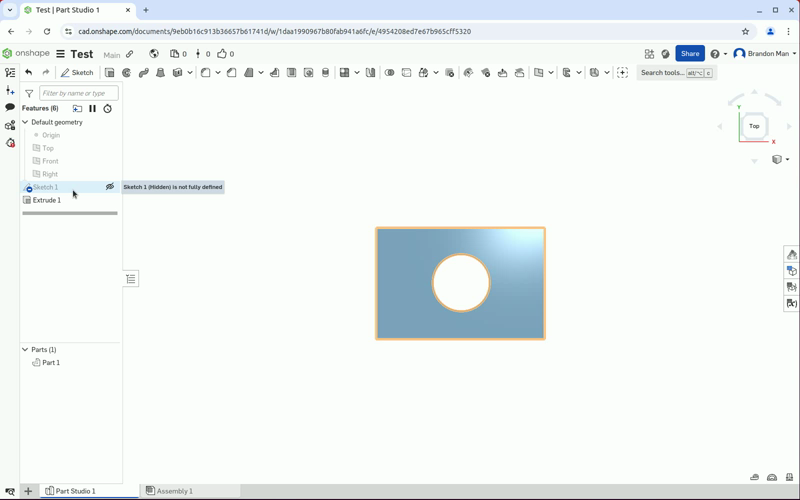
click(73, 189)
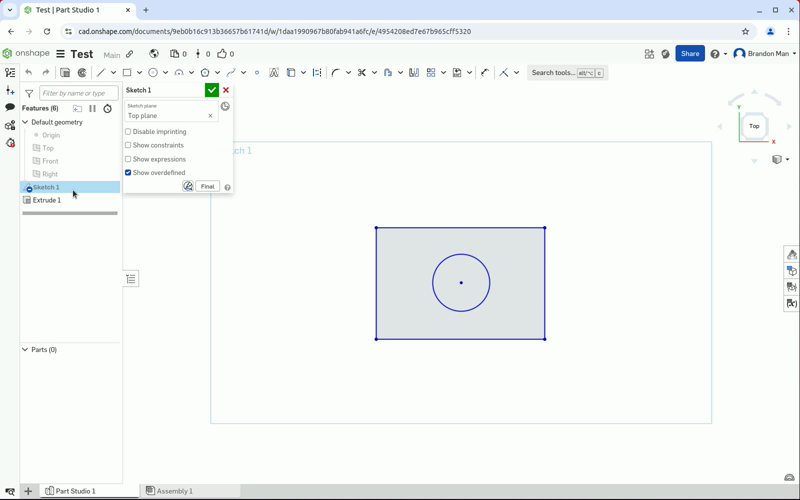
mouse_move(229, 92)
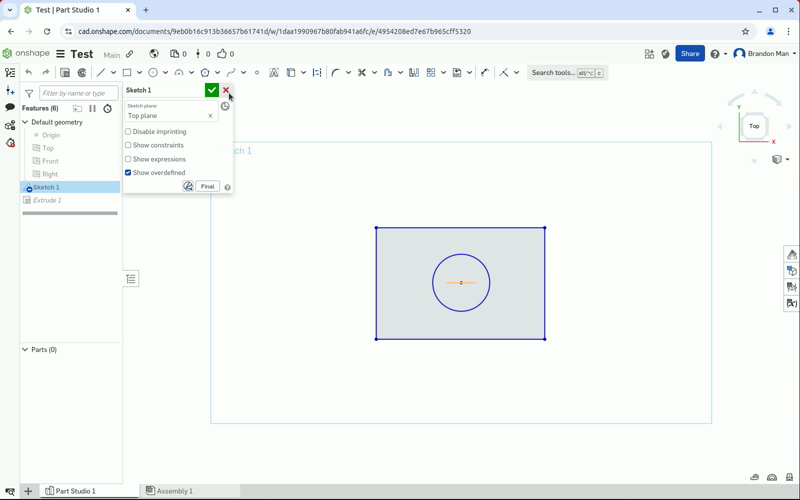
click(229, 92)
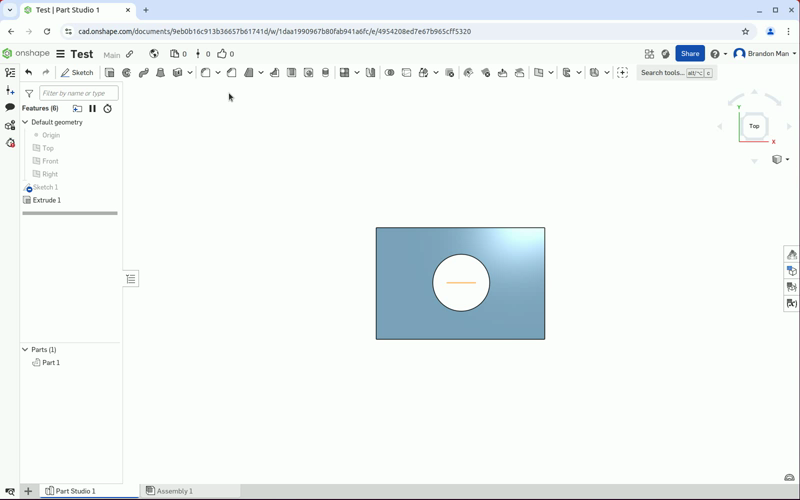
mouse_move(541, 75)
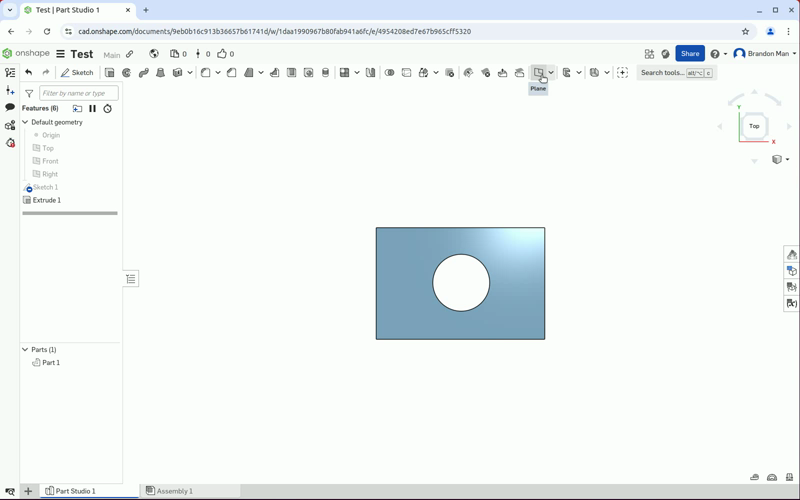
click(541, 75)
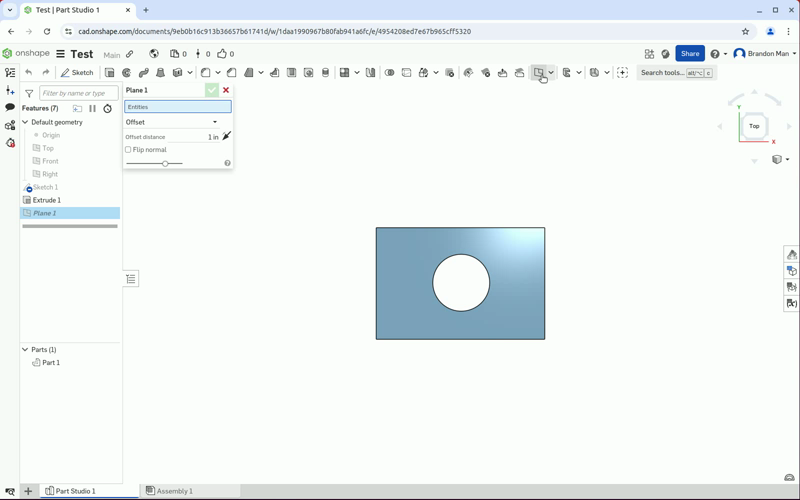
mouse_move(73, 150)
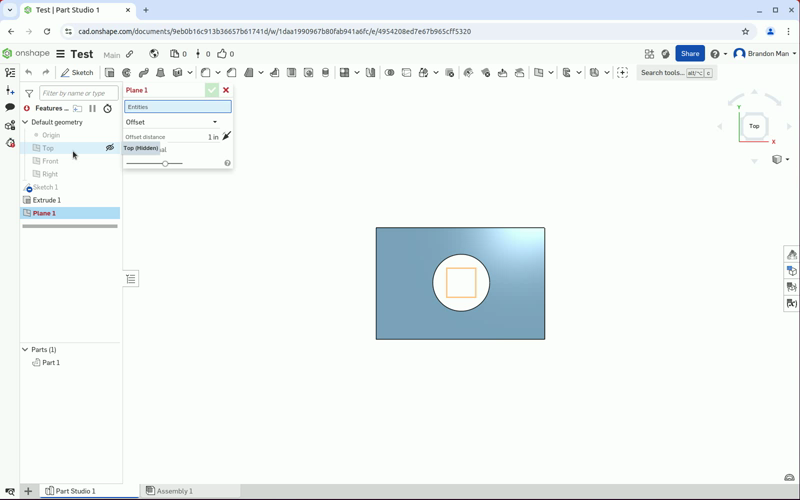
click(73, 150)
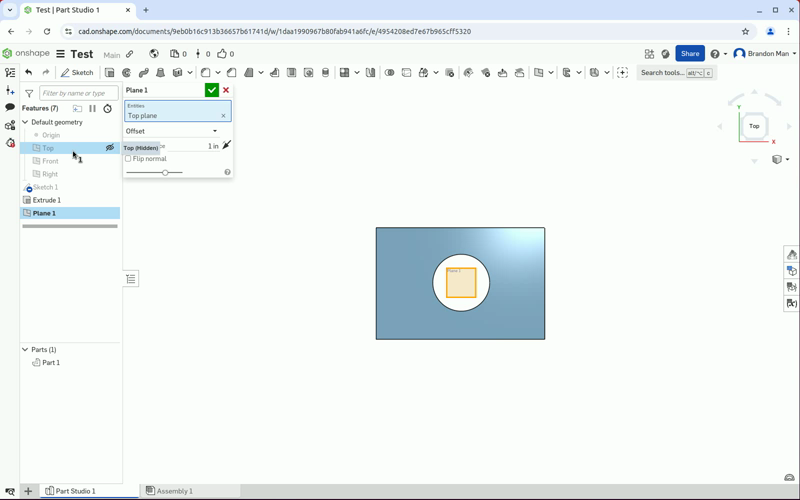
key(tab, 2)
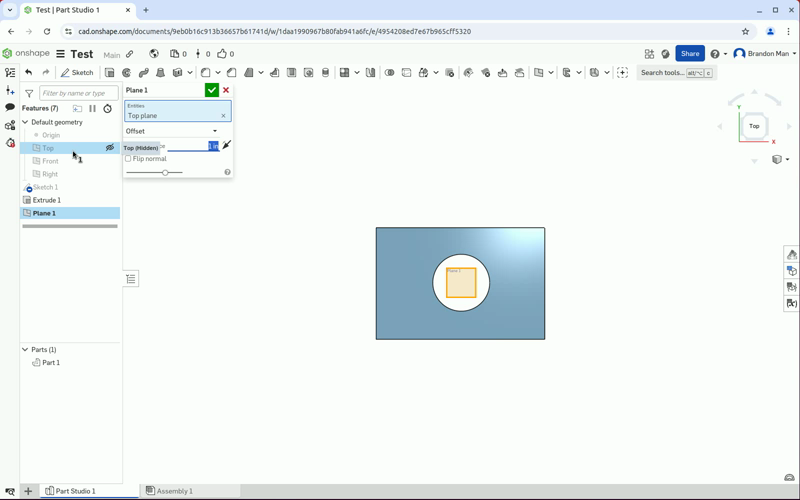
text(5.792)
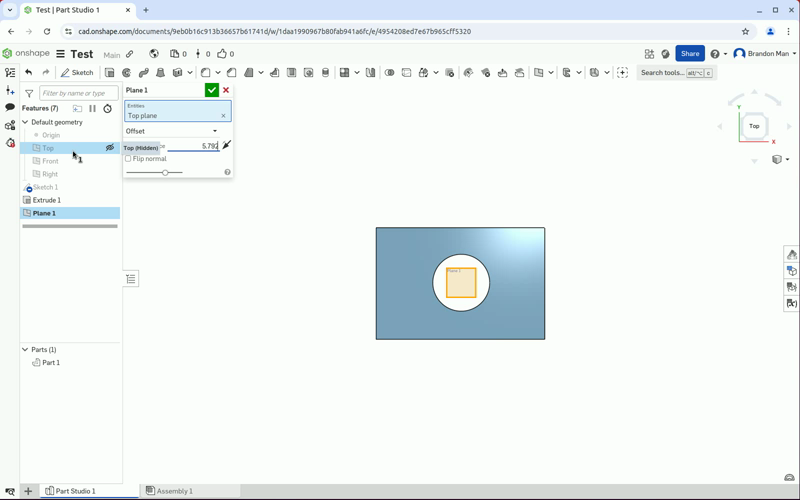
key(enter, 2)
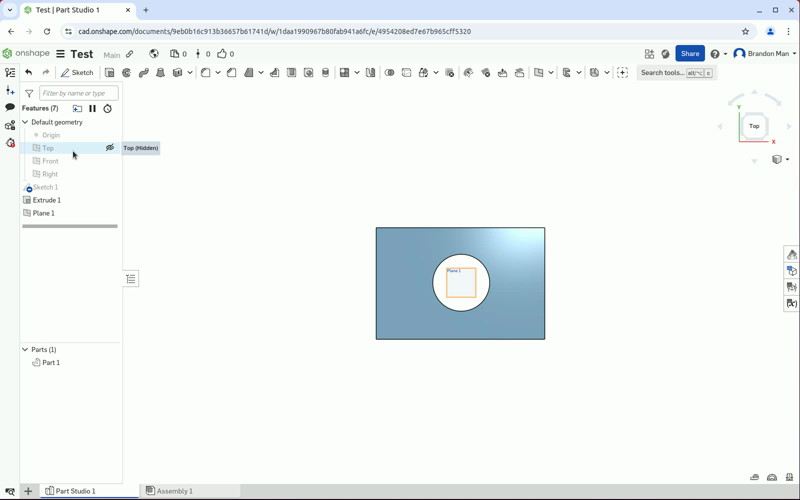
key(shift+s)
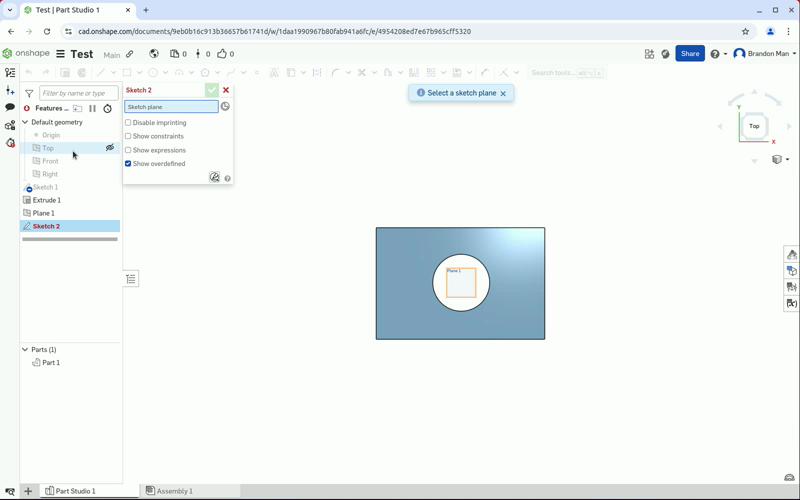
mouse_move(73, 215)
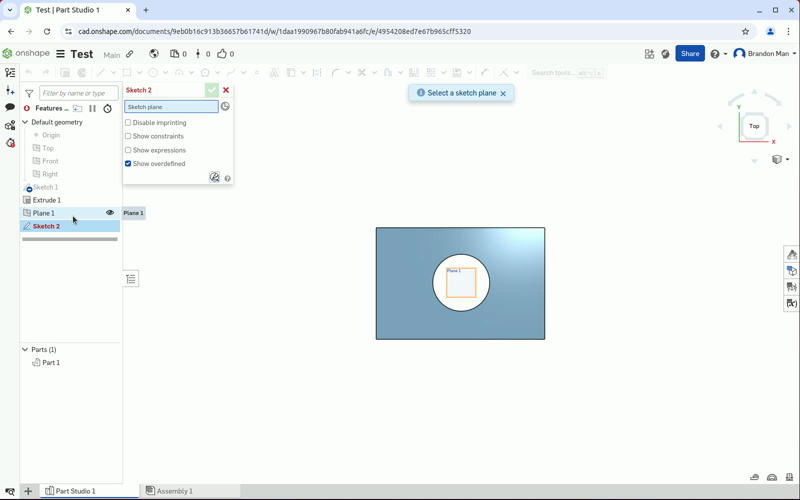
click(73, 215)
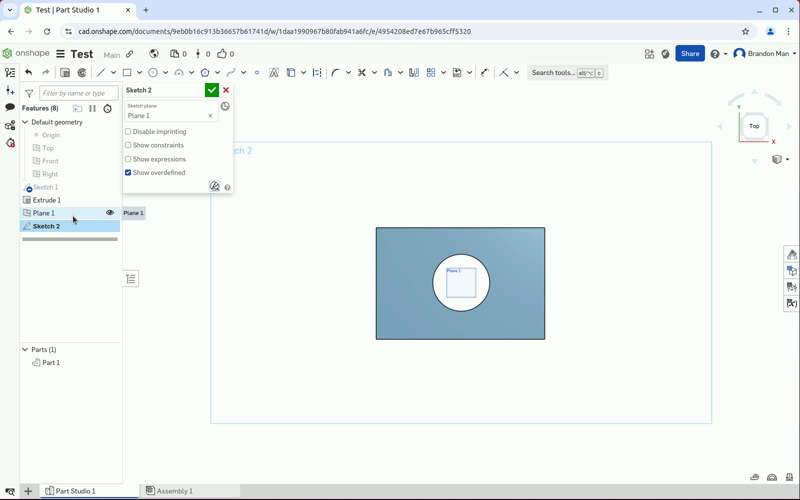
mouse_move(73, 352)
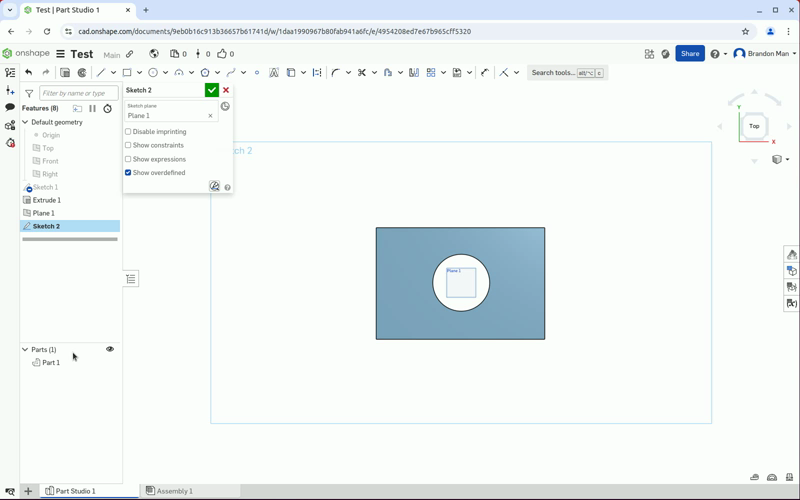
key(y)
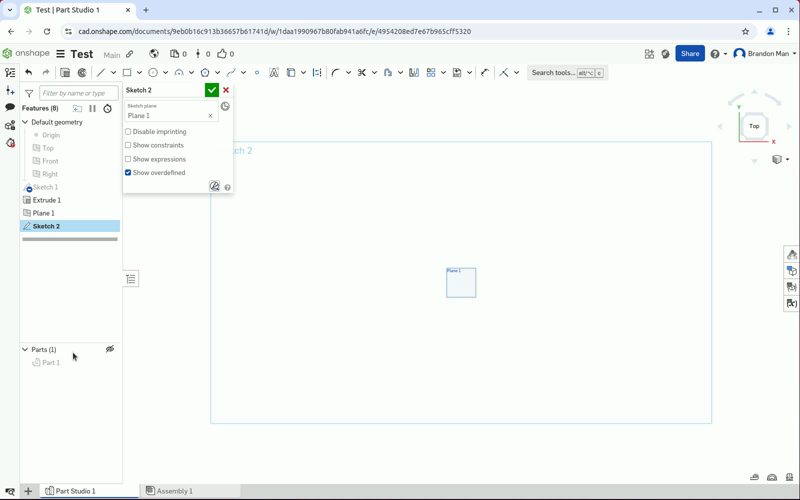
key(l)
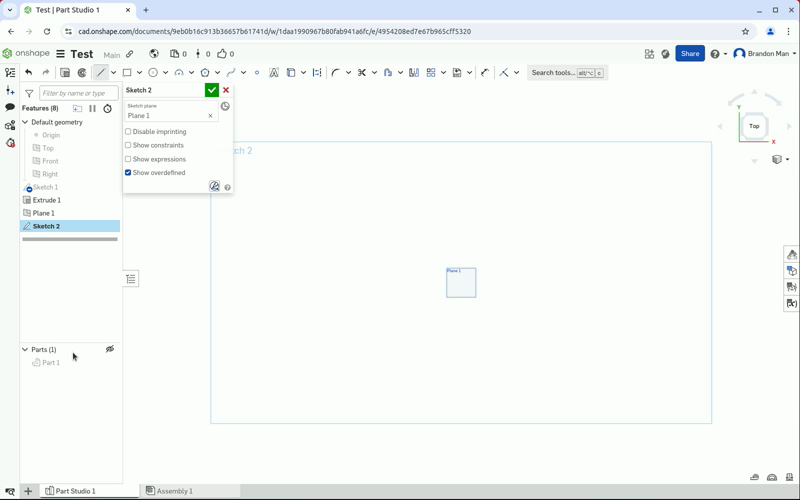
key_down(shift)
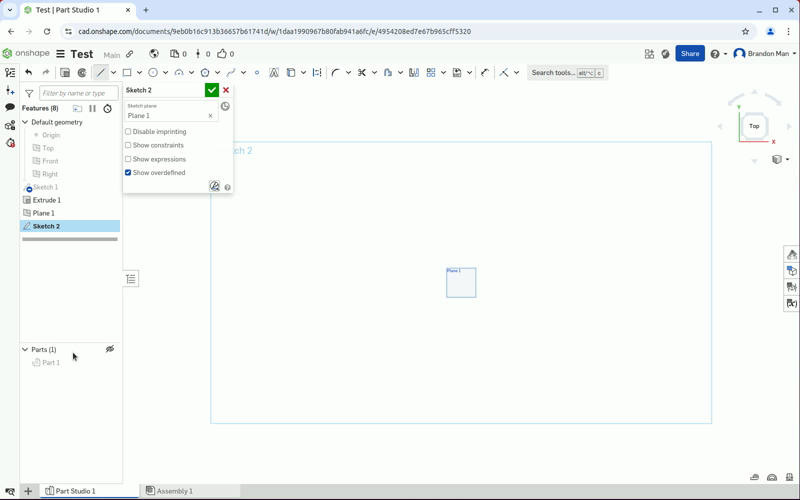
mouse_move(382, 339)
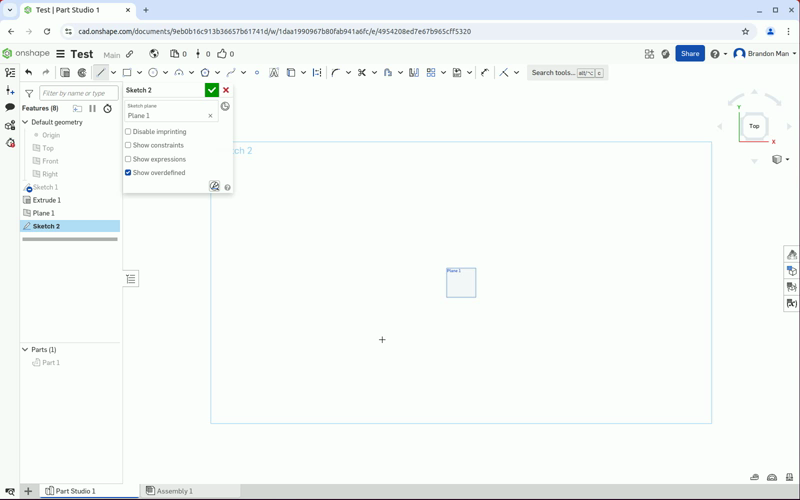
click(382, 339)
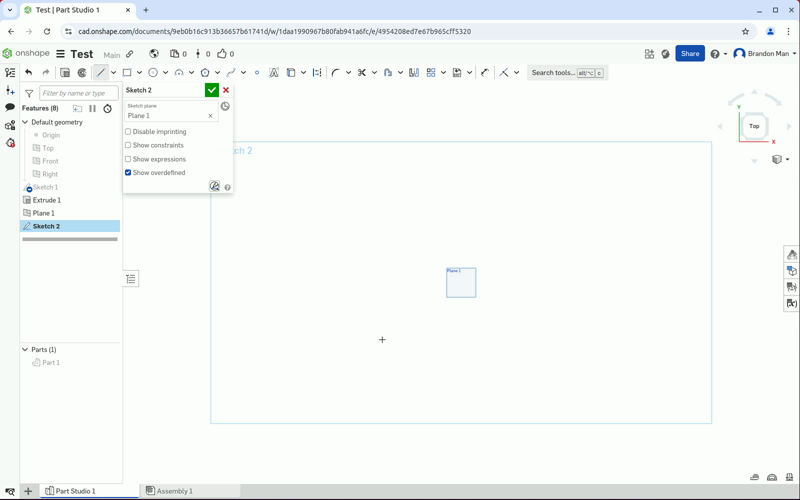
key_up(shift)
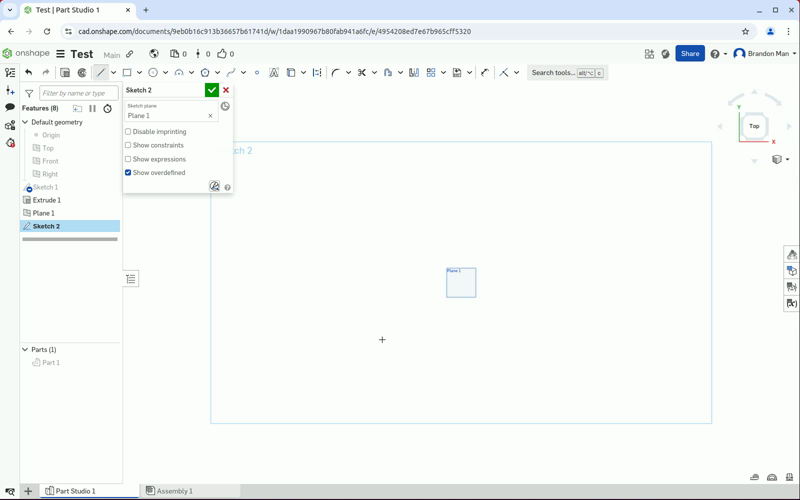
key_down(shift)
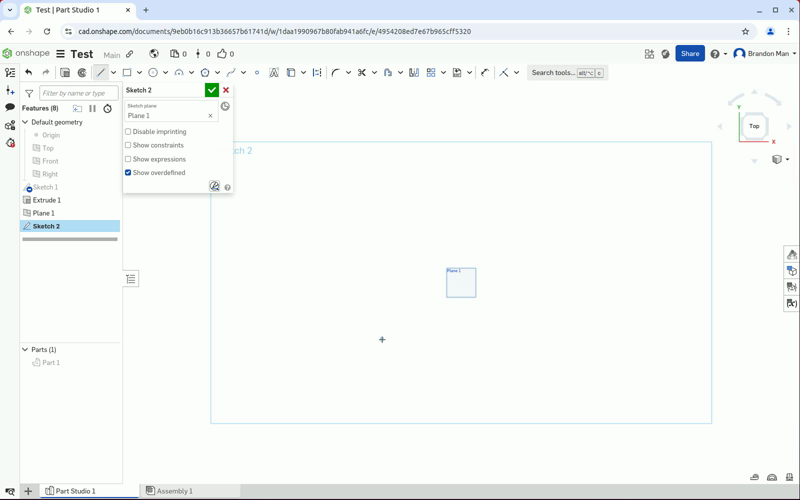
mouse_move(412, 339)
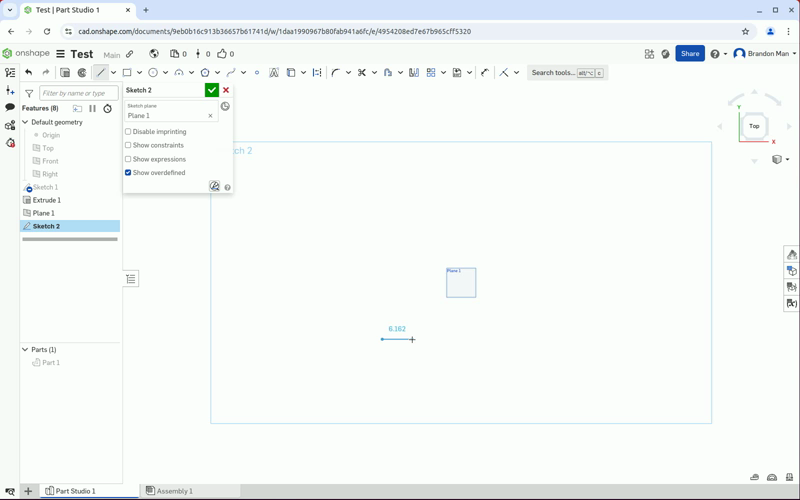
mouse_move(384, 339)
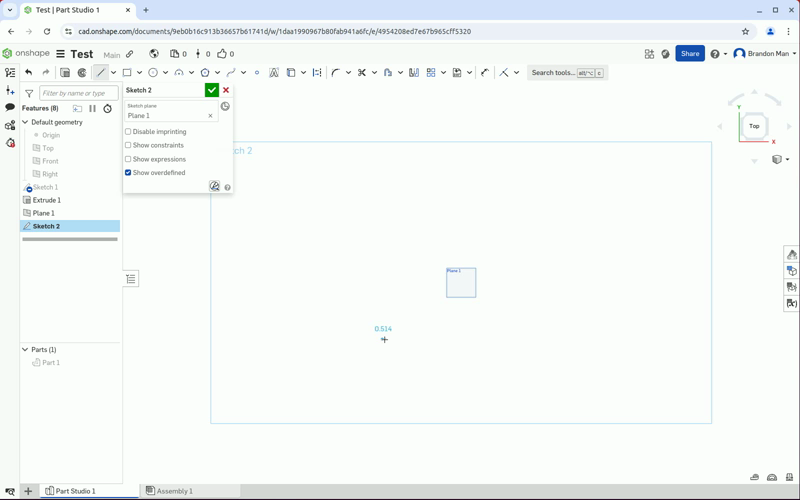
scroll(6)
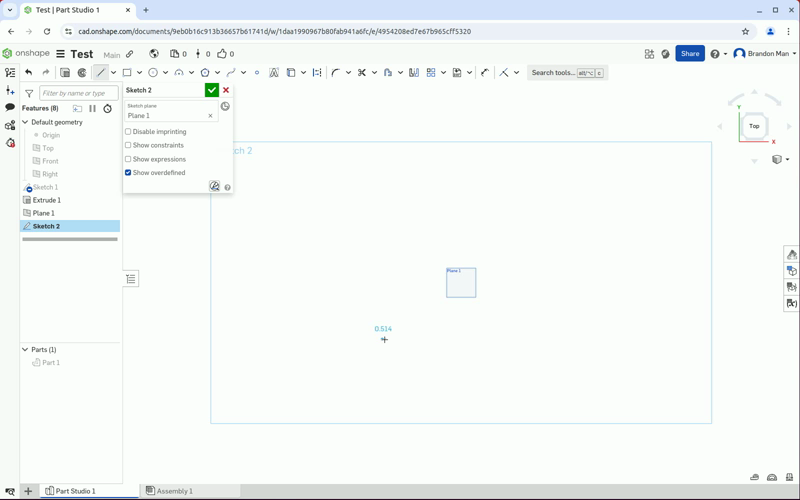
scroll(6)
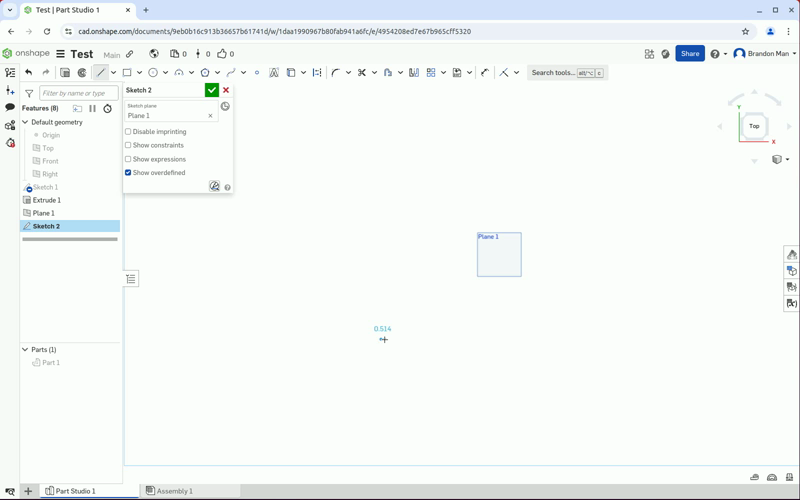
scroll(6)
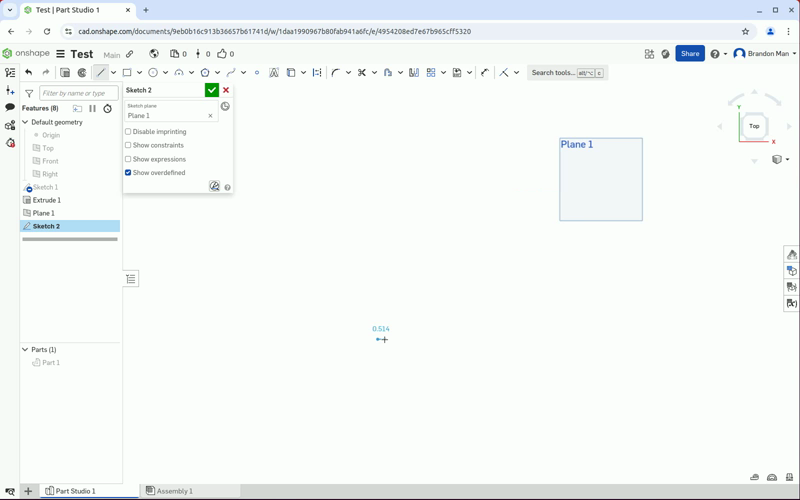
scroll(6)
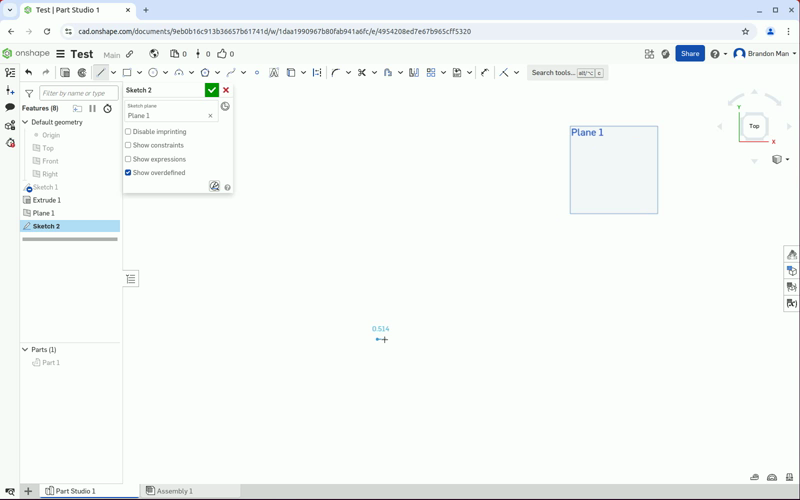
scroll(6)
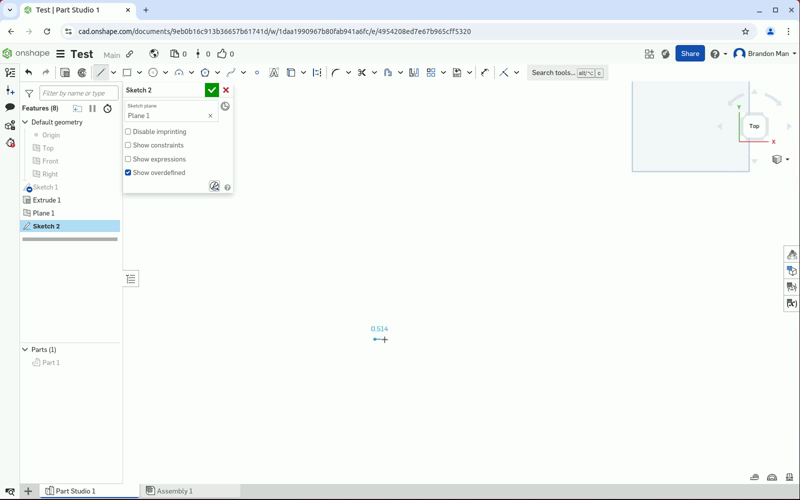
scroll(6)
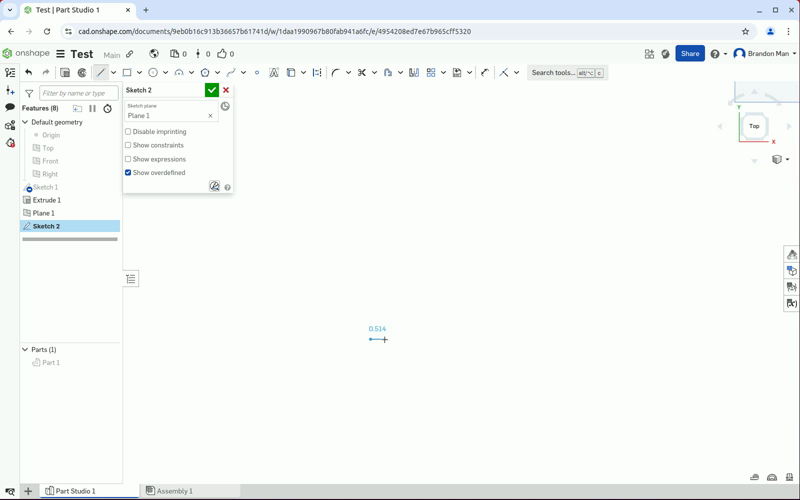
scroll(6)
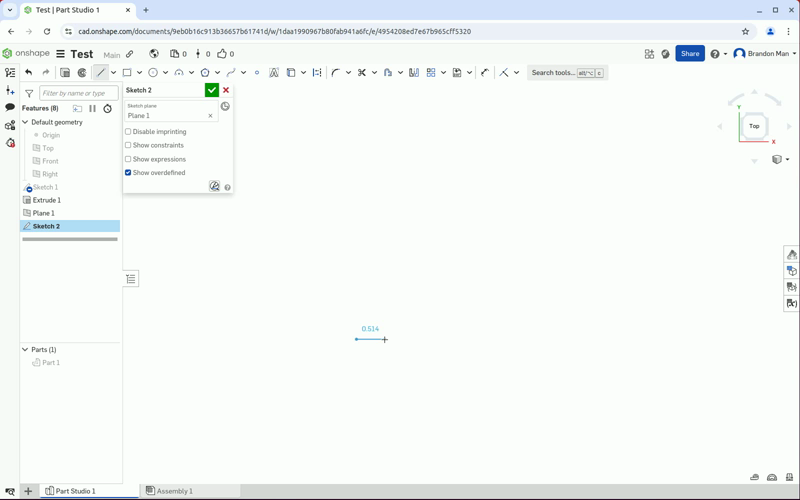
click(384, 339)
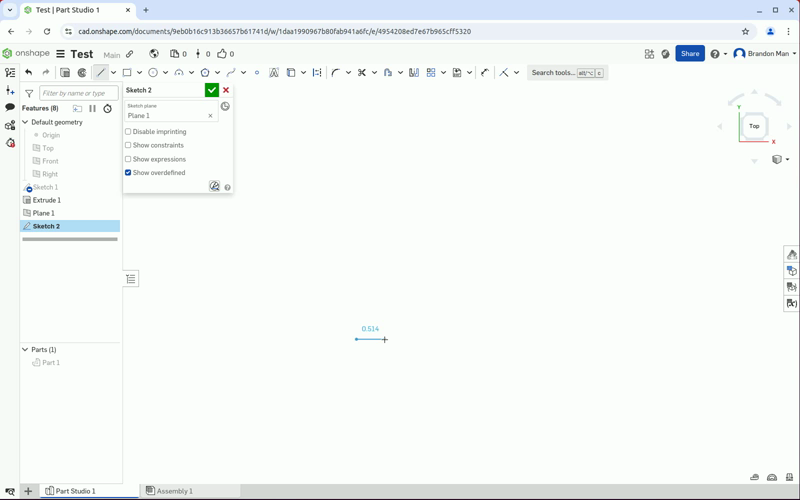
scroll(-6)
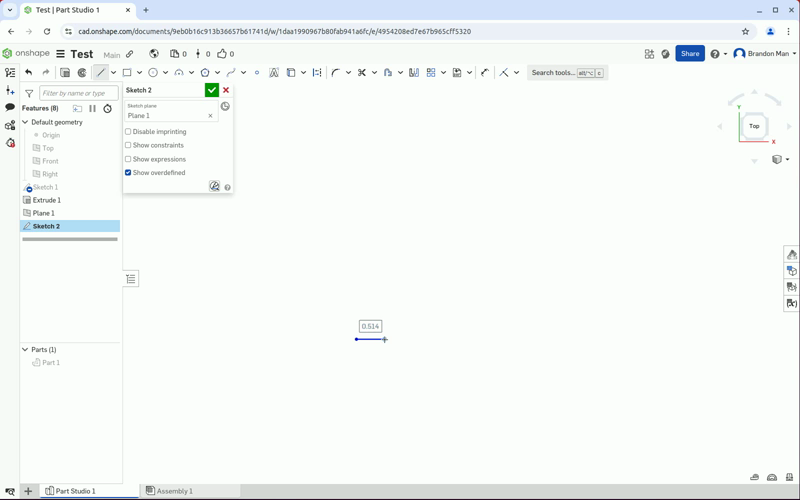
scroll(-6)
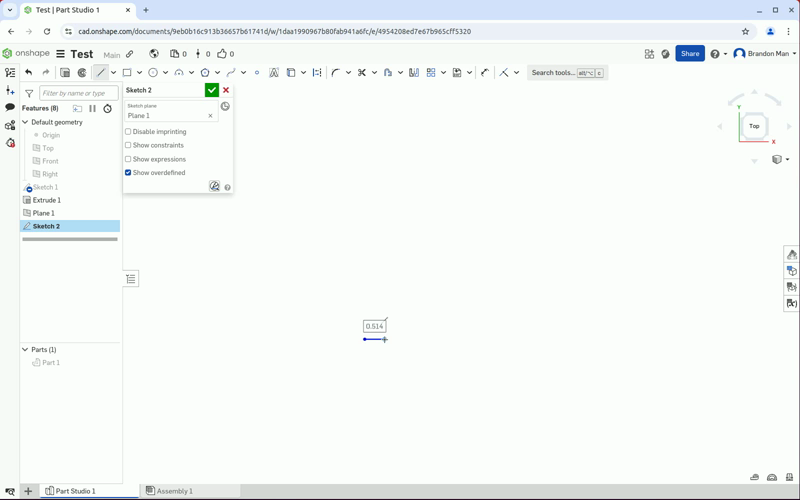
scroll(-6)
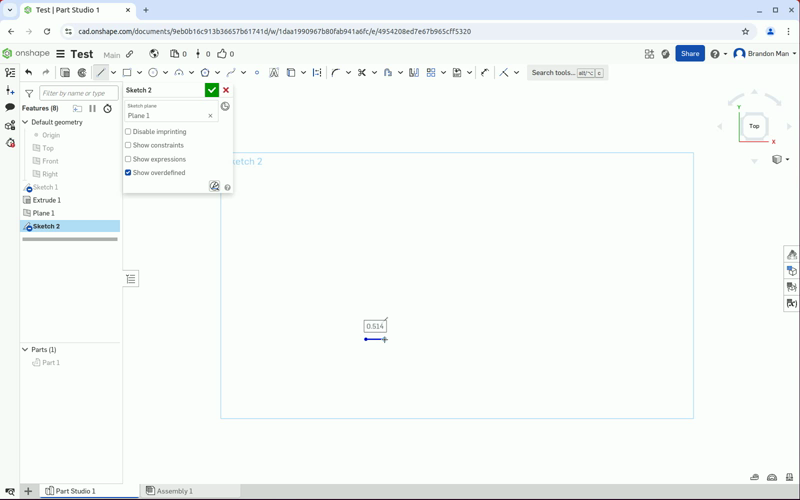
scroll(-6)
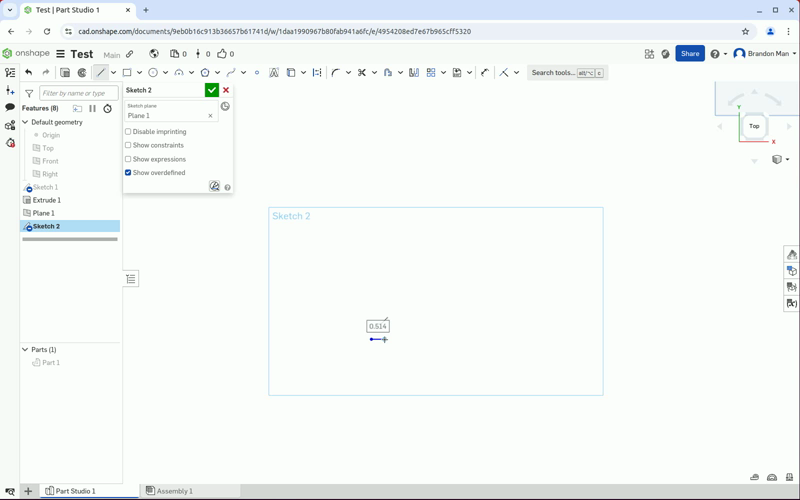
scroll(-6)
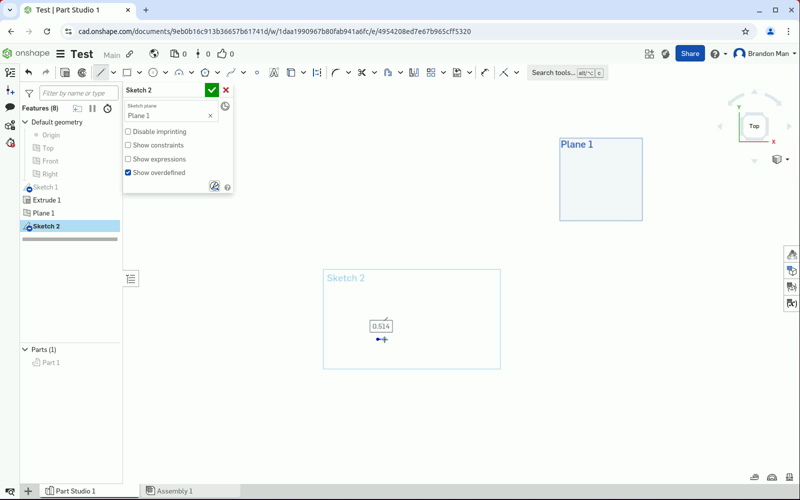
scroll(-6)
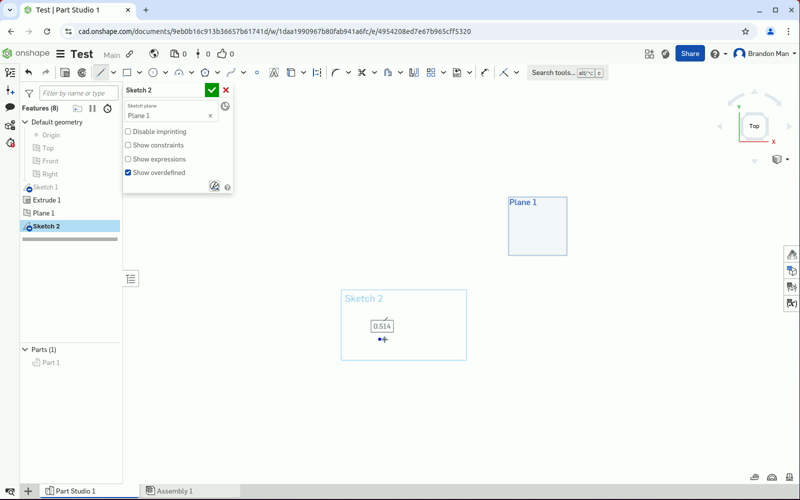
scroll(-6)
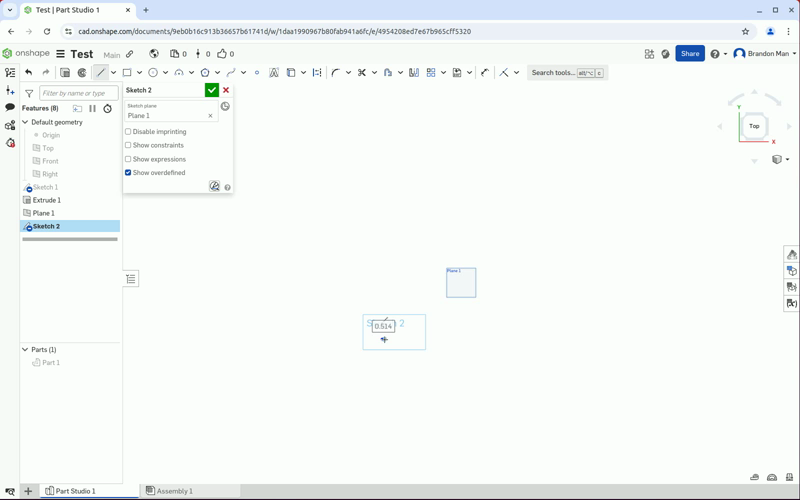
key_up(shift)
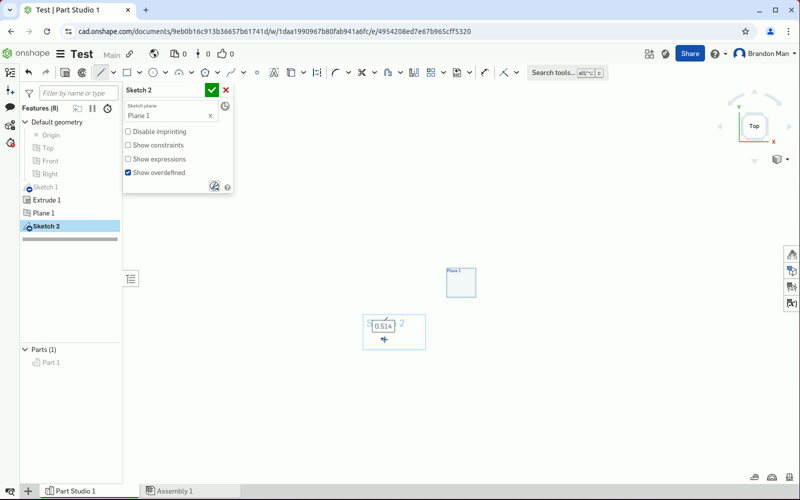
key_down(shift)
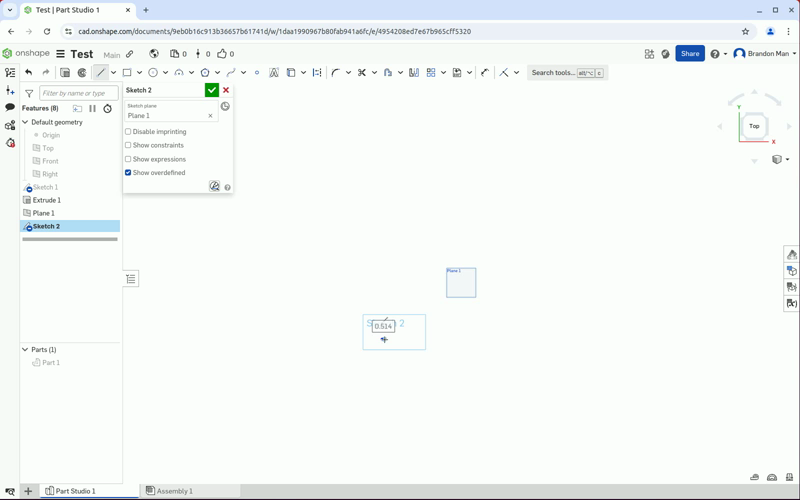
mouse_move(384, 226)
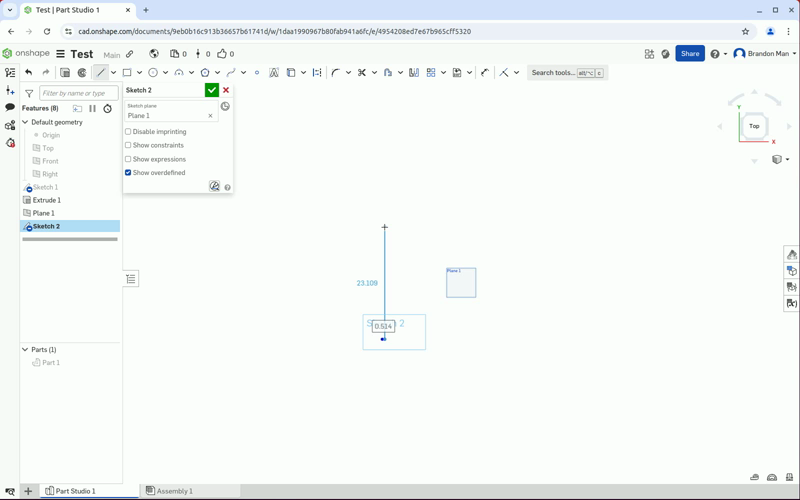
click(384, 226)
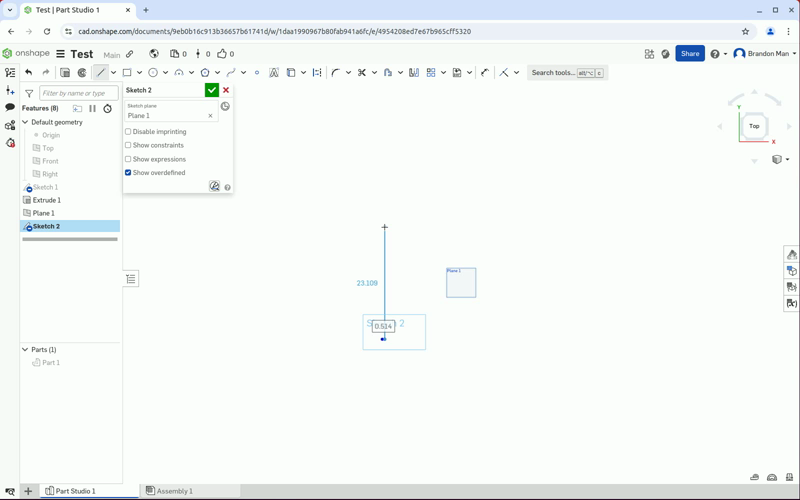
key_up(shift)
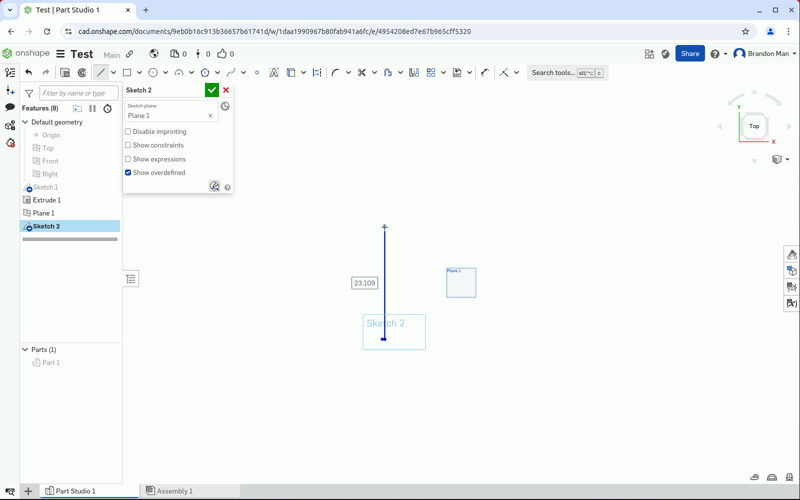
key_down(shift)
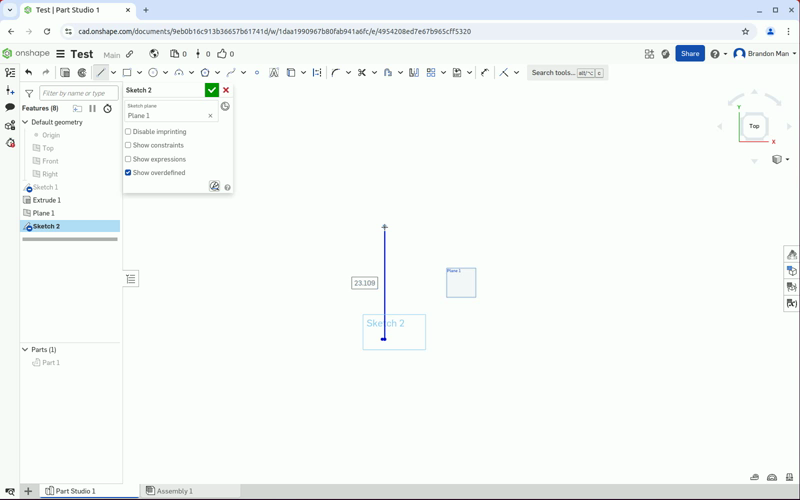
mouse_move(414, 226)
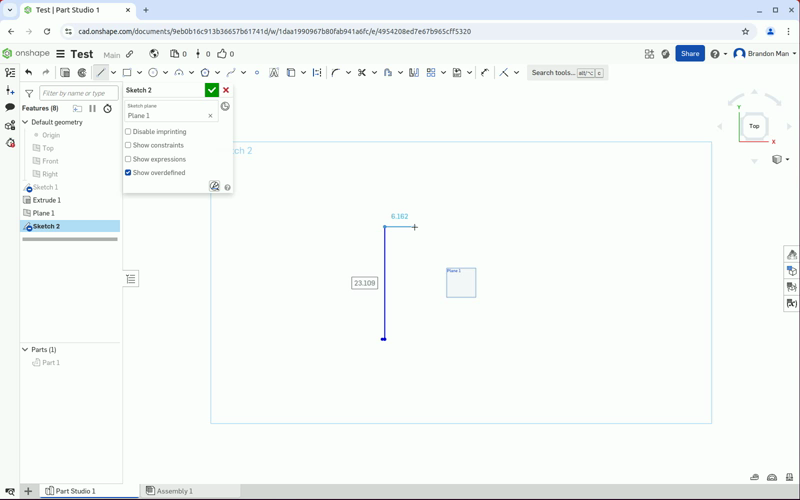
mouse_move(382, 226)
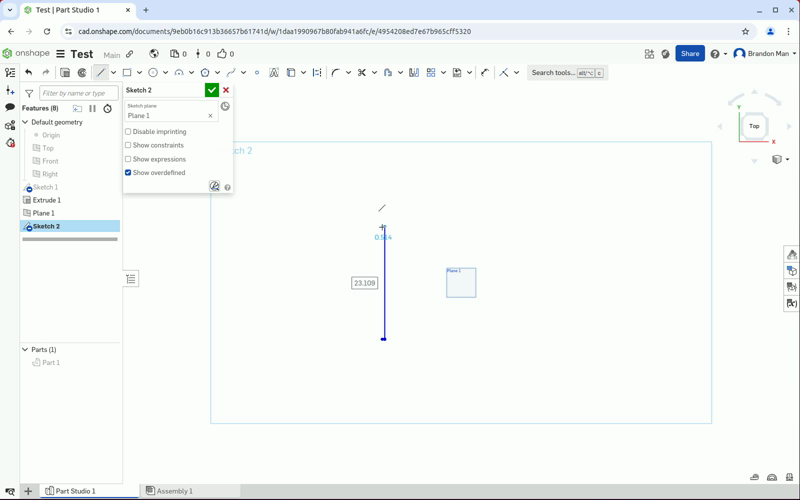
scroll(6)
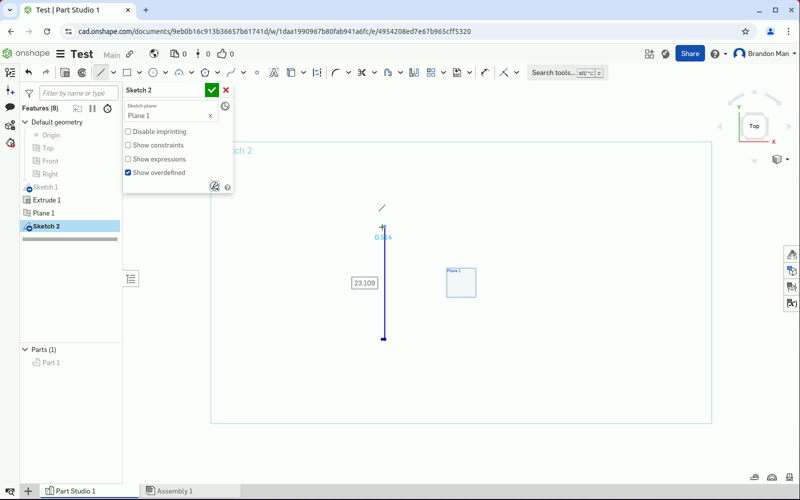
scroll(6)
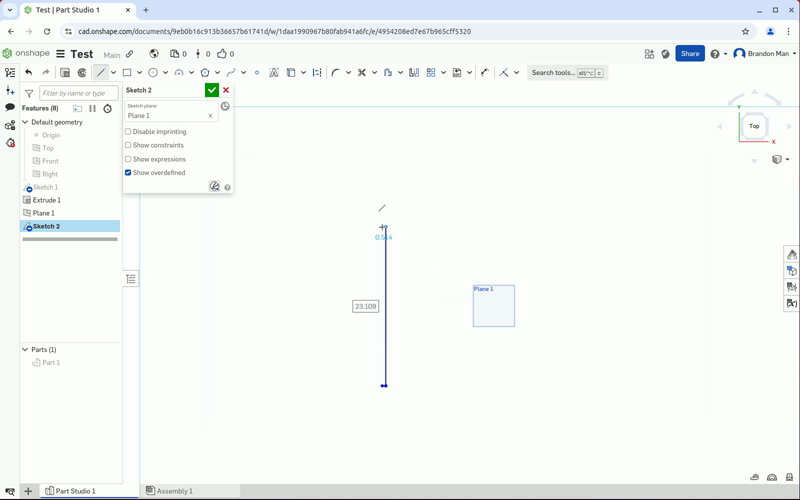
scroll(6)
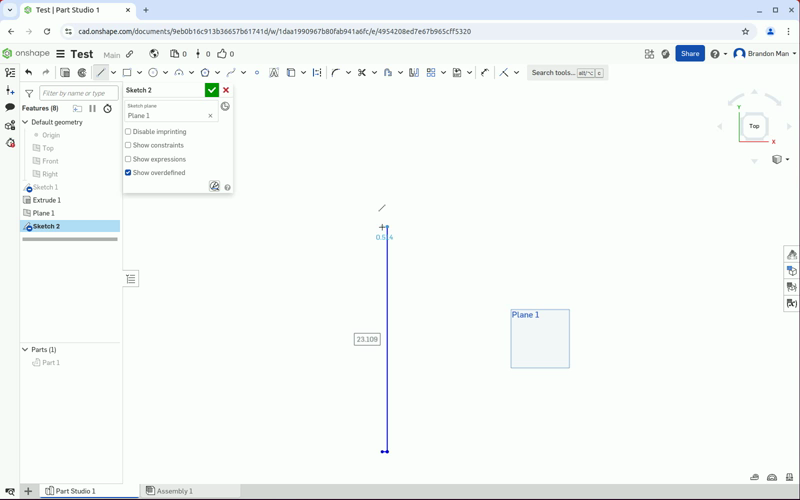
scroll(6)
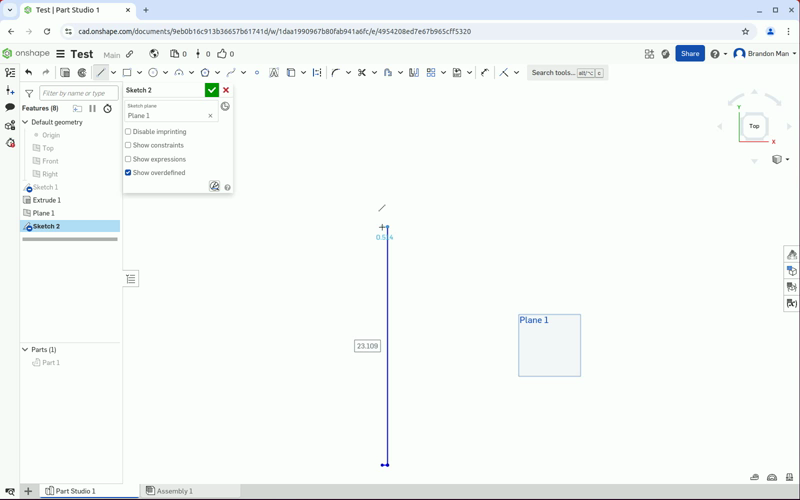
scroll(6)
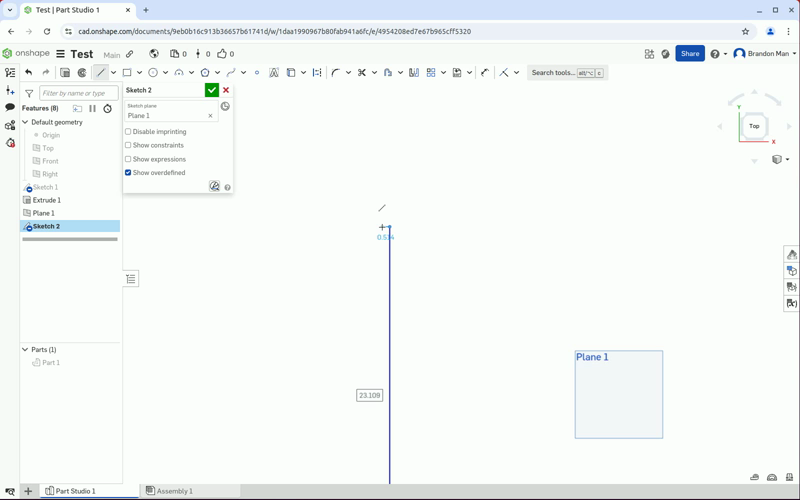
scroll(6)
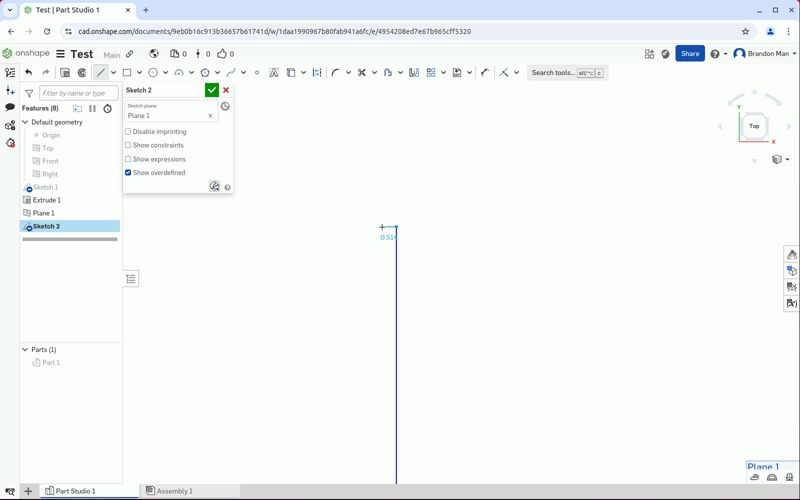
scroll(6)
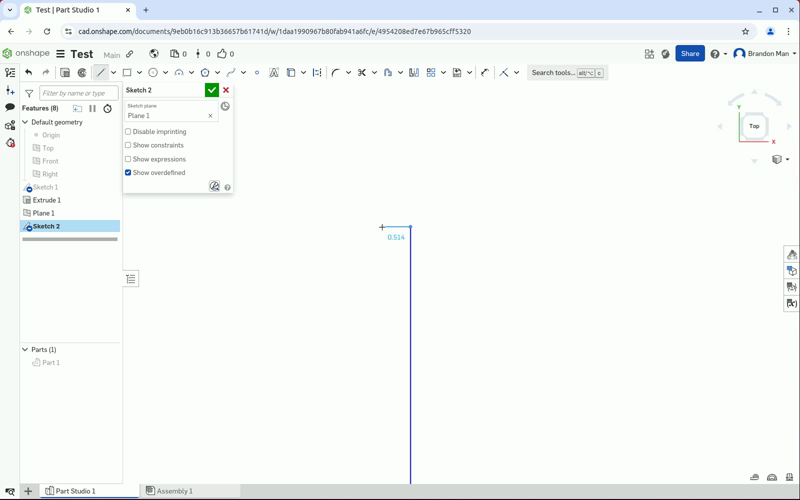
click(382, 226)
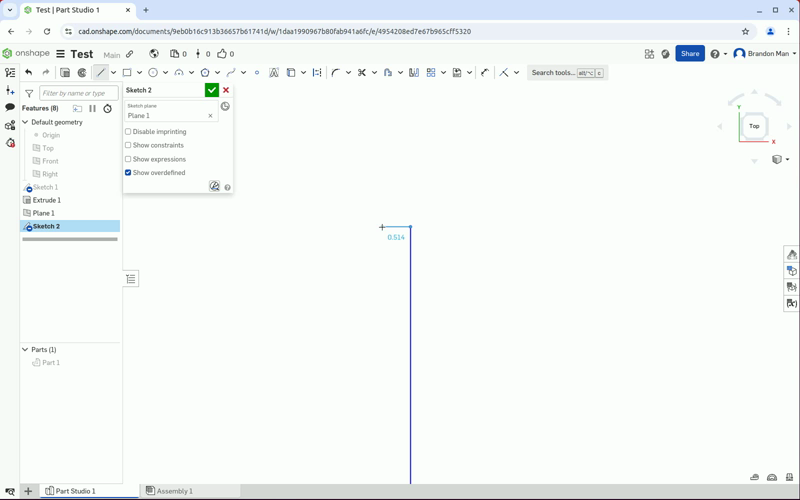
scroll(-6)
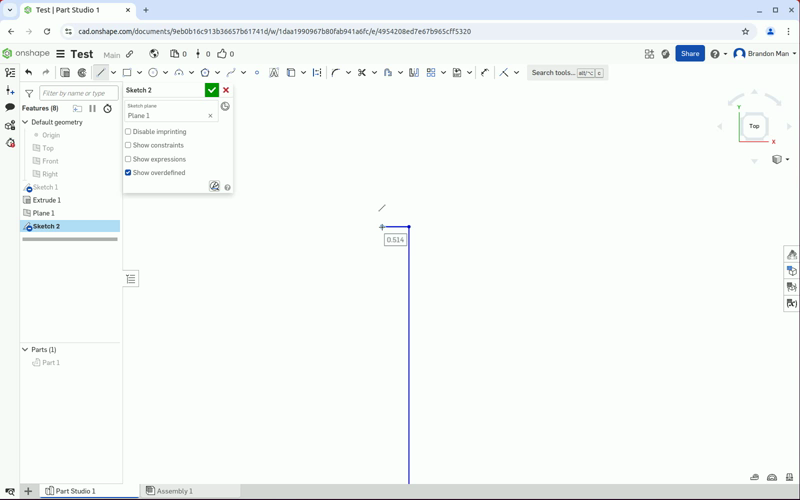
scroll(-6)
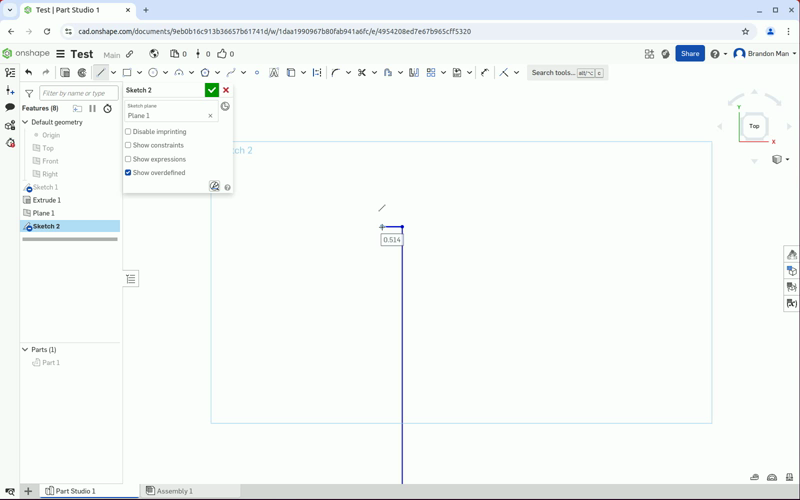
scroll(-6)
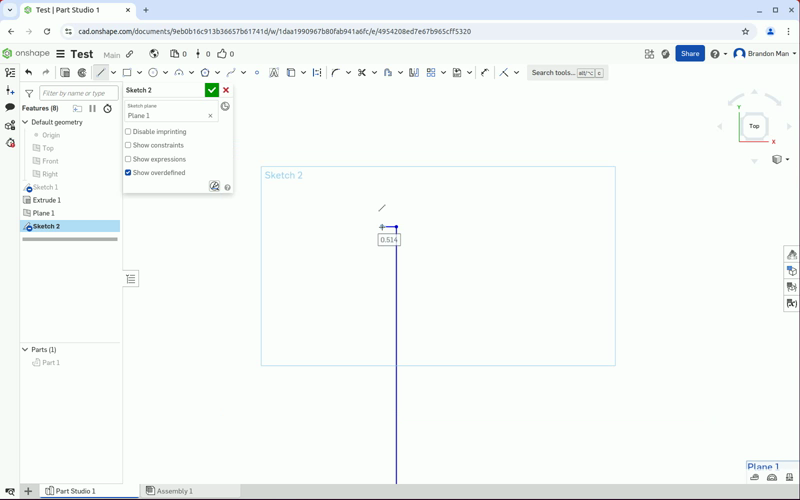
scroll(-6)
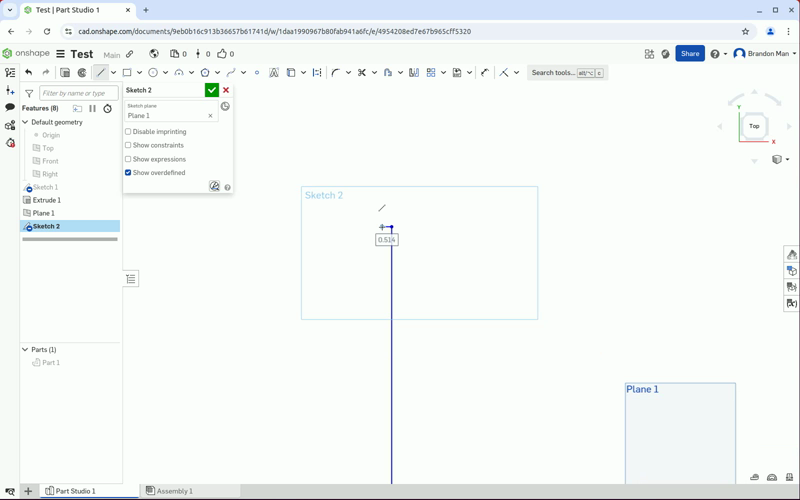
scroll(-6)
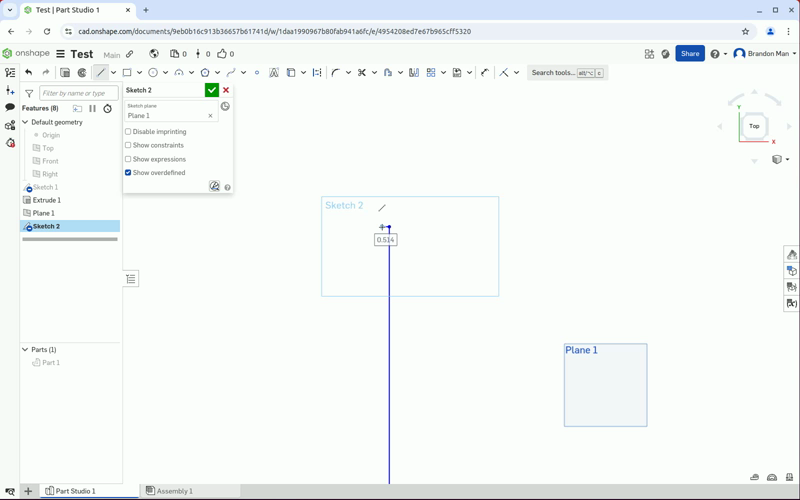
scroll(-6)
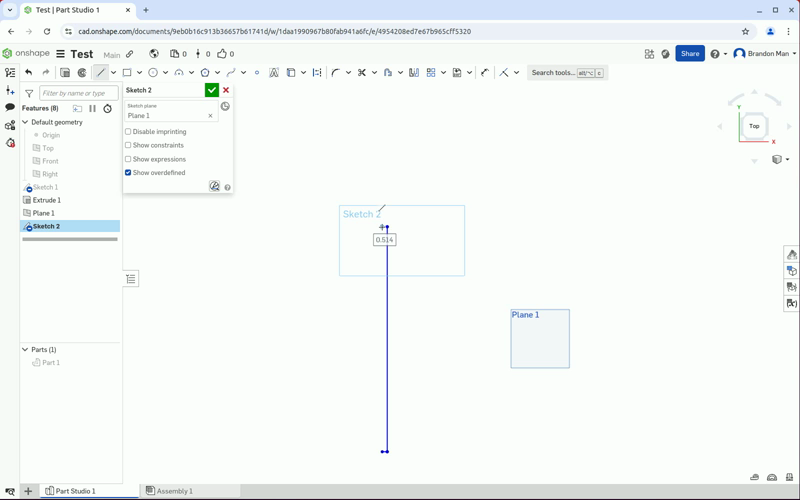
scroll(-6)
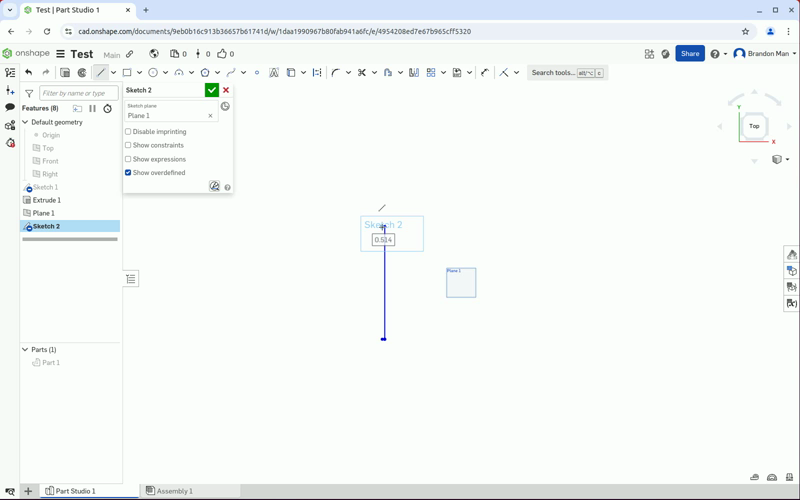
key_up(shift)
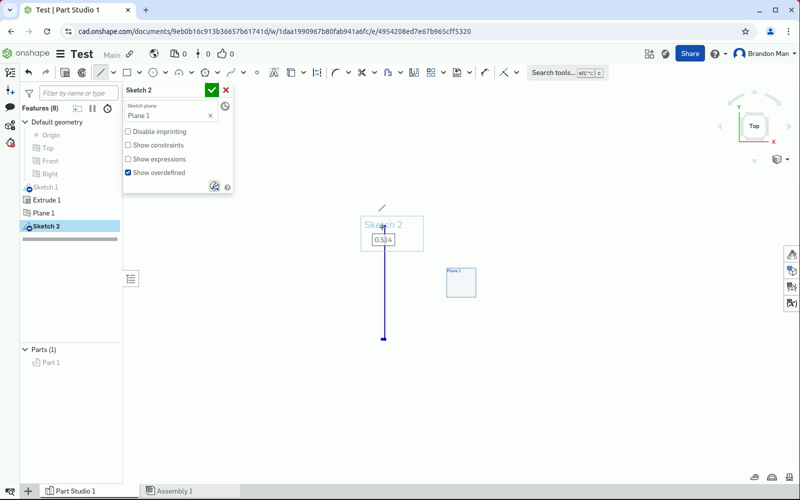
key_down(shift)
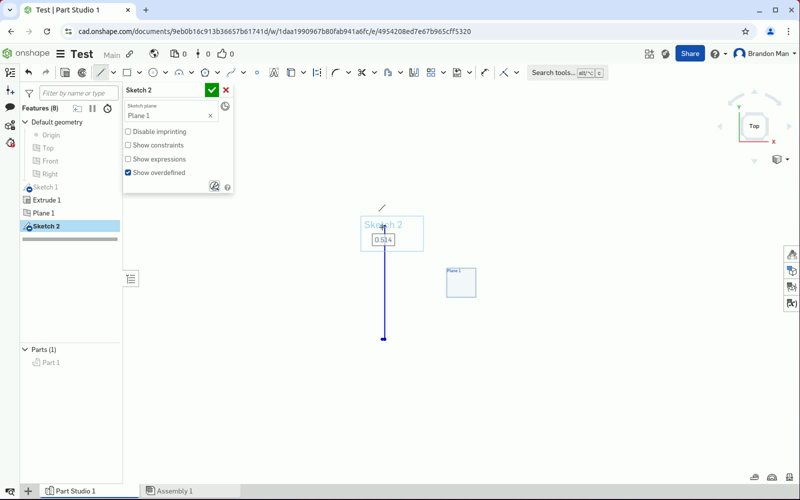
mouse_move(382, 339)
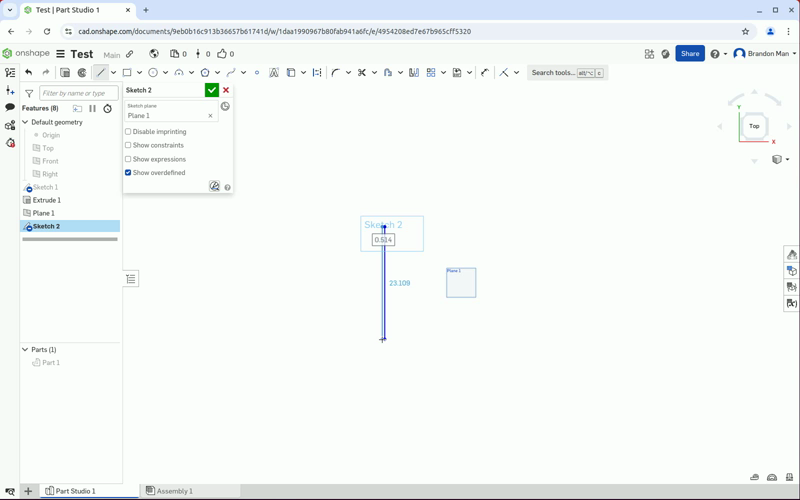
scroll(6)
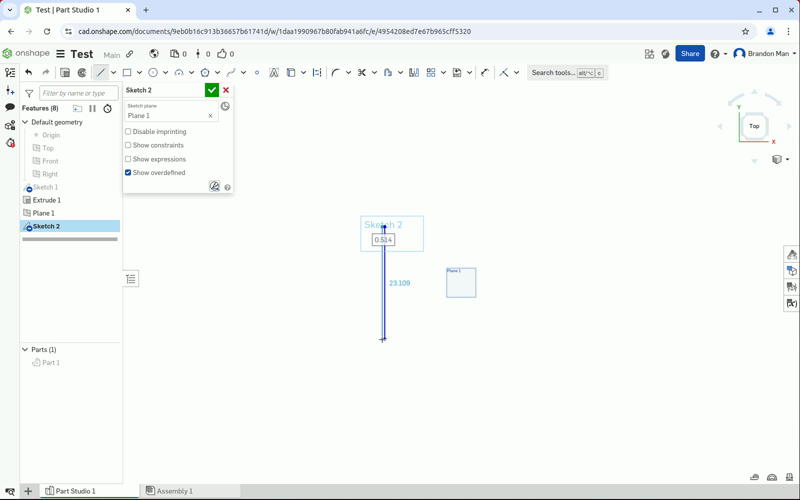
scroll(6)
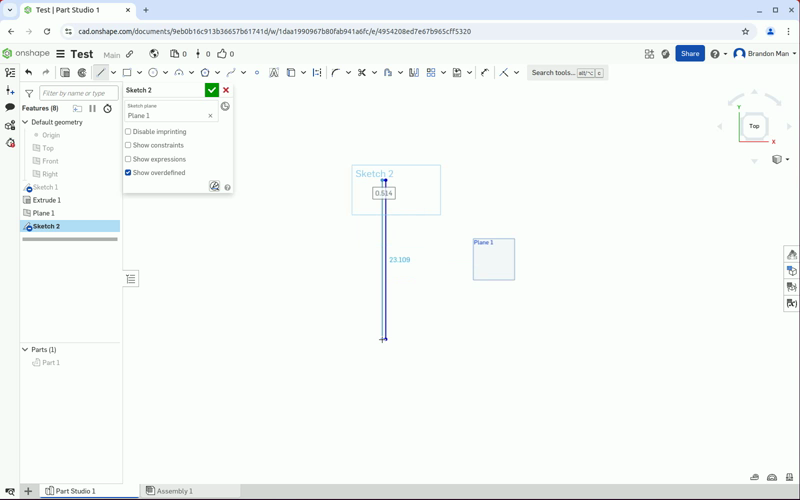
scroll(6)
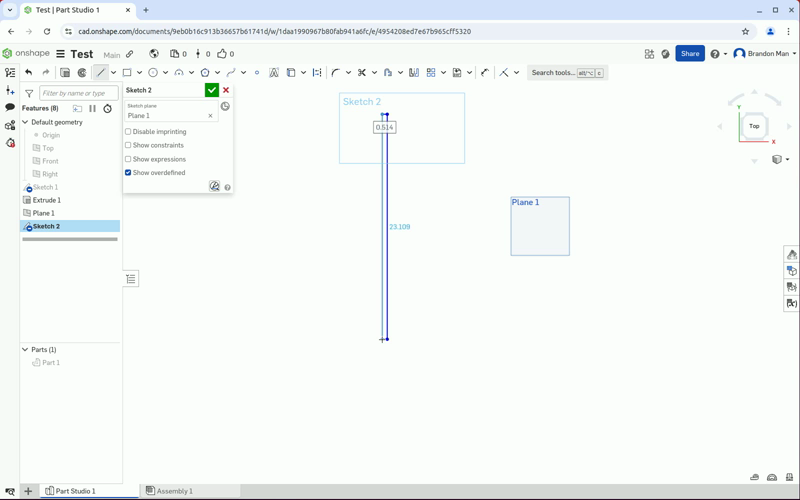
scroll(6)
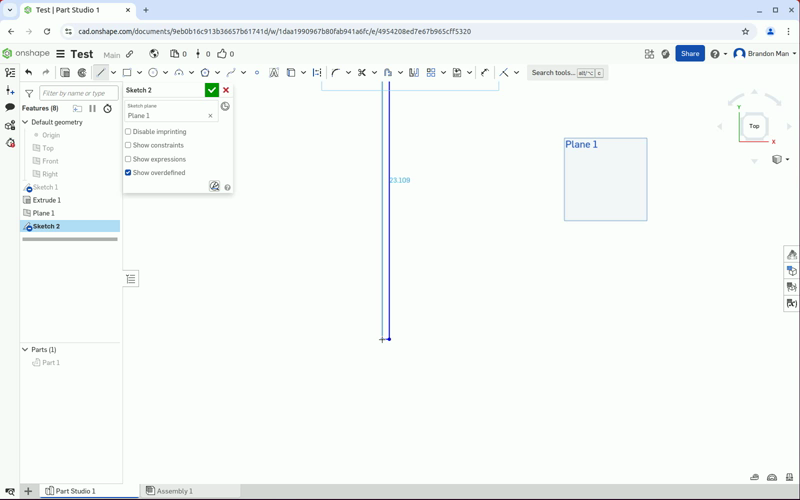
scroll(6)
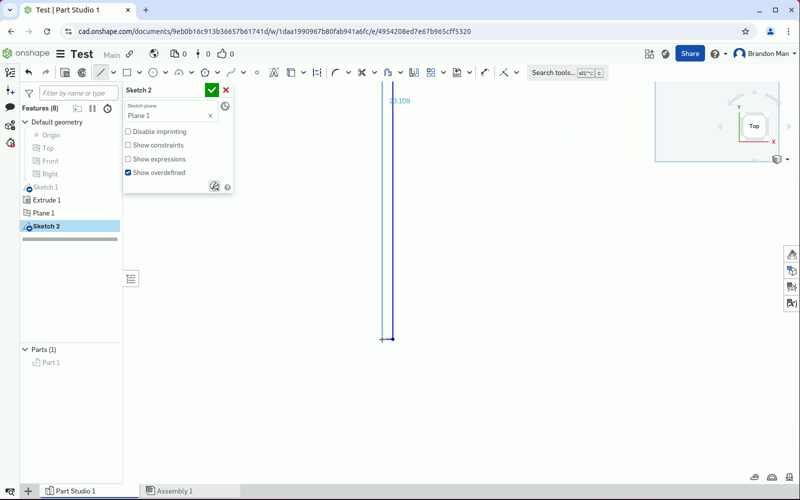
scroll(6)
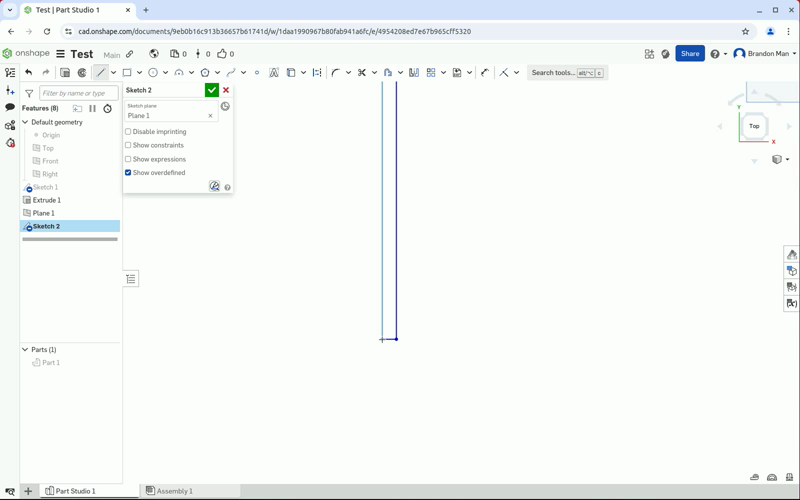
scroll(6)
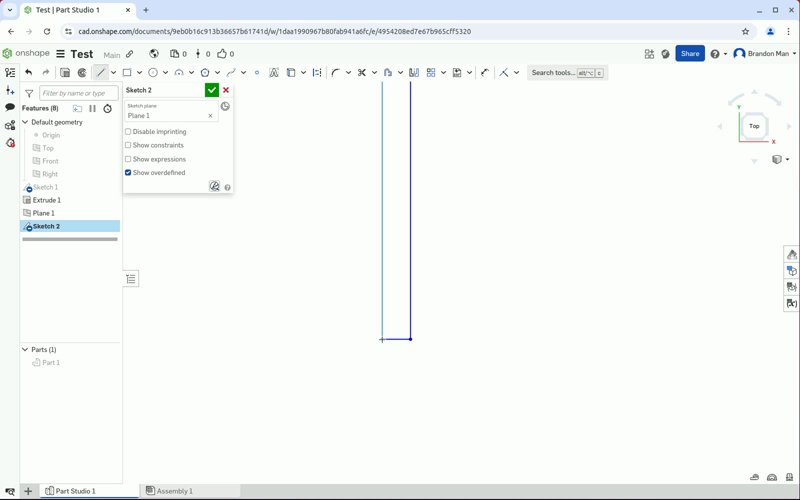
key_up(shift)
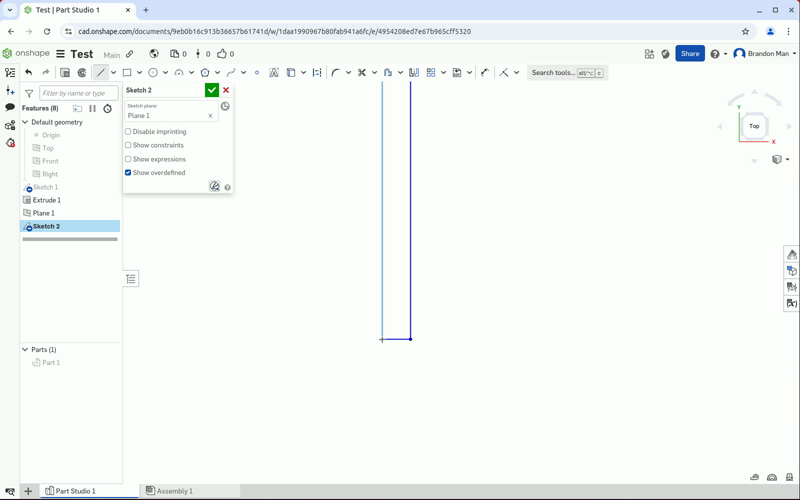
click(382, 339)
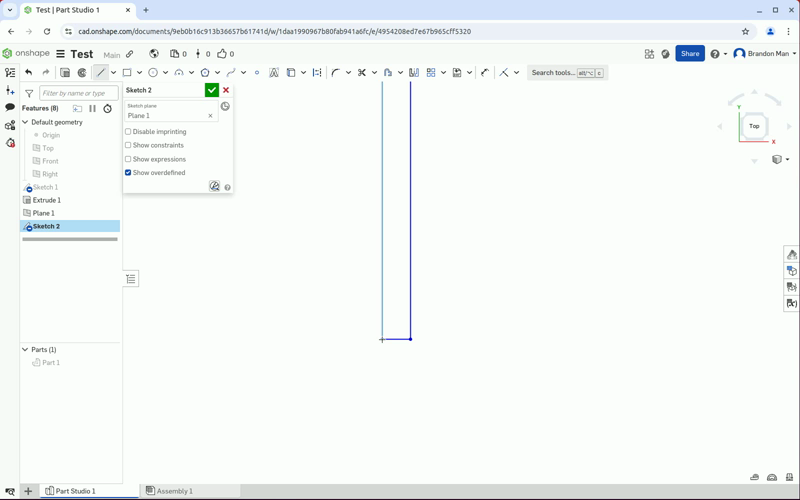
scroll(-6)
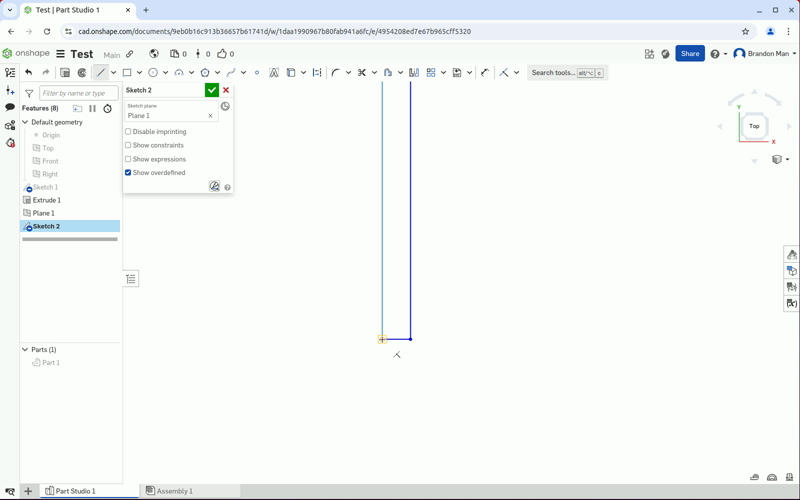
scroll(-6)
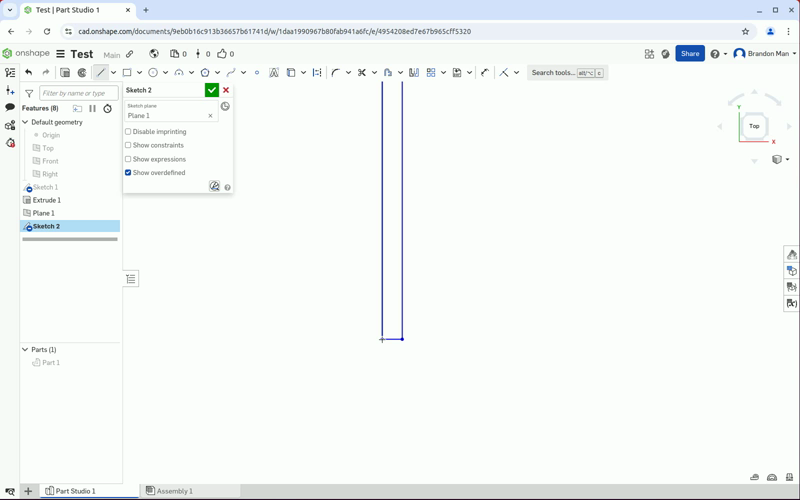
scroll(-6)
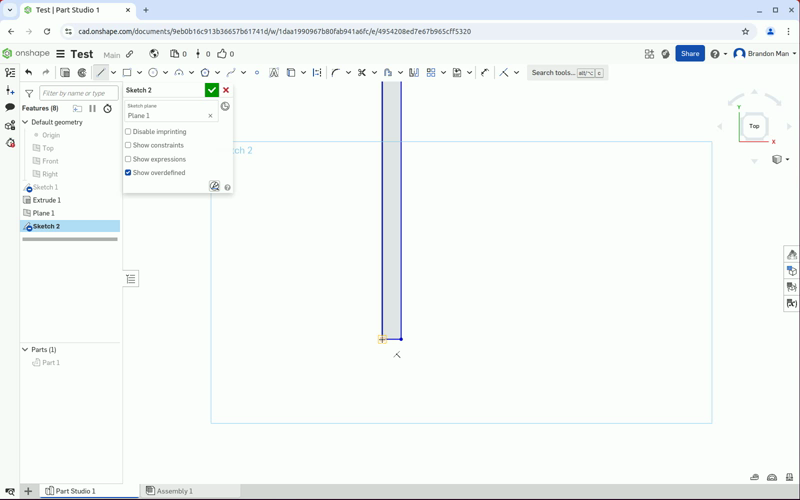
scroll(-6)
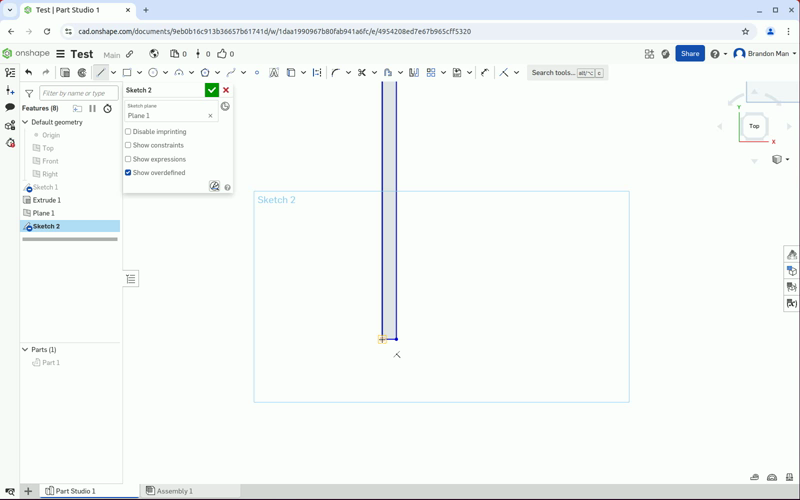
scroll(-6)
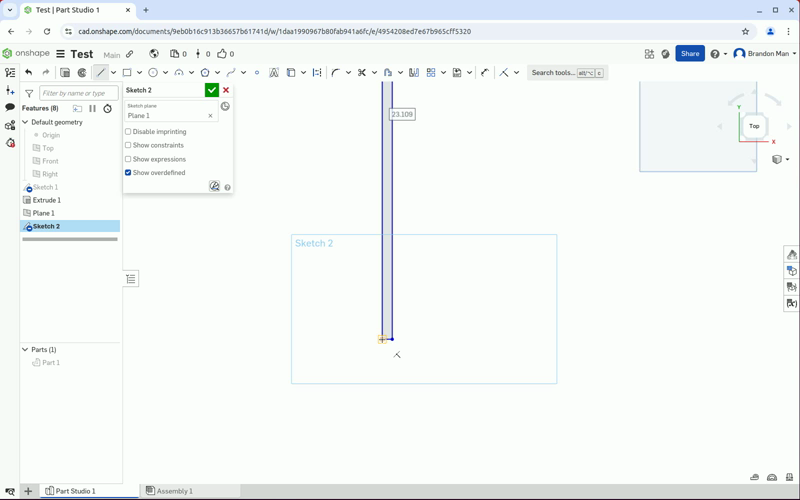
scroll(-6)
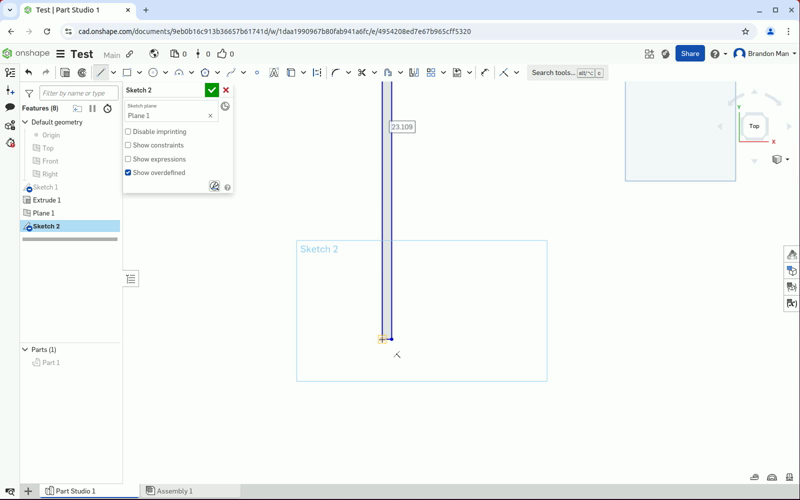
scroll(-6)
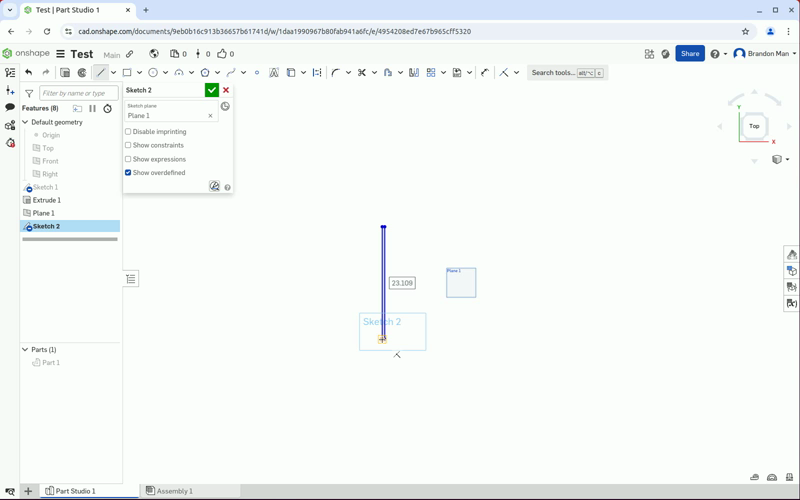
key(esc)
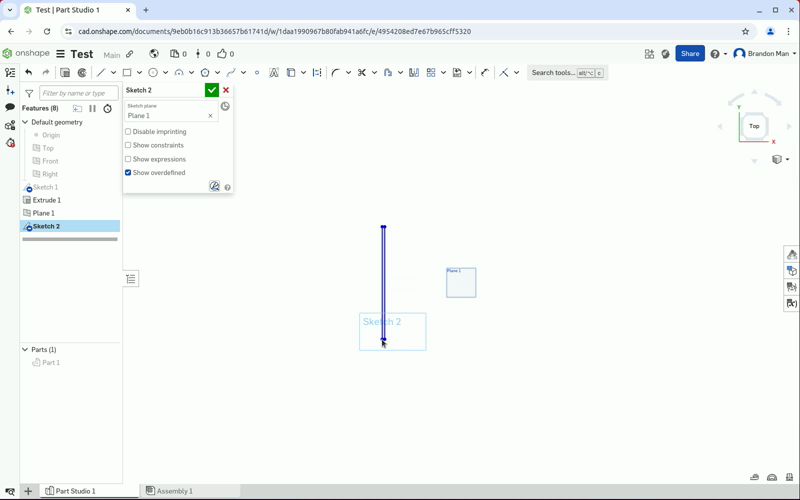
mouse_move(383, 260)
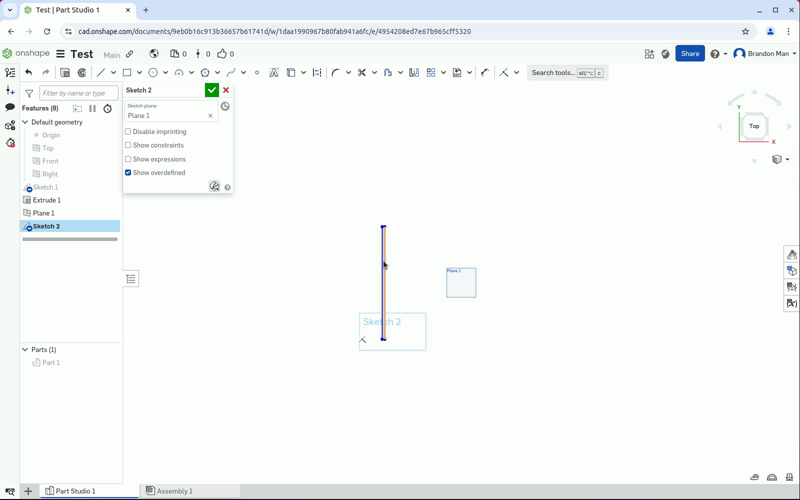
scroll(6)
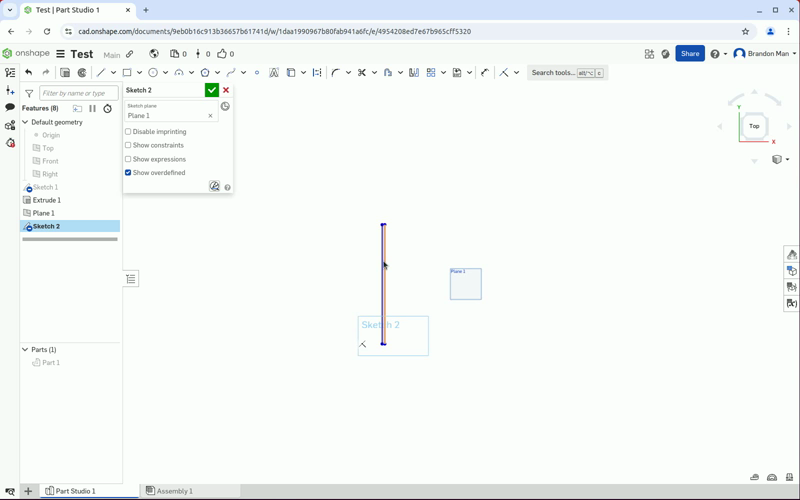
scroll(6)
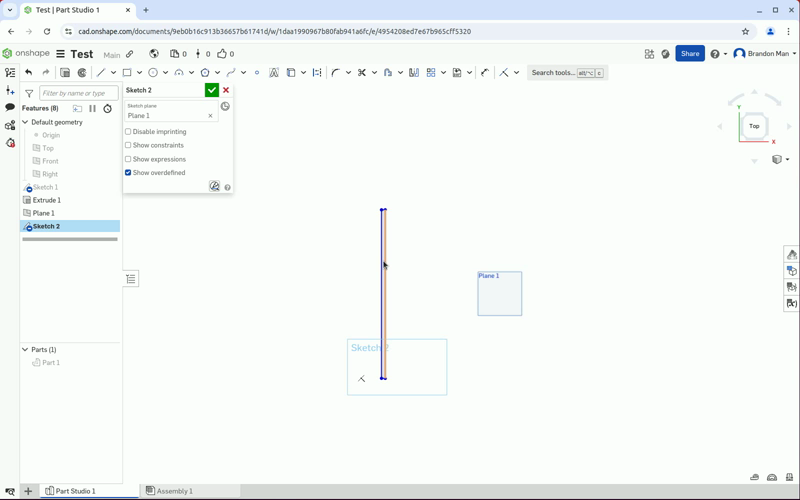
scroll(6)
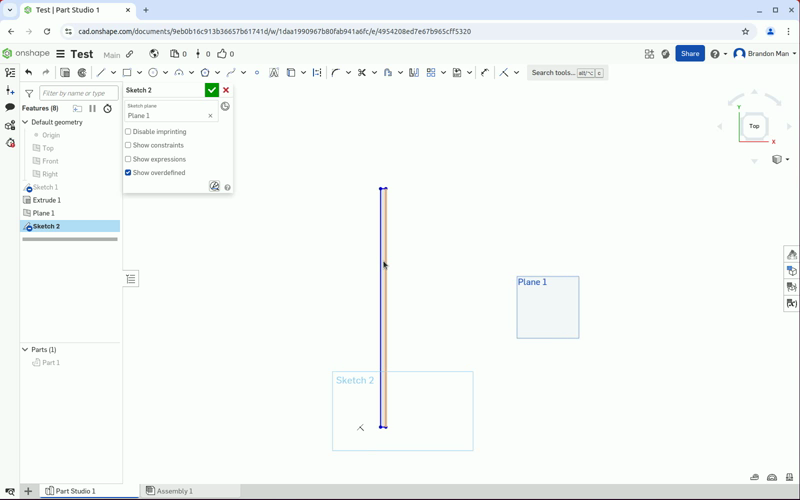
scroll(6)
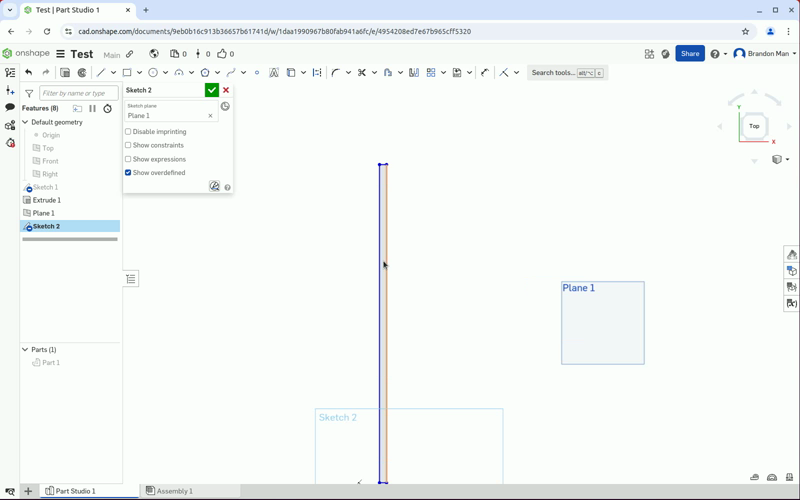
scroll(6)
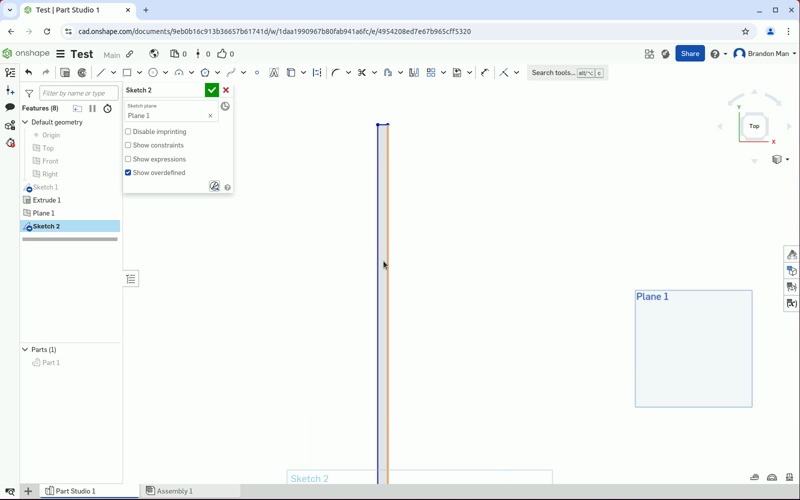
scroll(6)
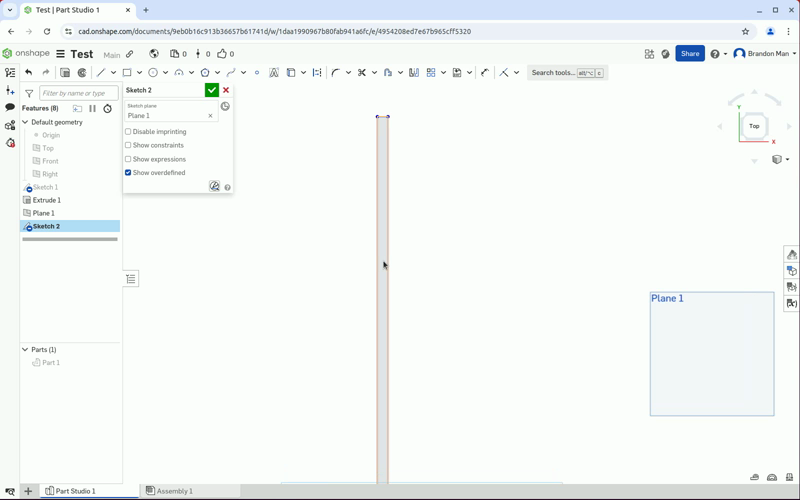
scroll(6)
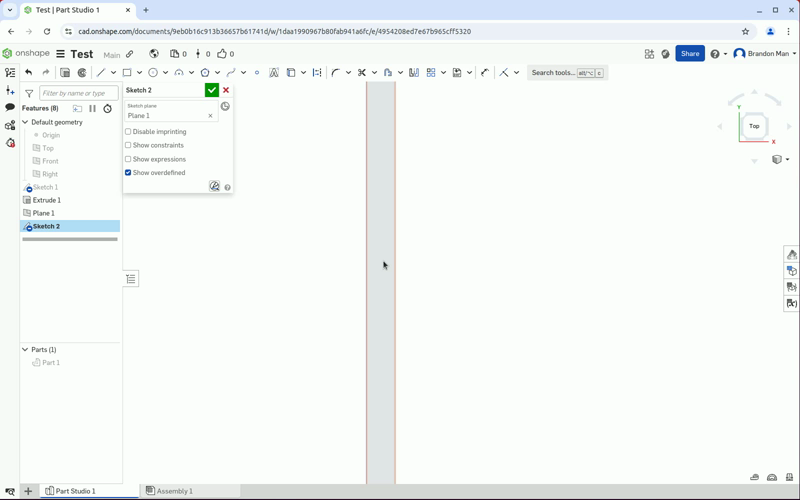
click(383, 260)
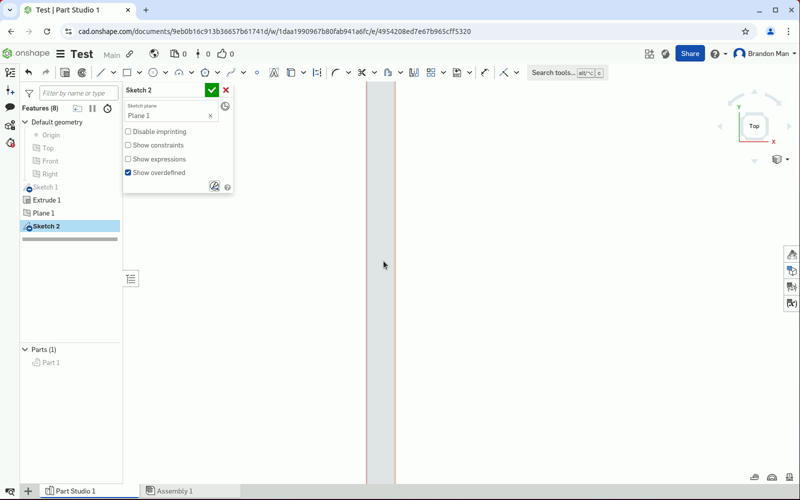
scroll(-6)
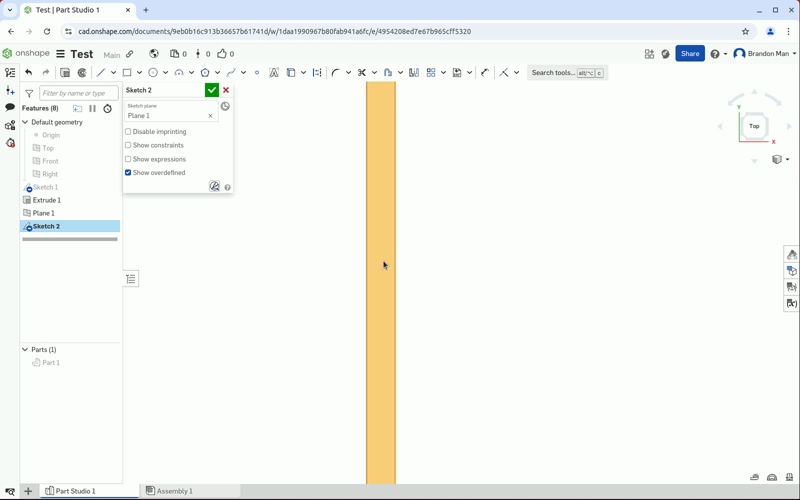
scroll(-6)
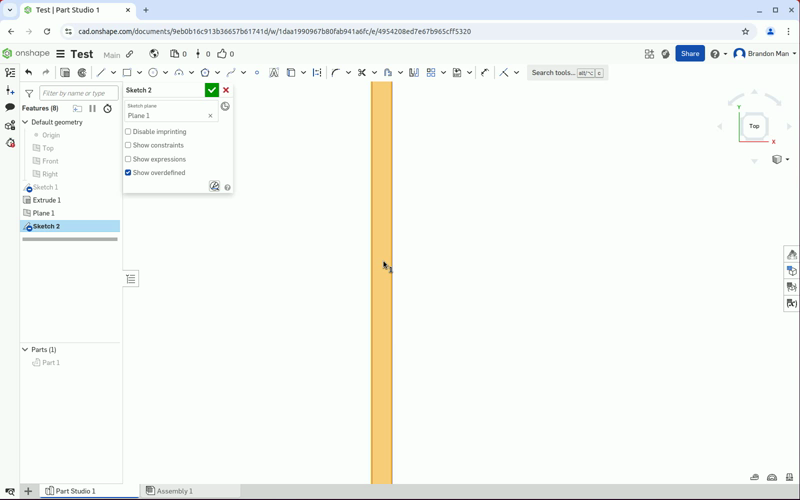
scroll(-6)
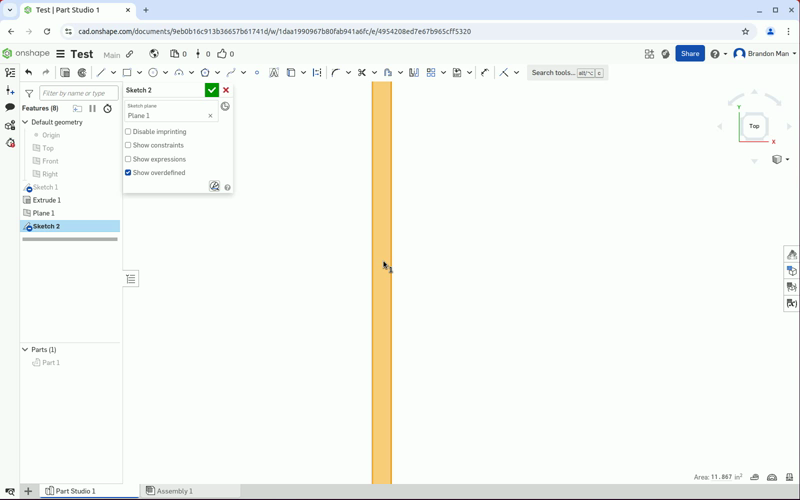
scroll(-6)
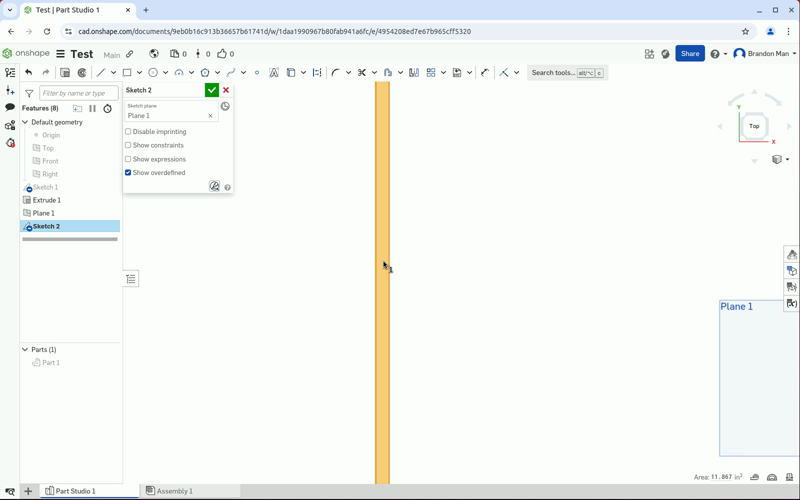
scroll(-6)
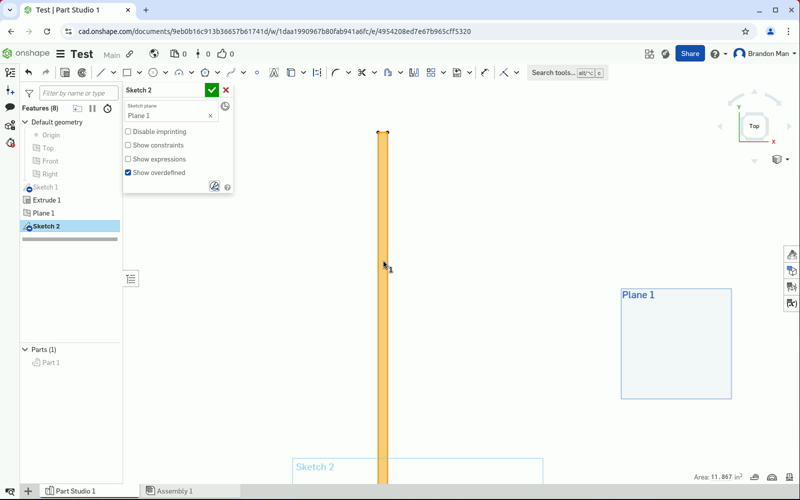
scroll(-6)
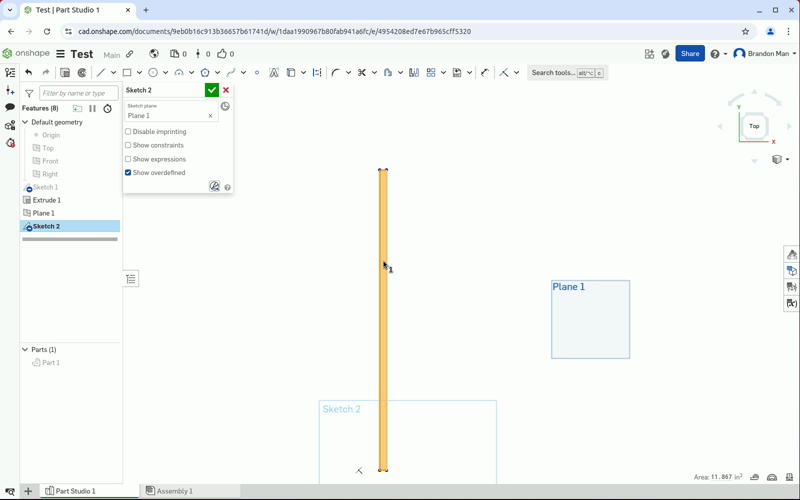
scroll(-6)
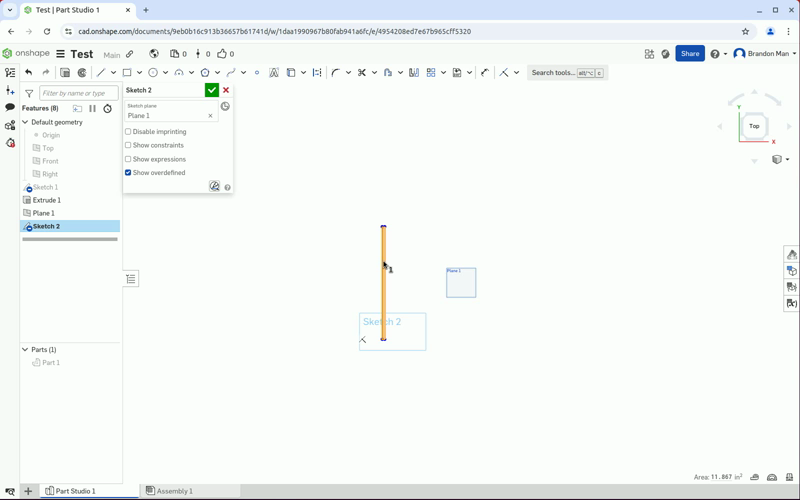
mouse_move(73, 352)
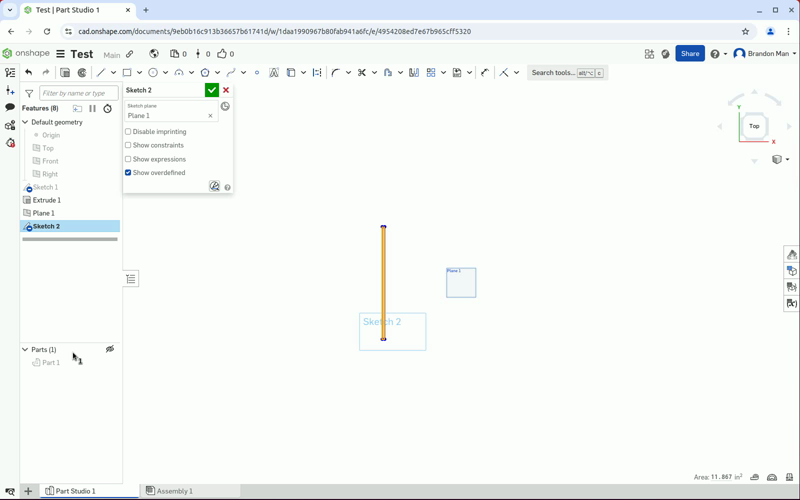
key(shift+y)
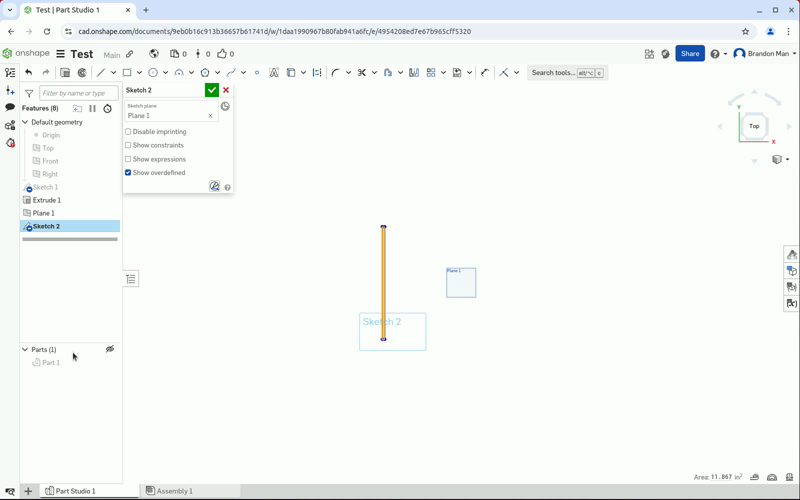
key(shift+e)
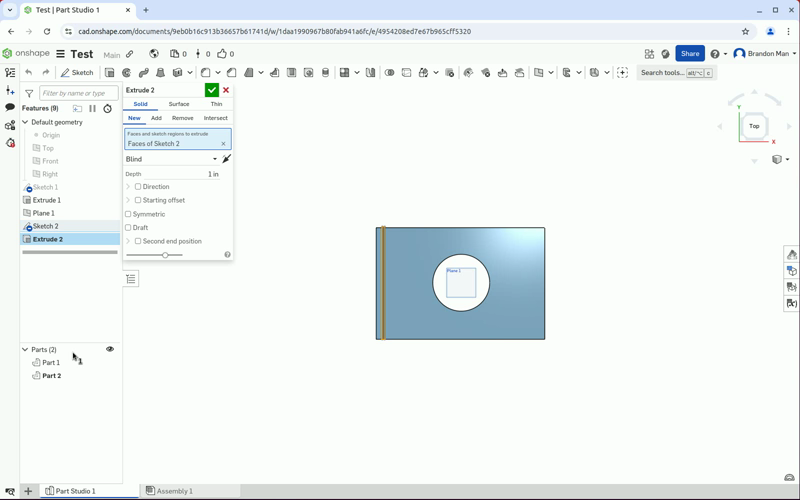
mouse_move(143, 106)
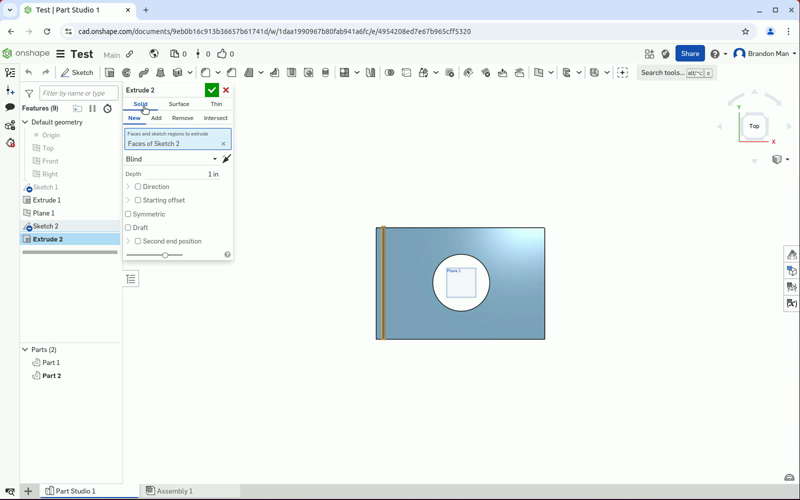
click(143, 106)
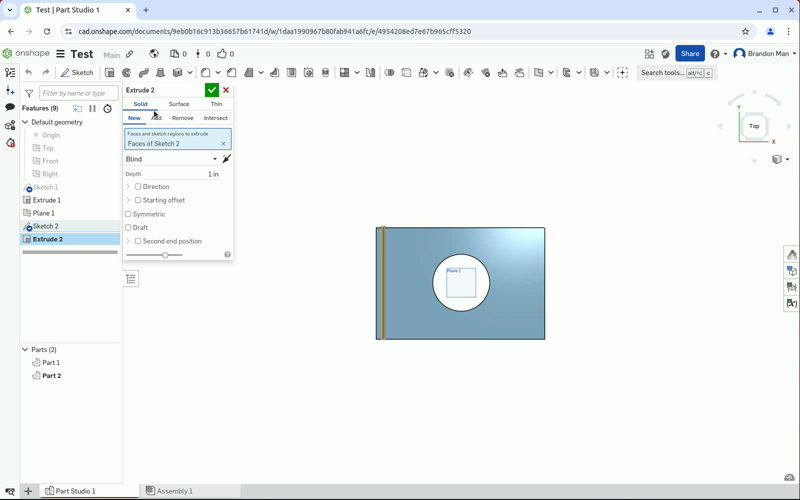
mouse_move(186, 120)
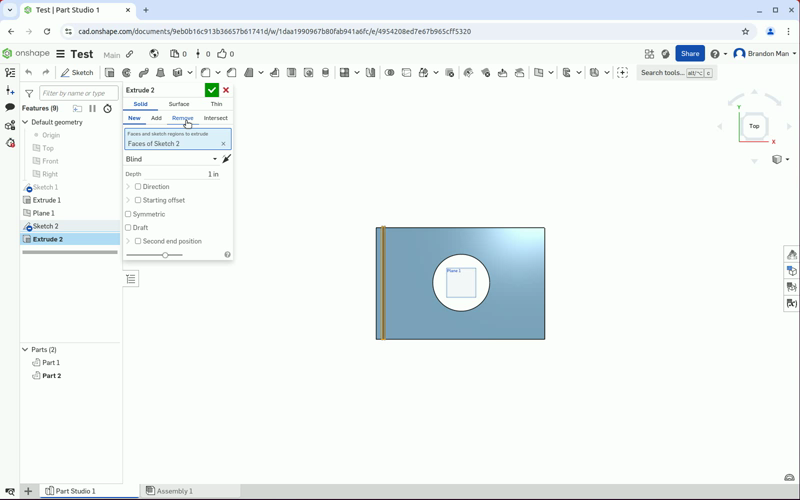
click(186, 120)
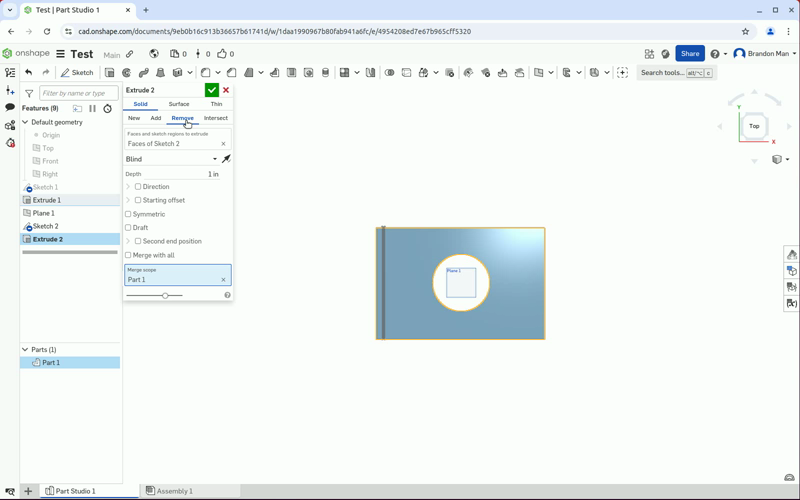
key(tab, 4)
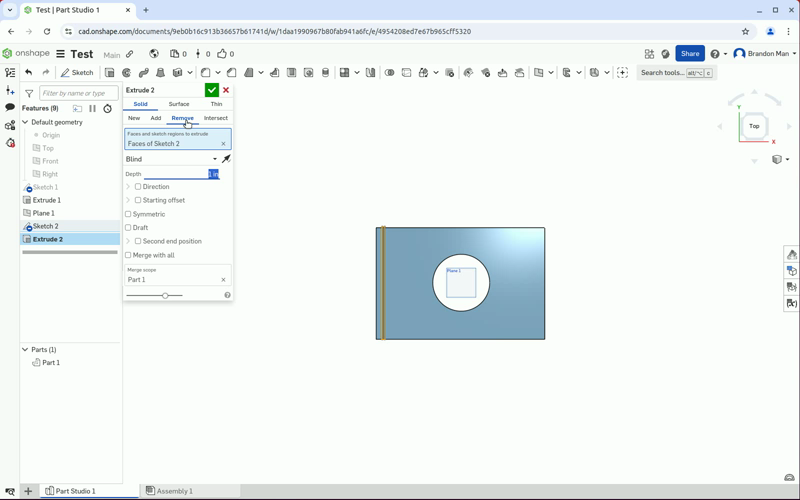
text(2.407)
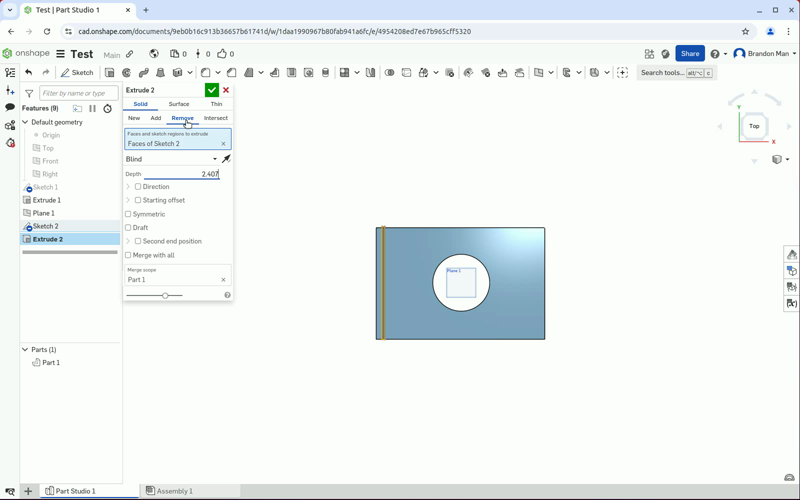
key(tab, 6)
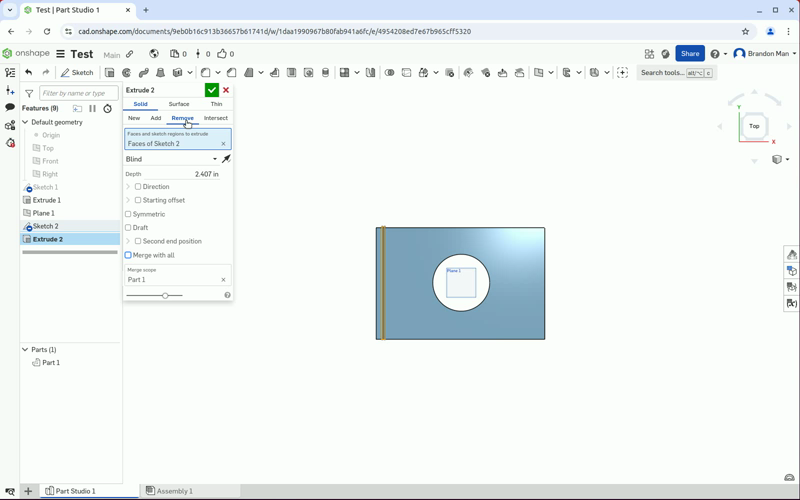
key(space)
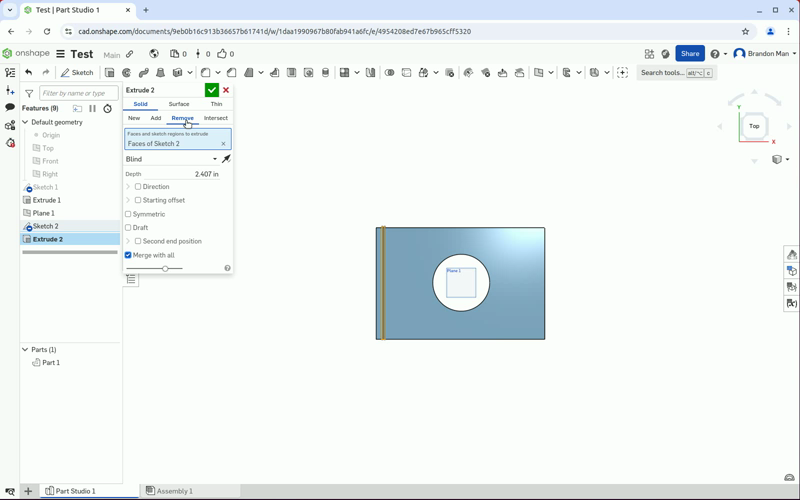
key(enter)
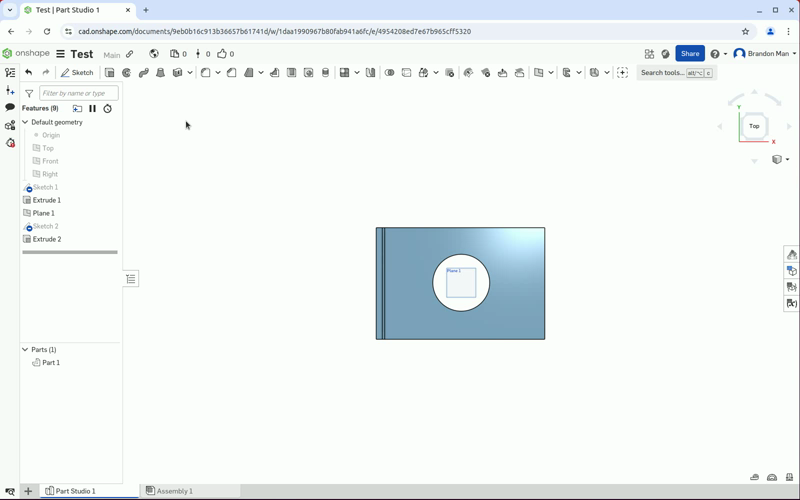
key(shift+h)
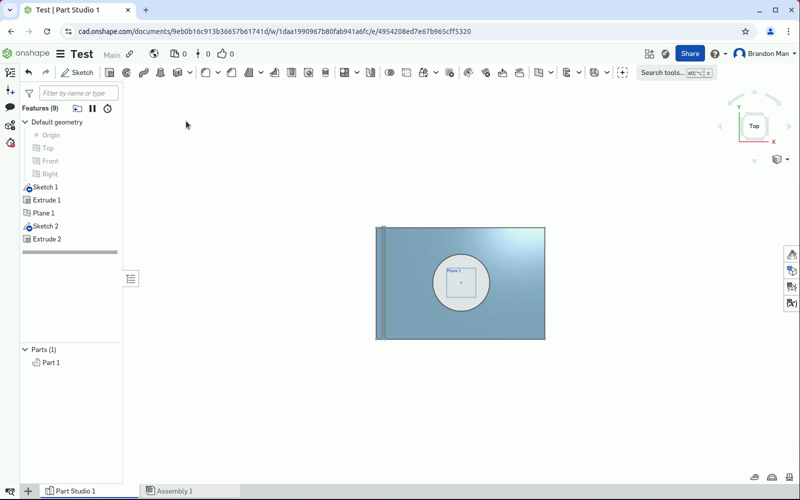
key(shift+h)
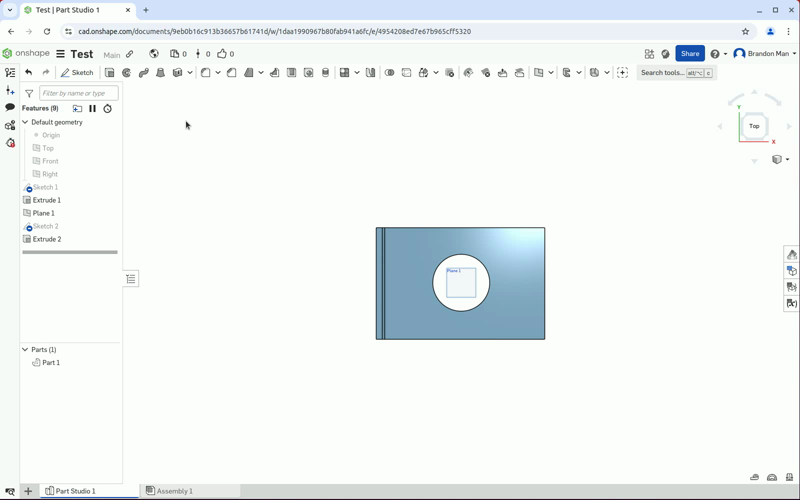
mouse_move(73, 189)
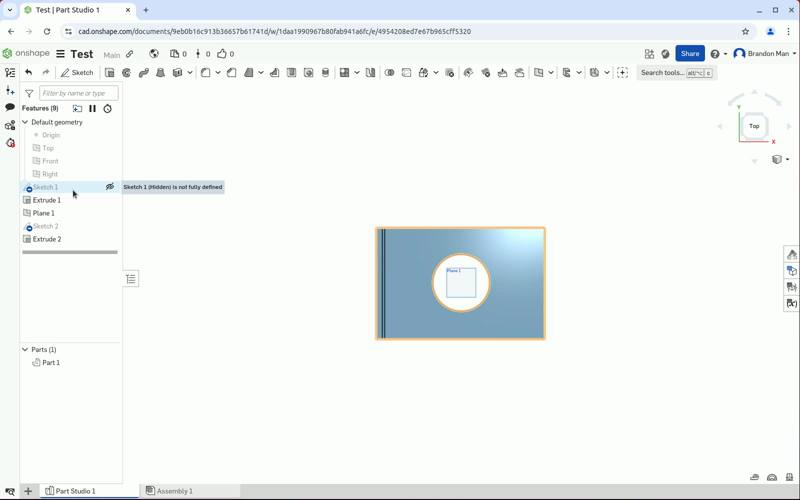
click(73, 189)
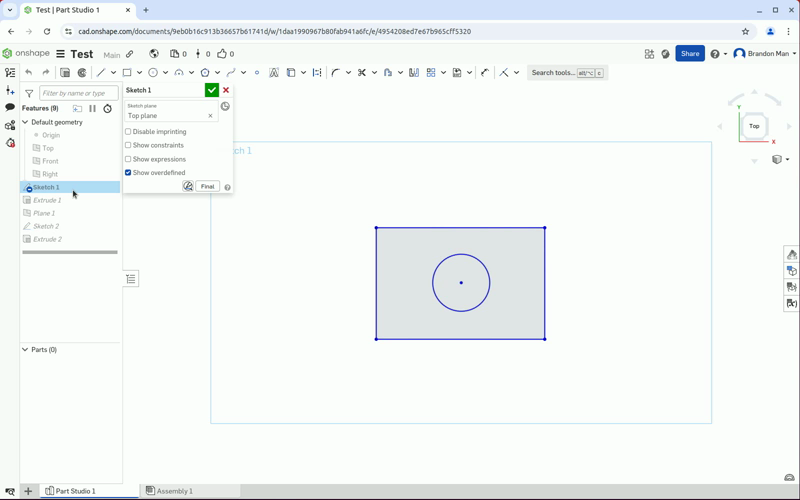
mouse_move(229, 92)
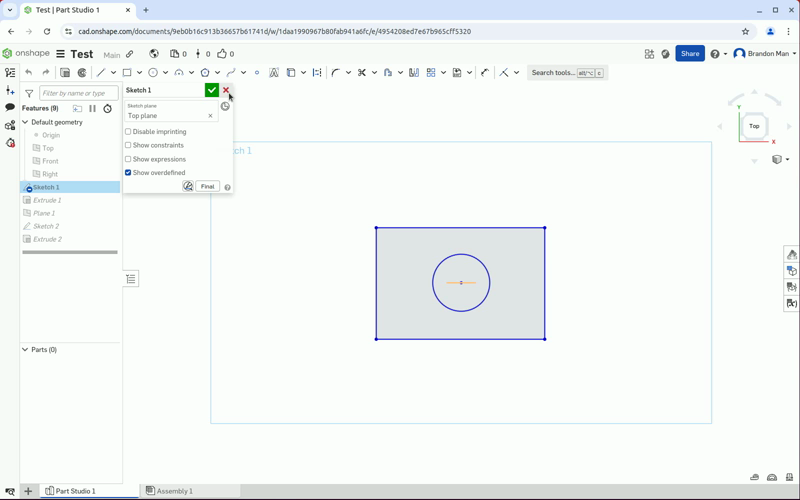
click(229, 92)
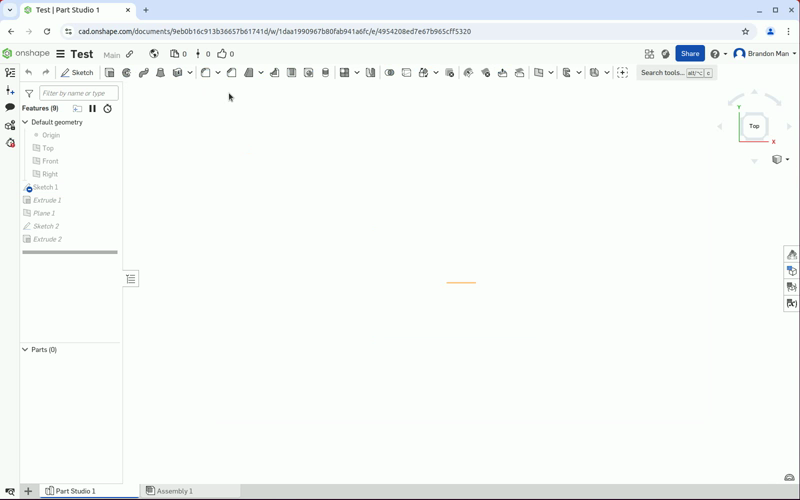
key(shift+s)
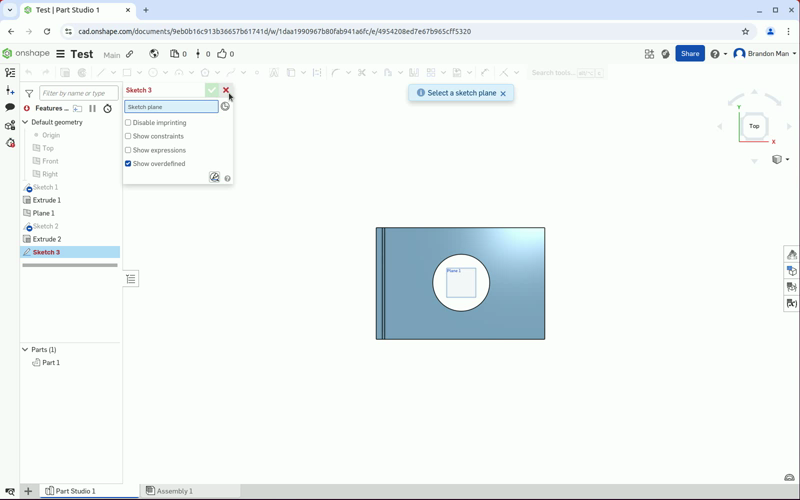
mouse_move(73, 215)
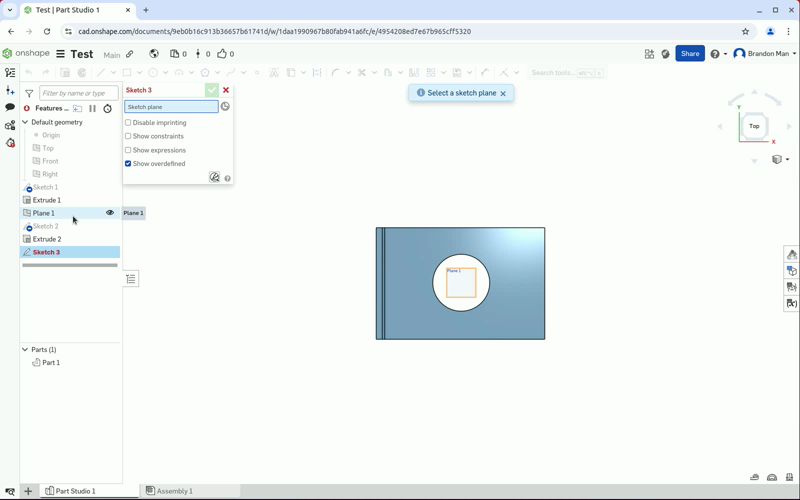
click(73, 215)
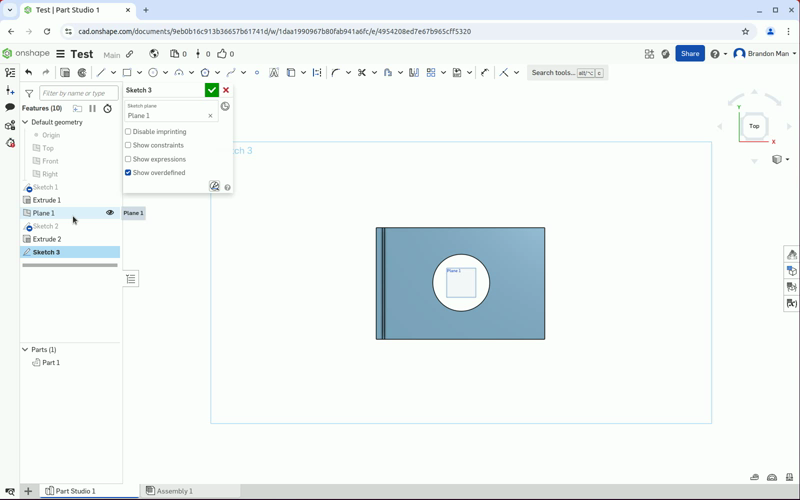
mouse_move(73, 352)
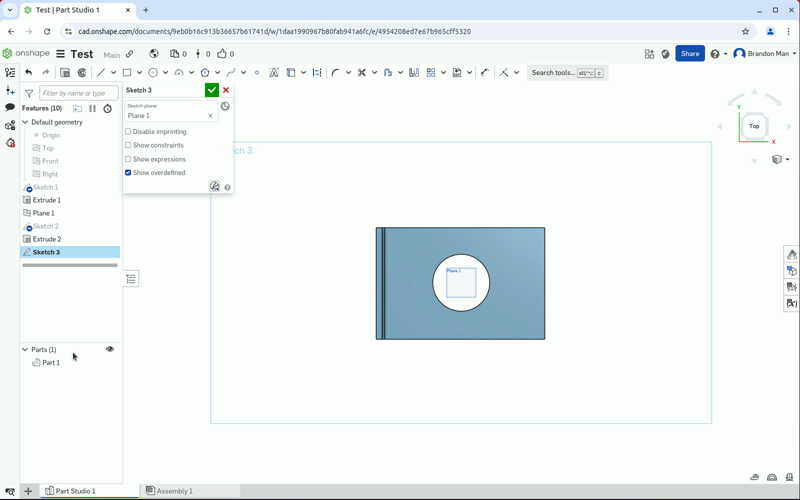
key(y)
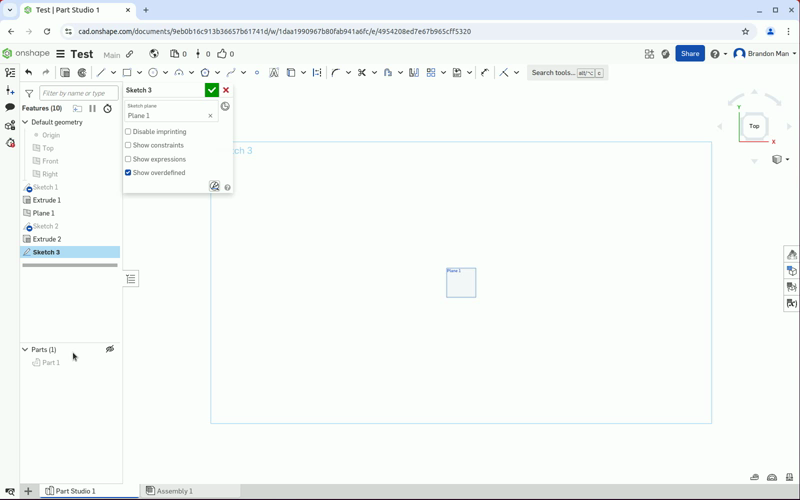
key(l)
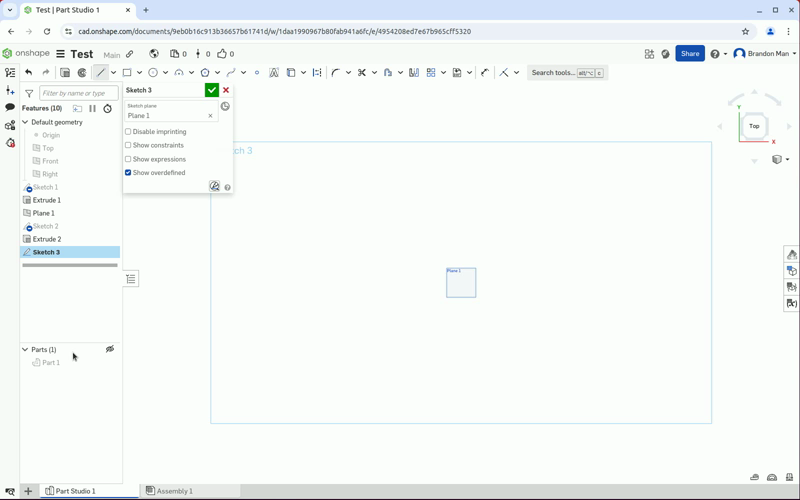
key_down(shift)
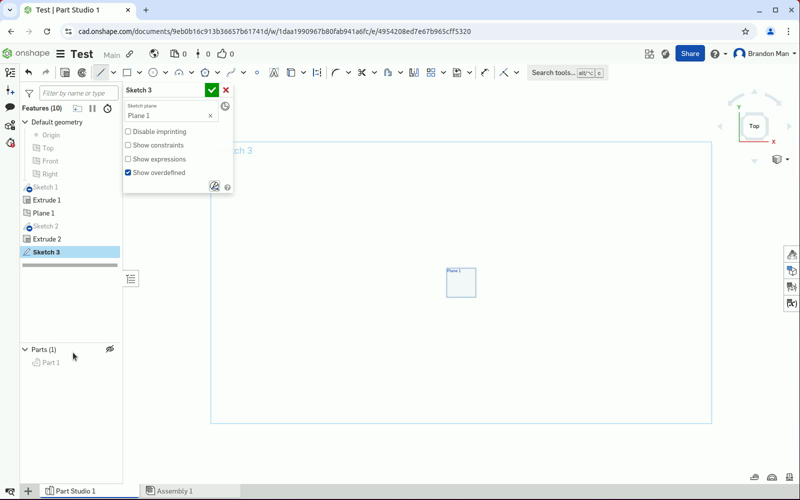
mouse_move(446, 339)
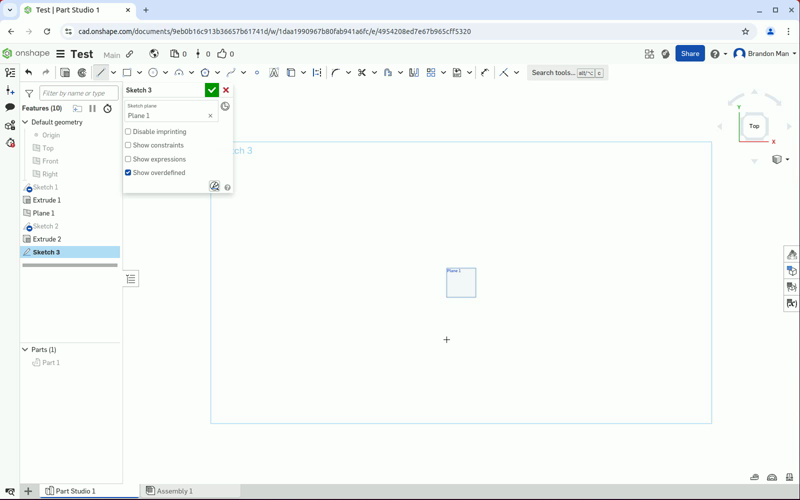
click(446, 339)
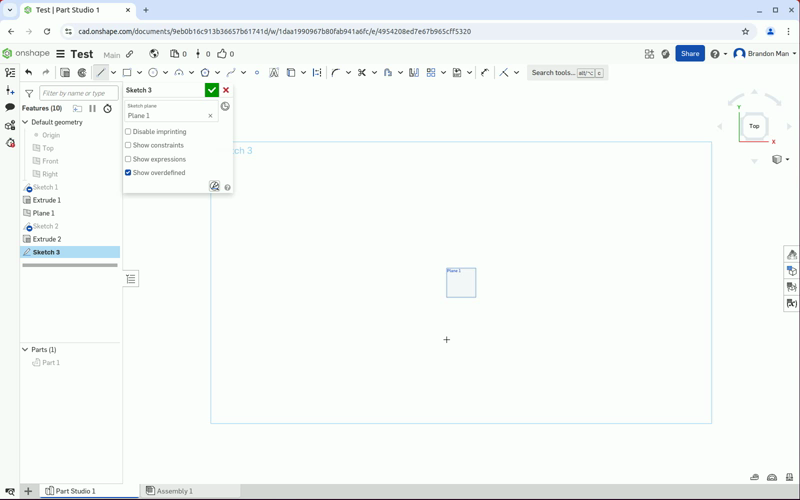
key_up(shift)
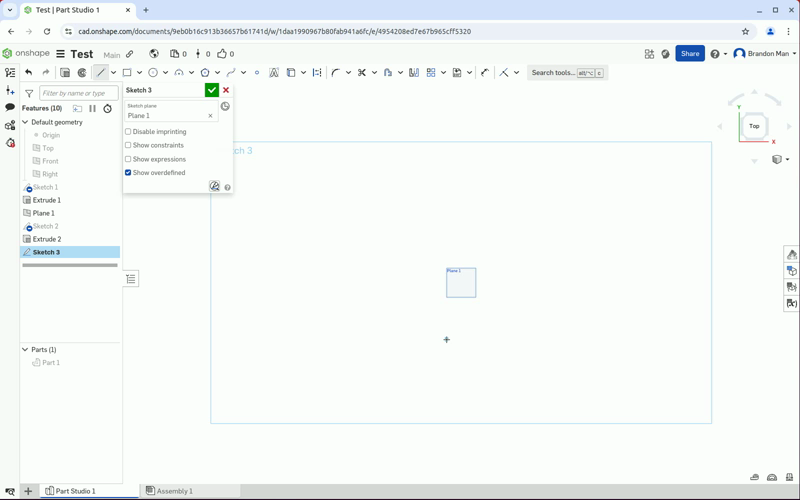
key_down(shift)
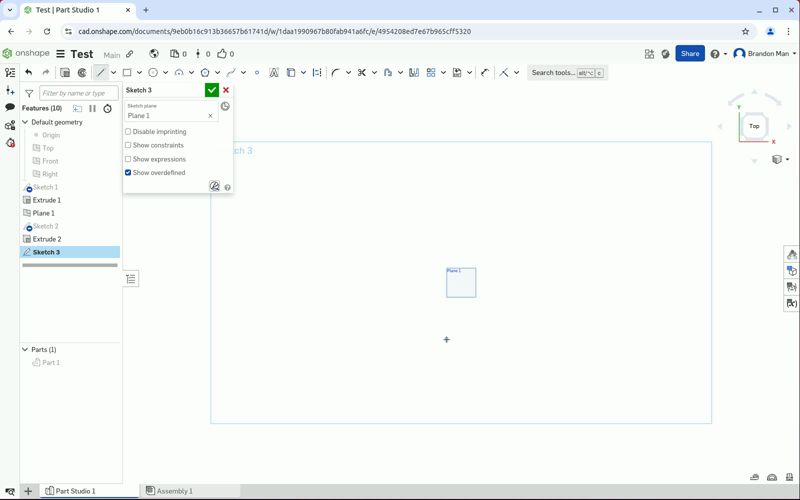
mouse_move(476, 339)
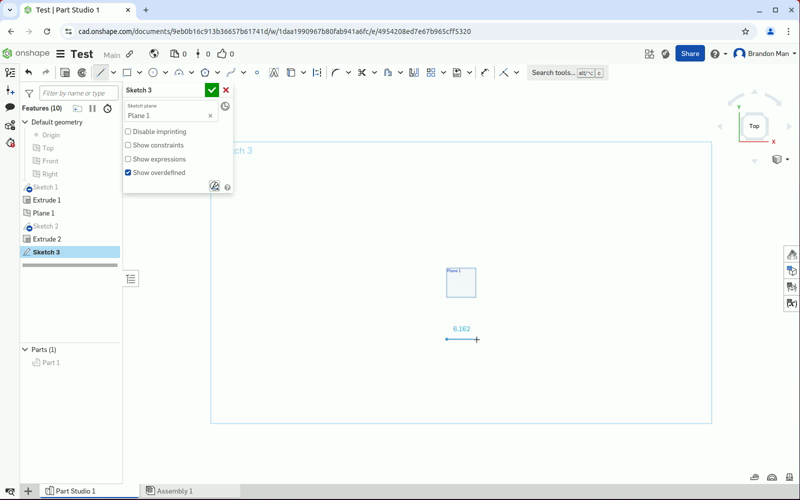
mouse_move(475, 339)
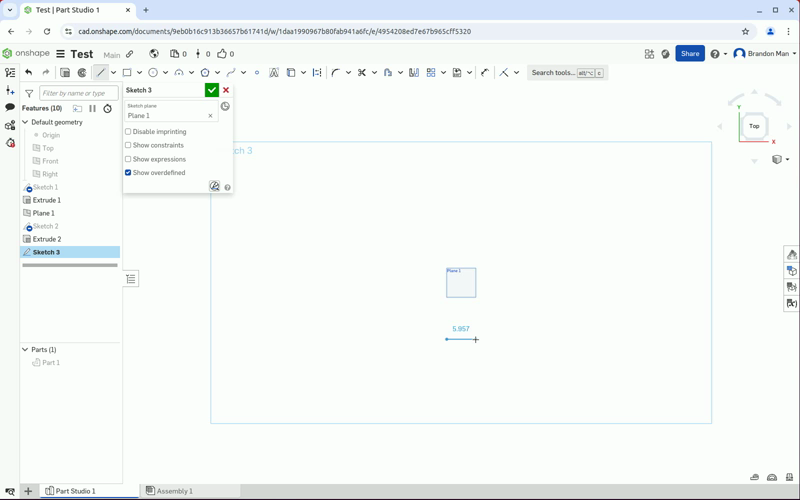
click(475, 339)
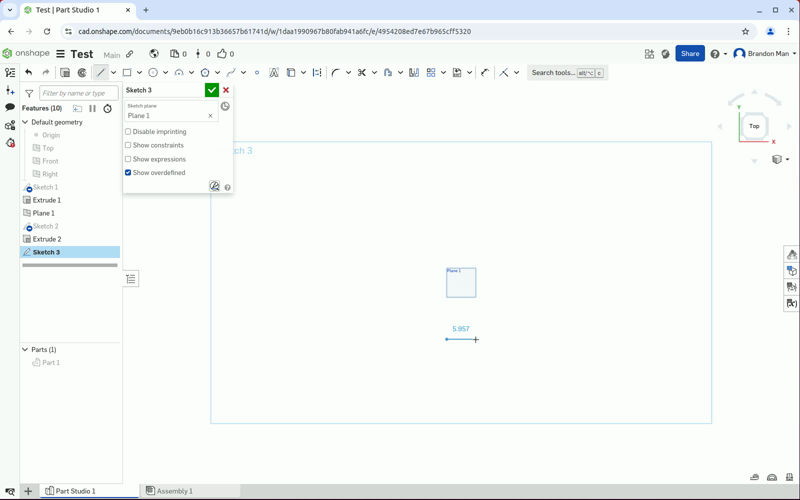
key_up(shift)
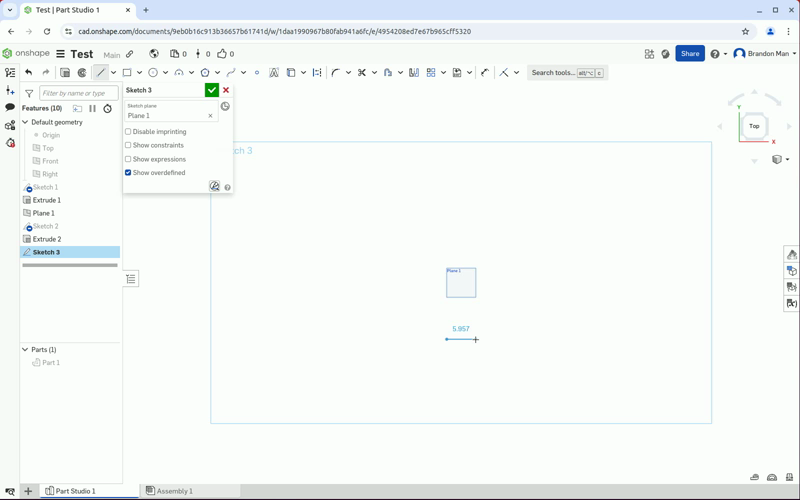
key_down(shift)
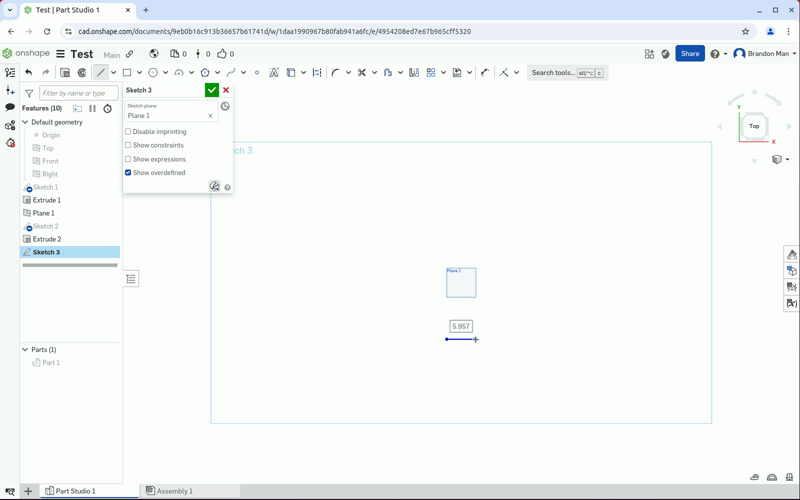
mouse_move(505, 339)
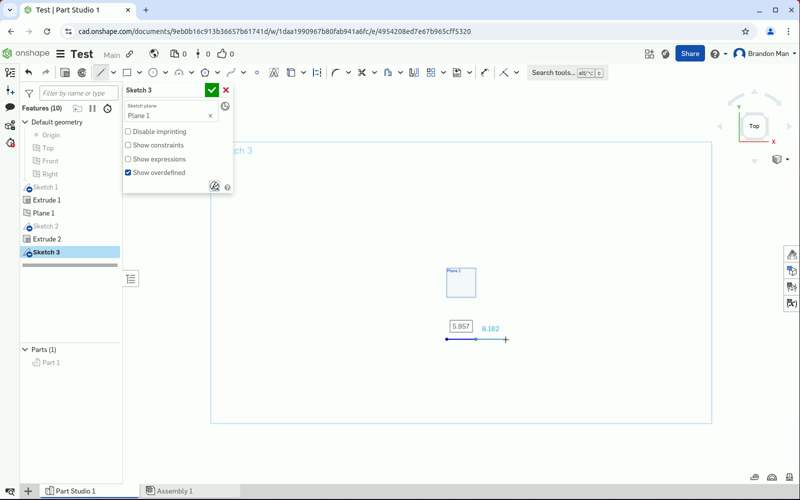
mouse_move(475, 306)
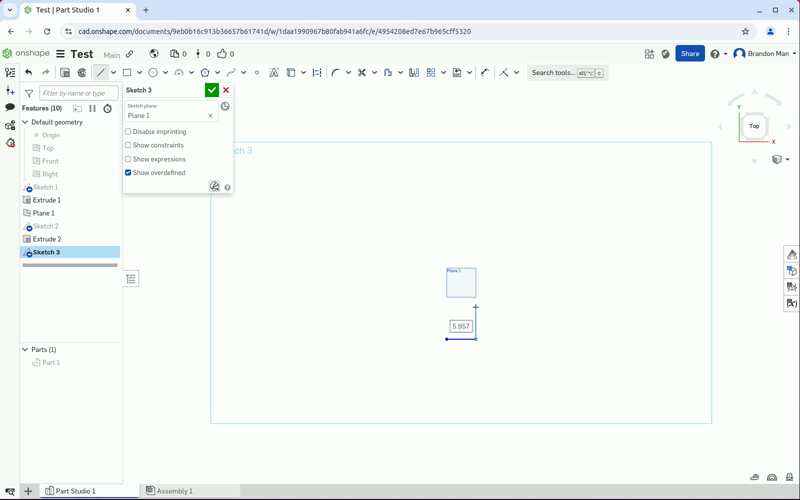
click(475, 306)
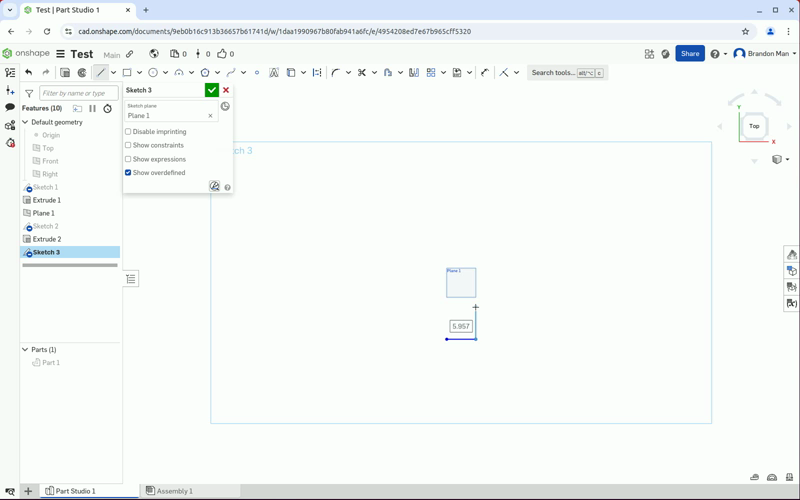
key_up(shift)
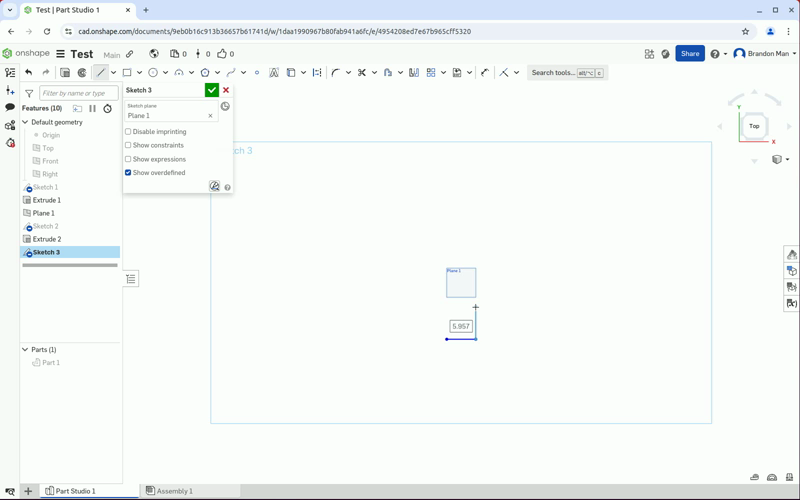
key(esc)
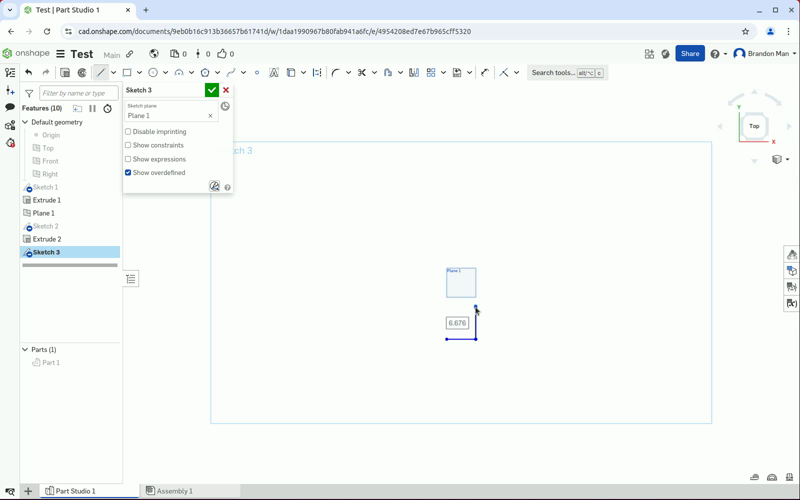
key(a)
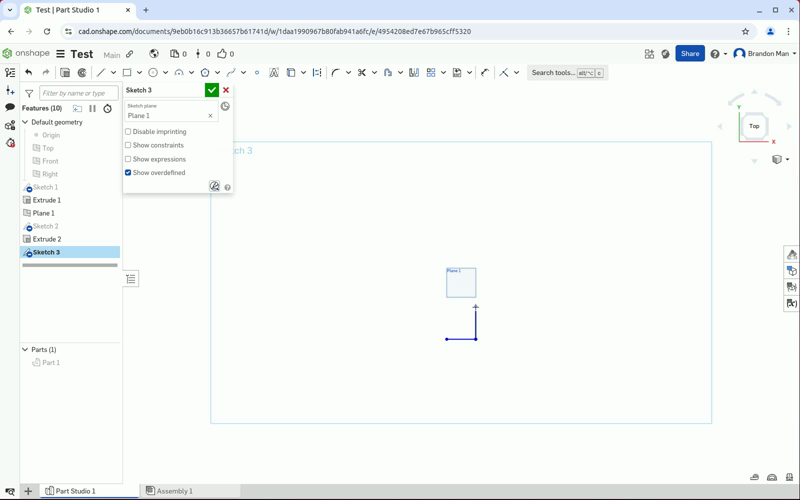
mouse_move(475, 306)
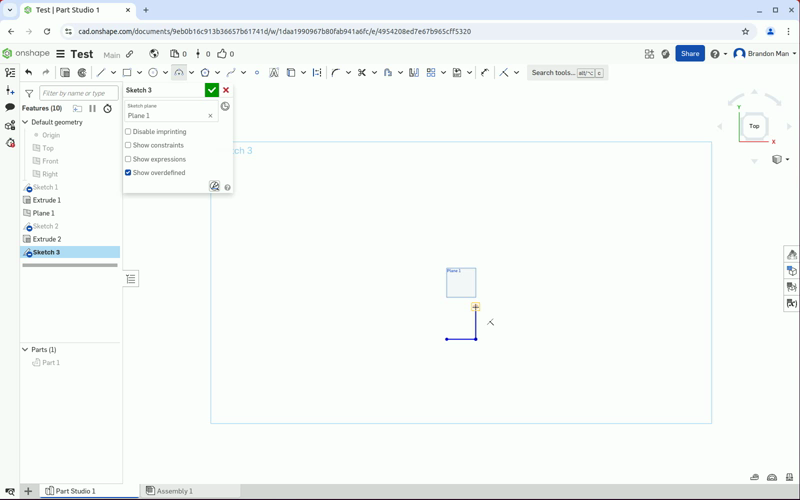
click(475, 306)
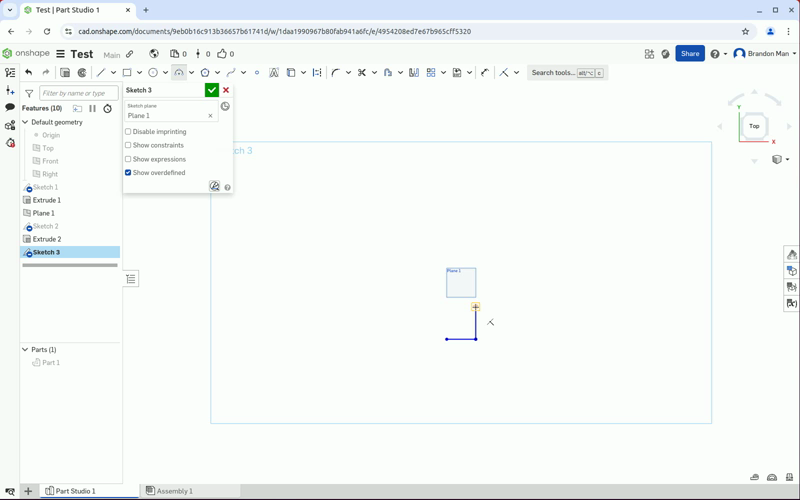
key_down(shift)
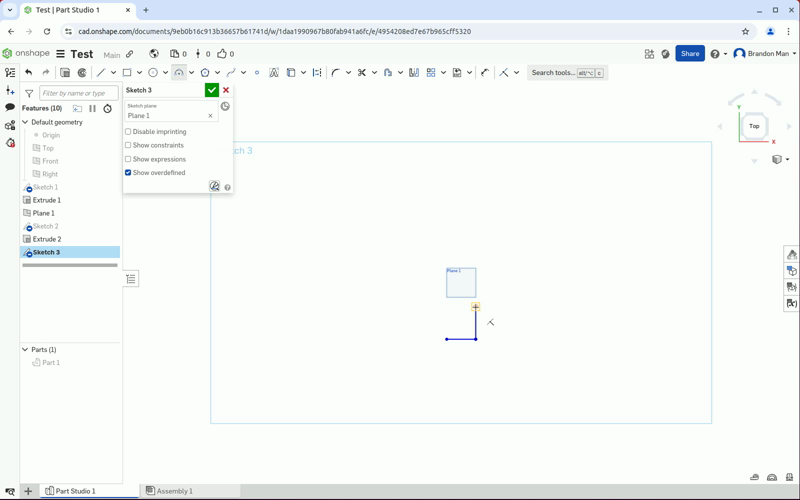
mouse_move(446, 306)
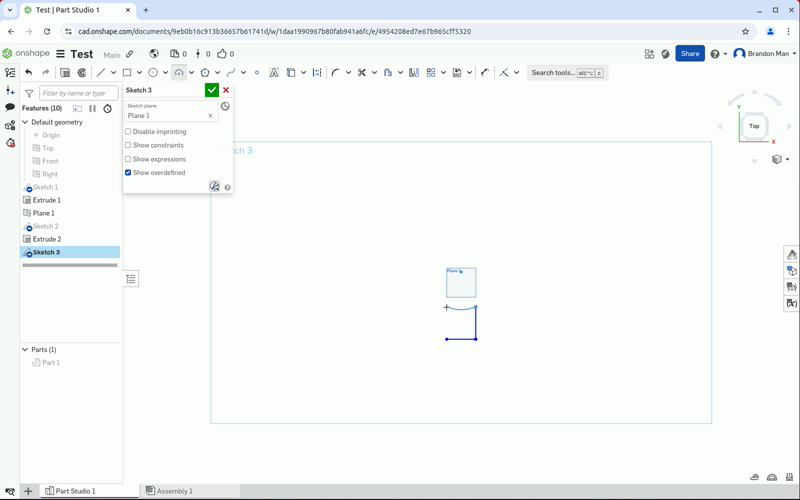
click(446, 306)
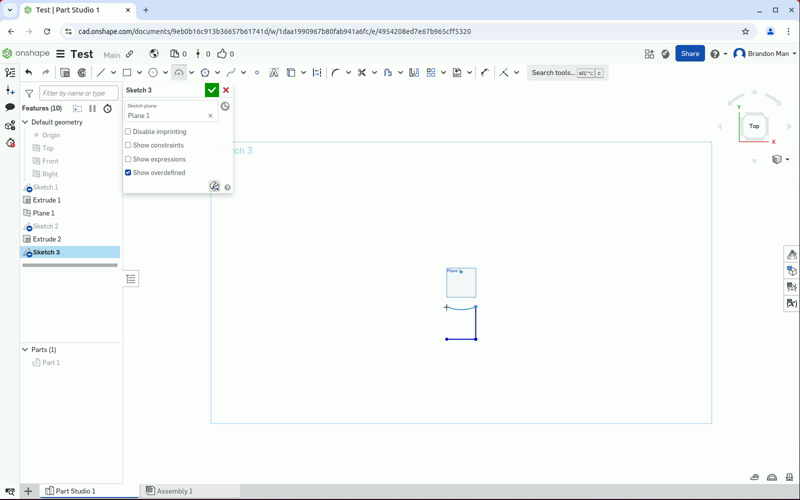
mouse_move(461, 310)
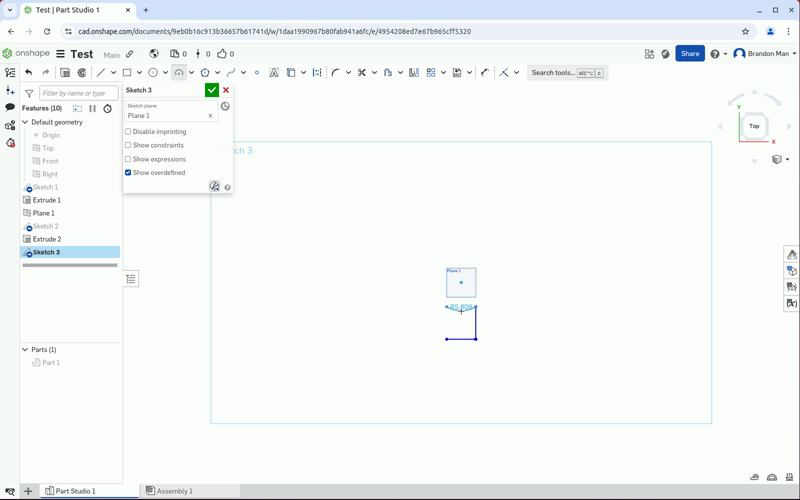
click(461, 310)
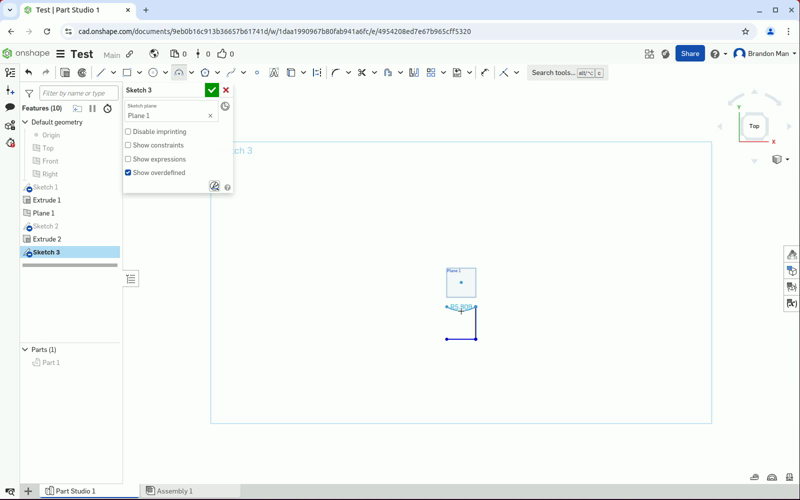
key_up(shift)
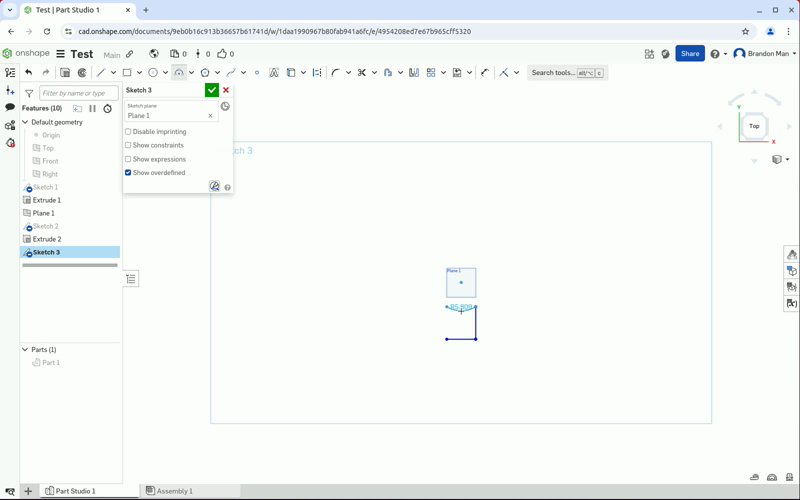
key(esc)
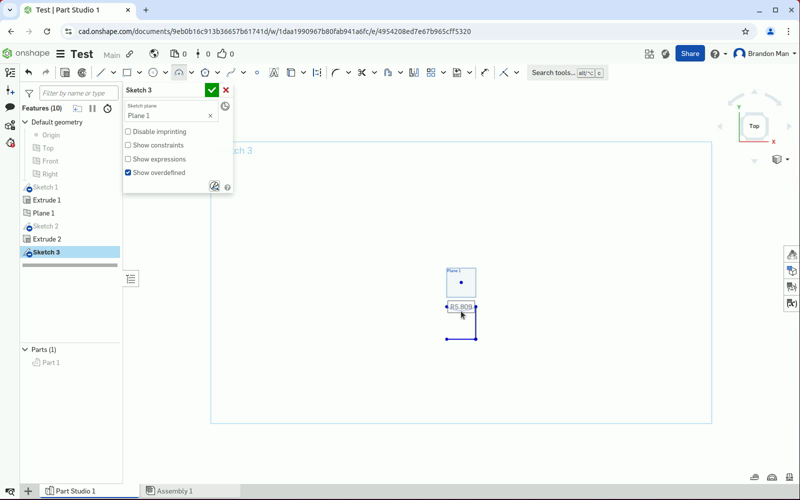
key(l)
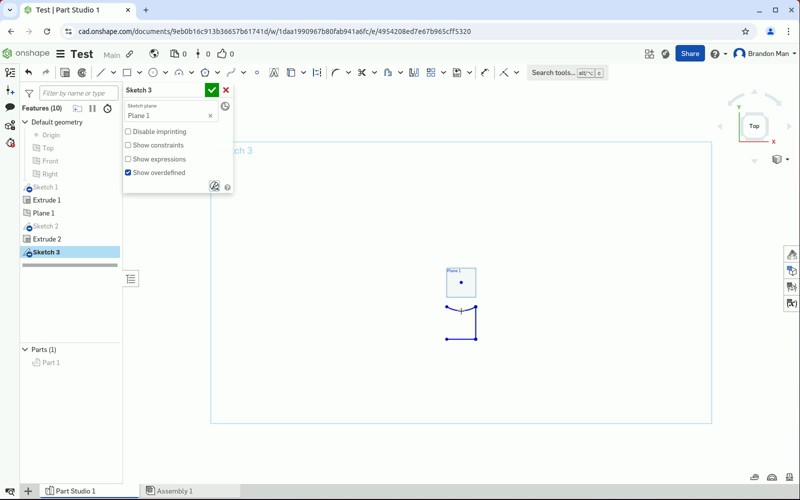
mouse_move(446, 306)
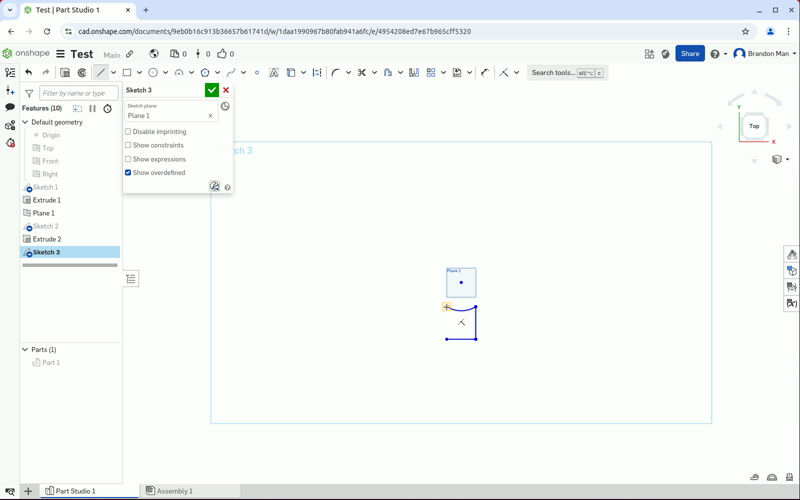
click(446, 306)
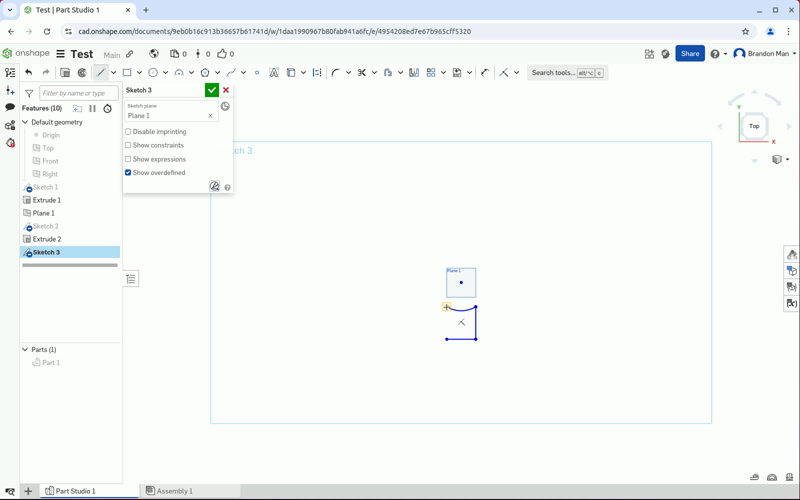
mouse_move(476, 306)
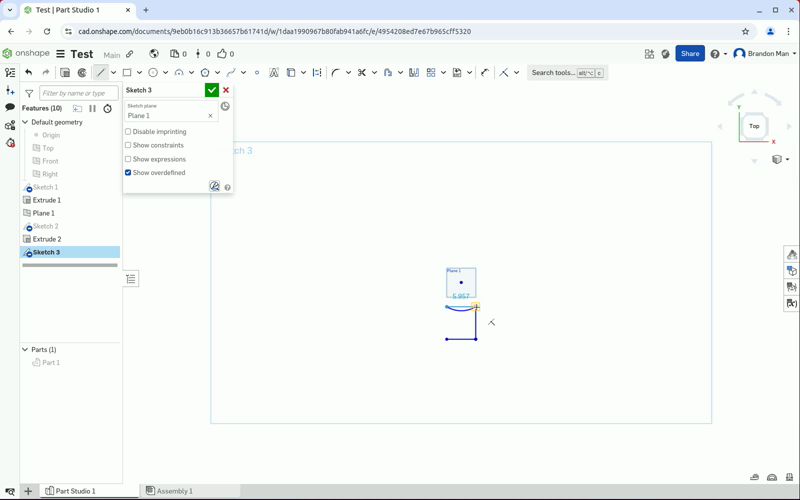
key_down(shift)
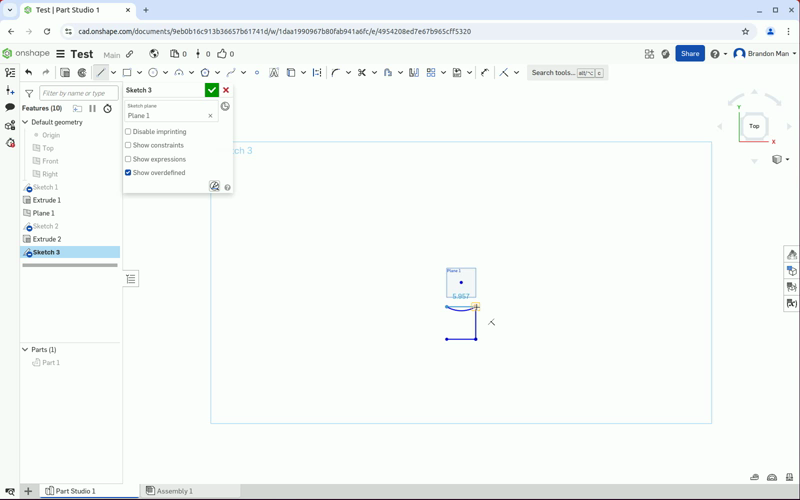
mouse_move(446, 339)
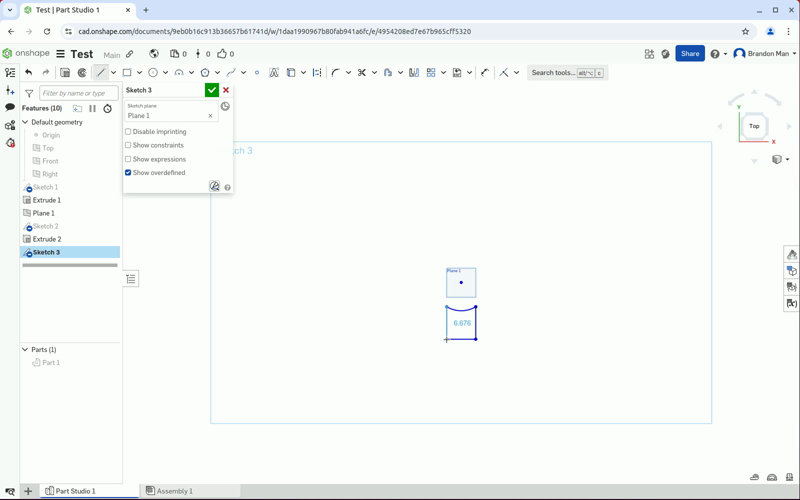
key_up(shift)
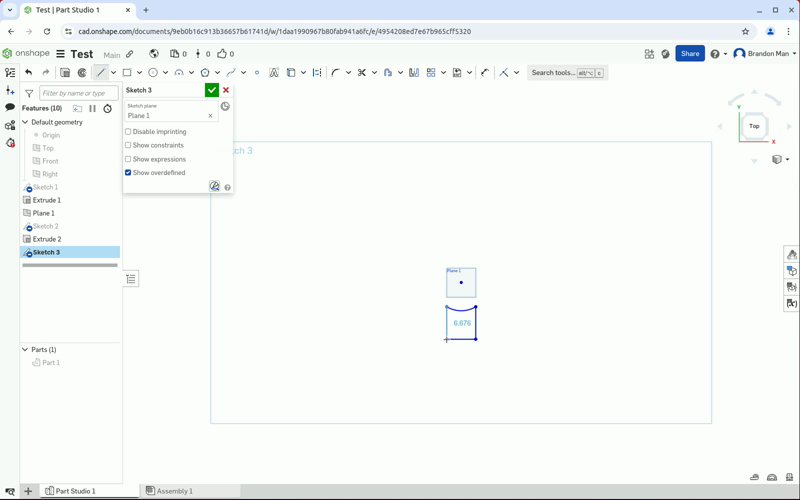
click(446, 339)
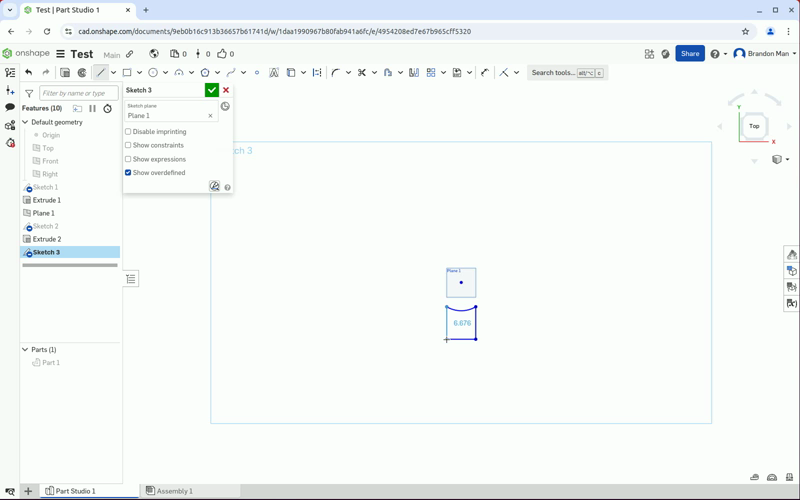
key(esc)
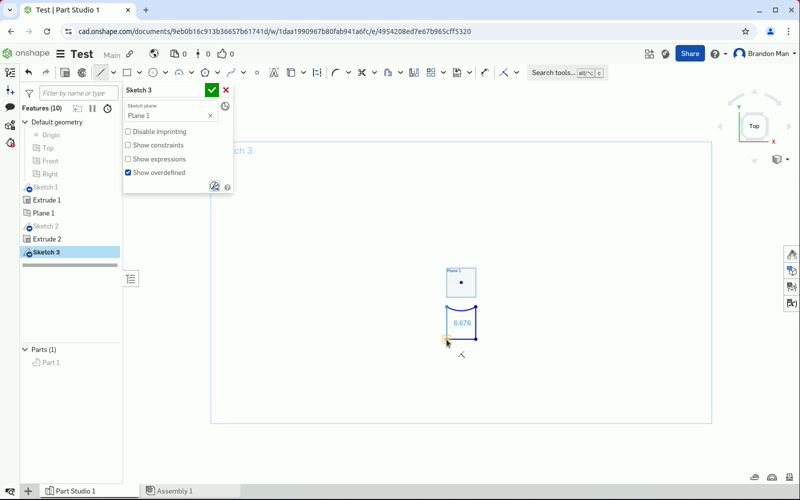
mouse_move(467, 338)
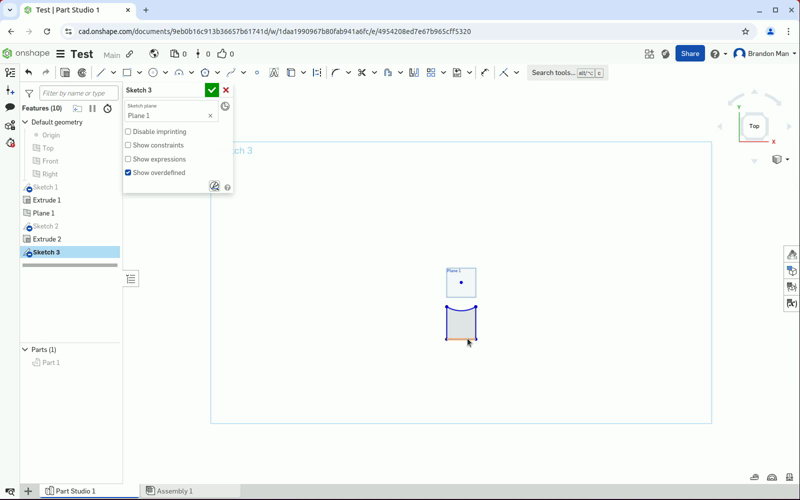
scroll(6)
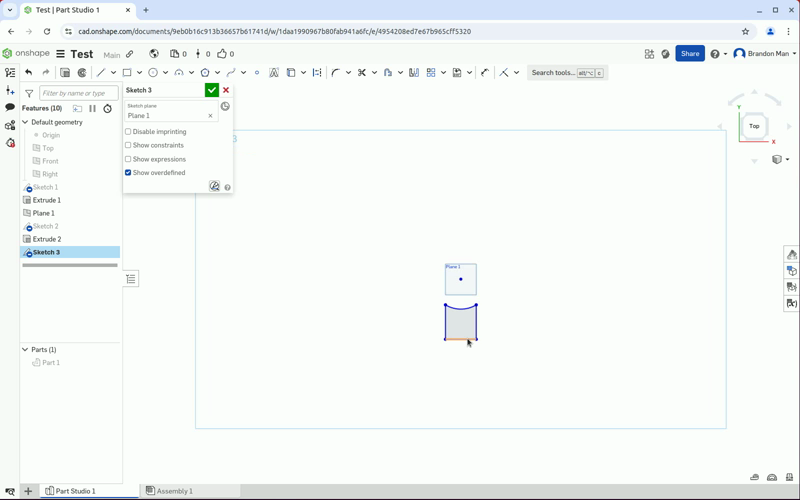
scroll(6)
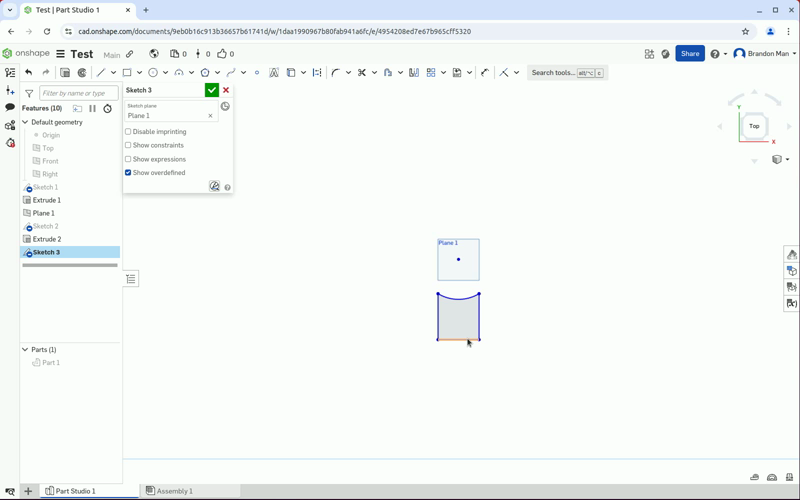
scroll(6)
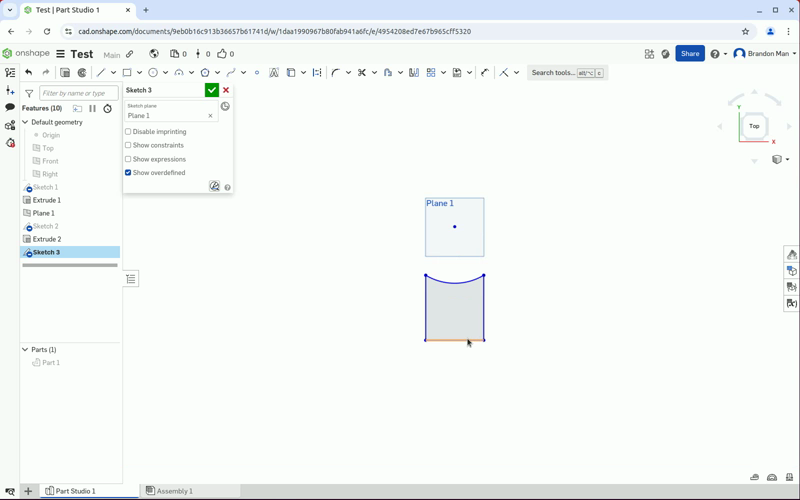
scroll(6)
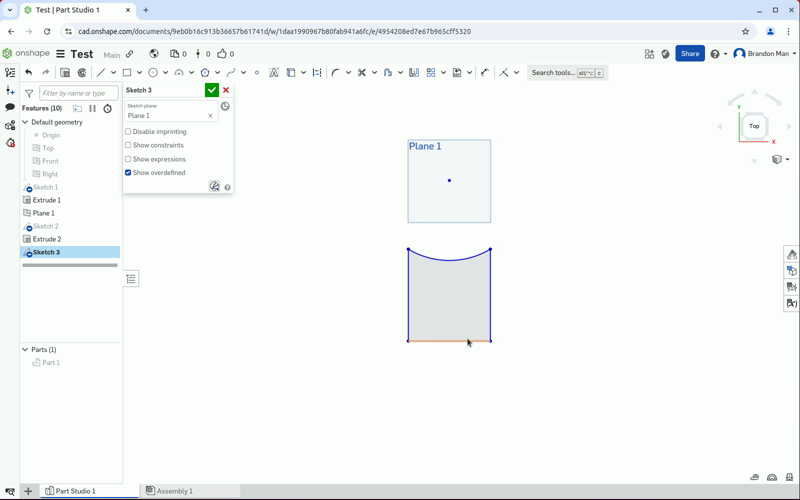
scroll(6)
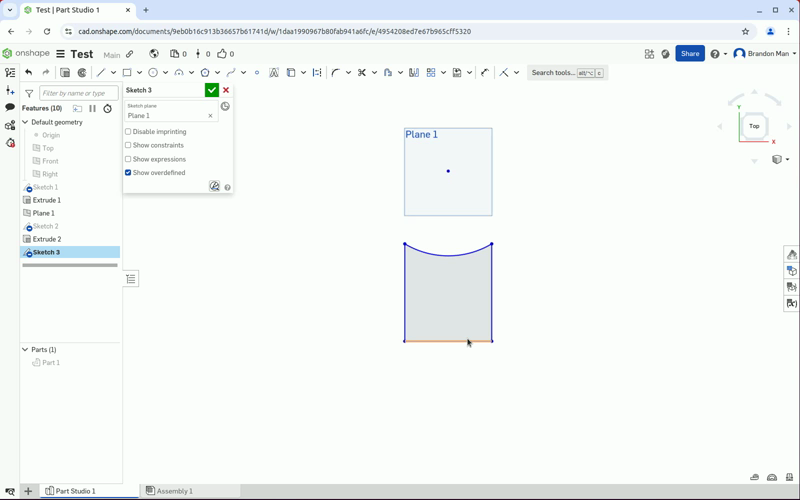
scroll(6)
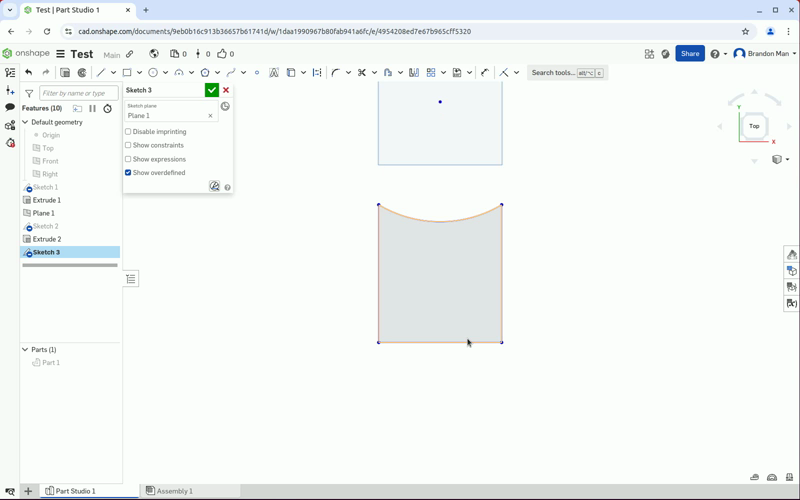
scroll(6)
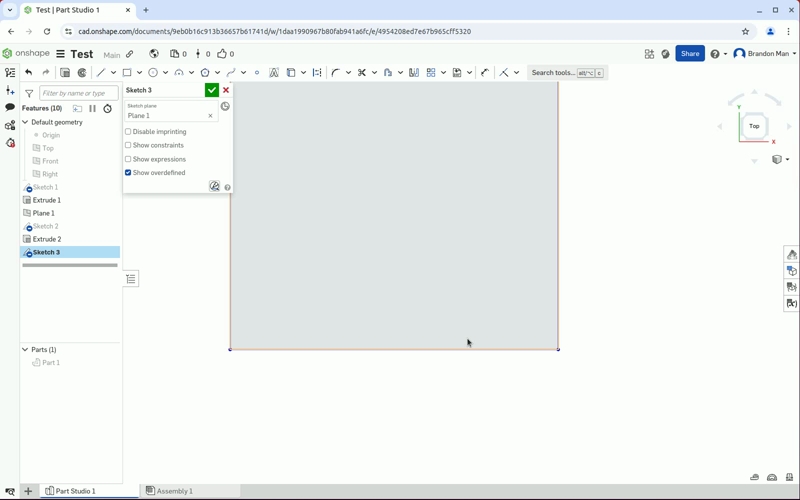
click(467, 338)
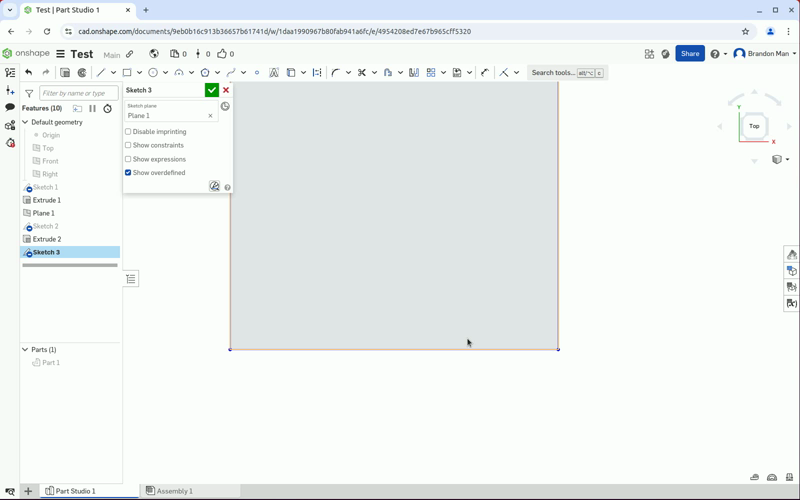
scroll(-6)
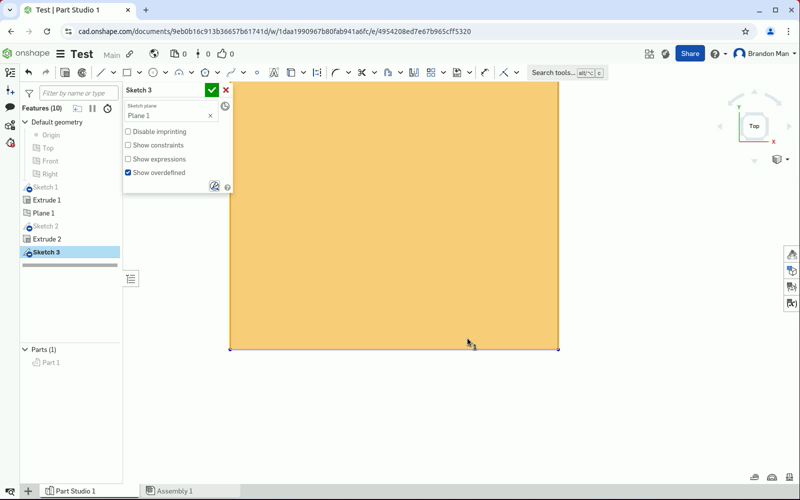
scroll(-6)
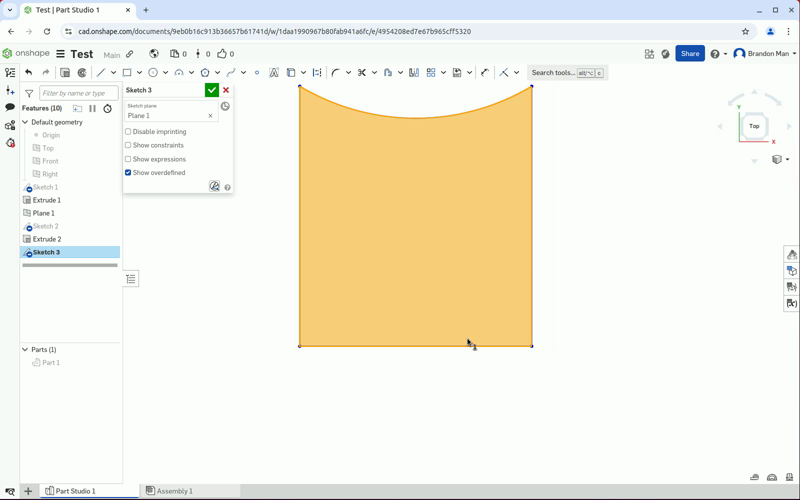
scroll(-6)
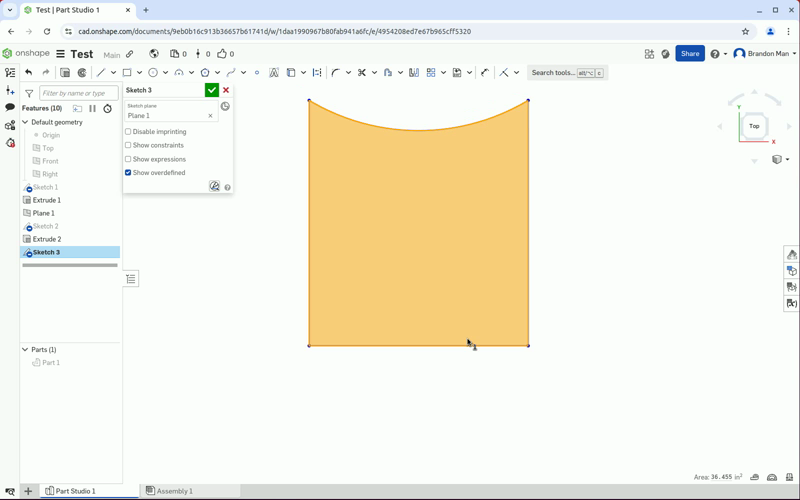
scroll(-6)
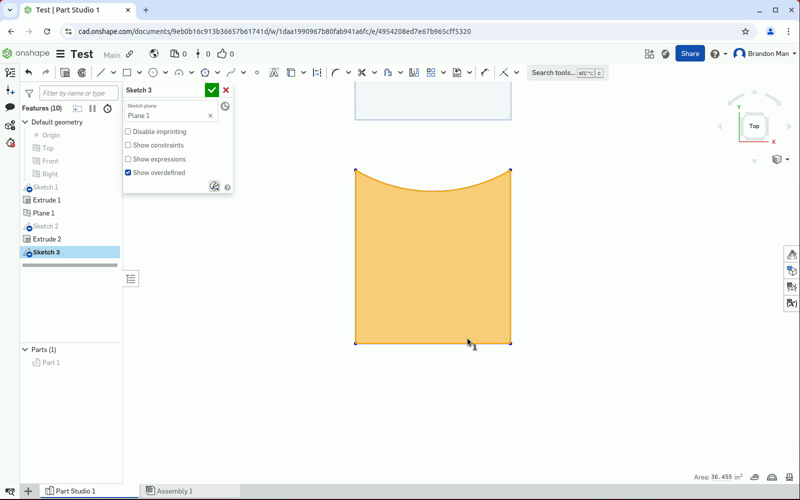
scroll(-6)
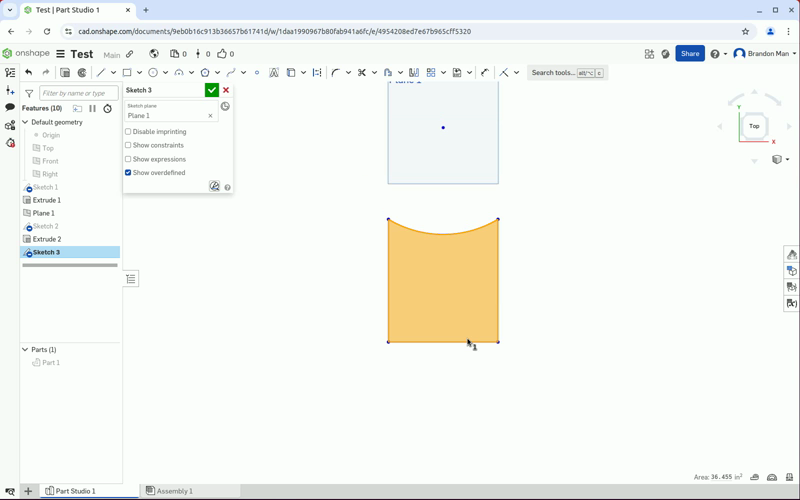
scroll(-6)
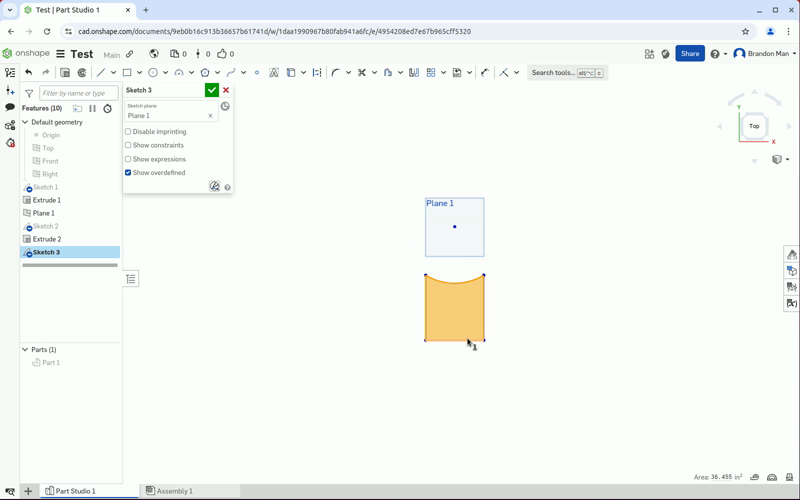
scroll(-6)
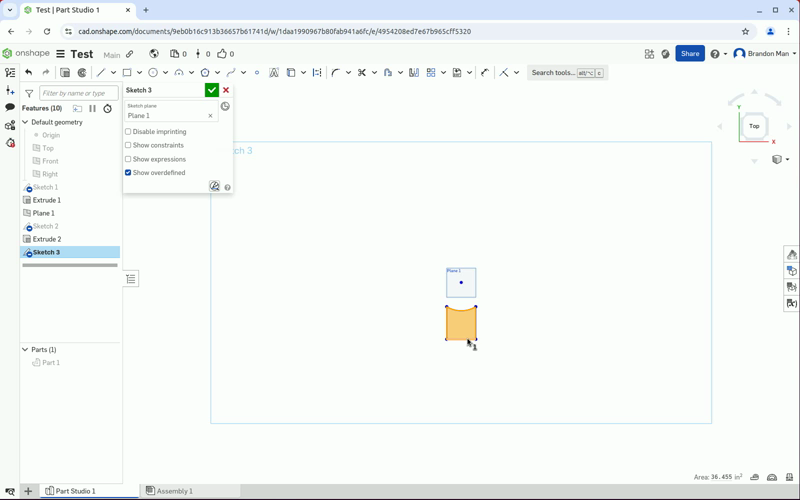
mouse_move(73, 352)
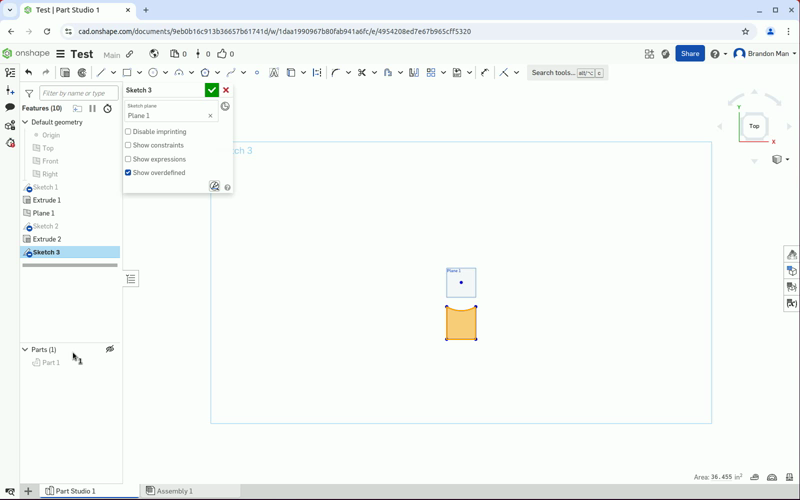
key(shift+y)
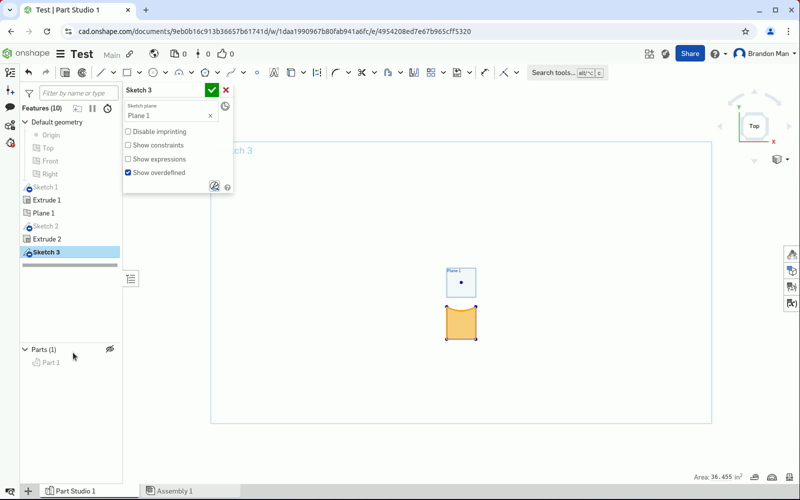
key(shift+e)
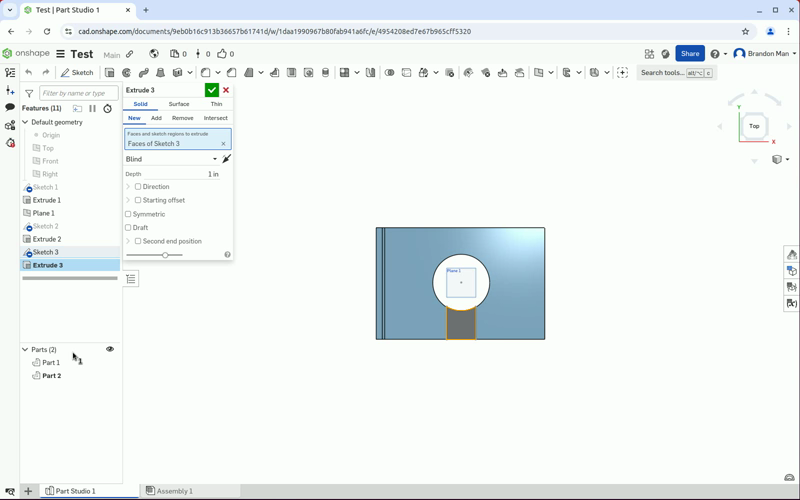
mouse_move(143, 106)
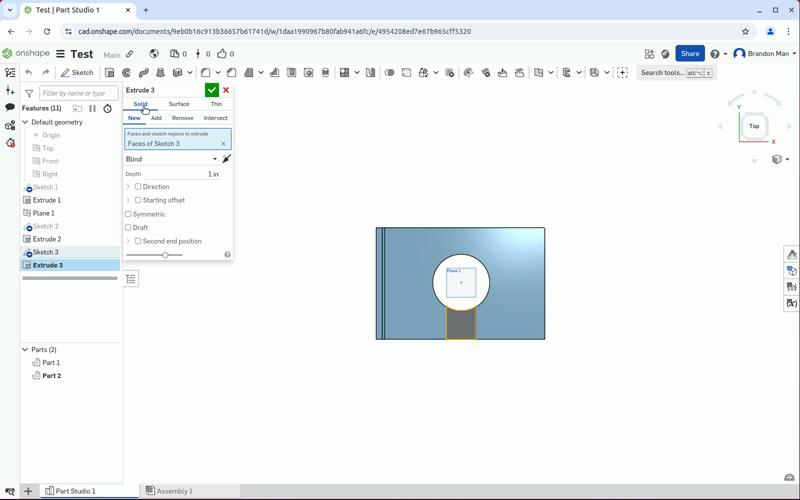
click(143, 106)
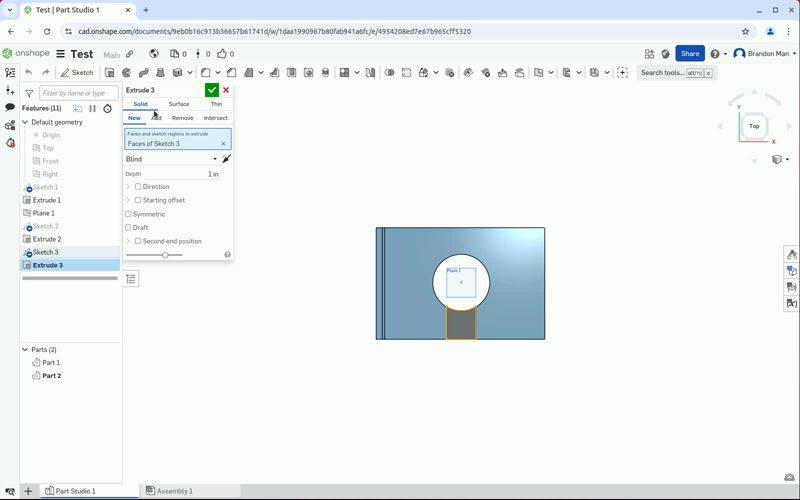
mouse_move(186, 120)
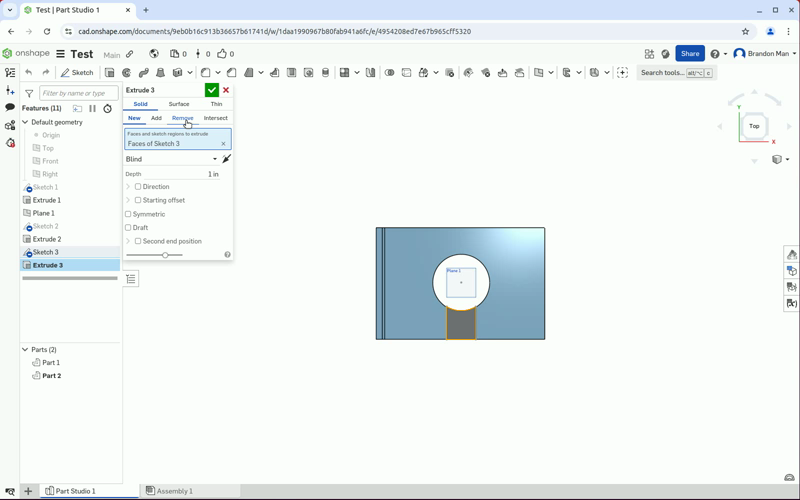
click(186, 120)
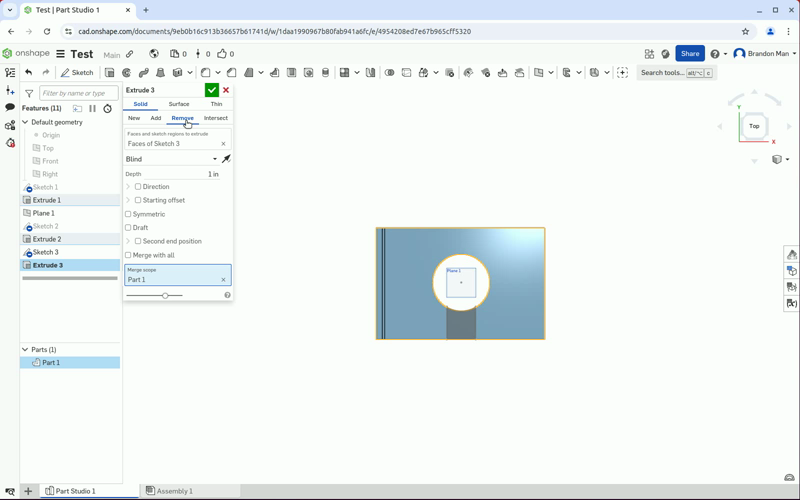
key(tab, 4)
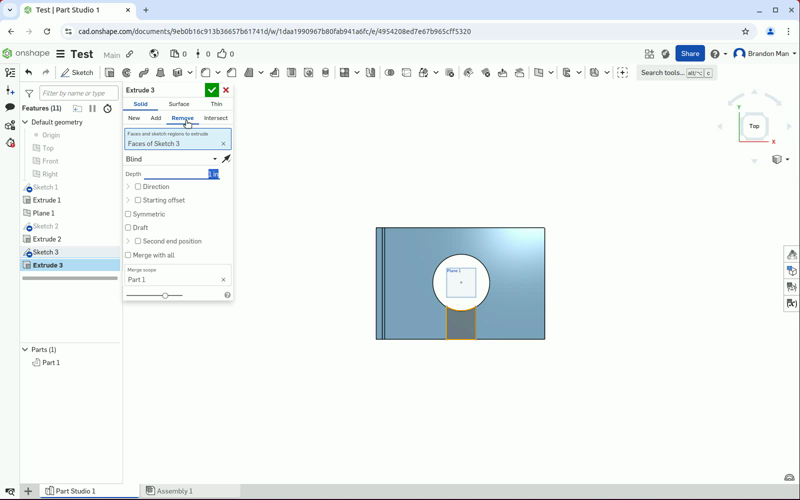
text(2.407)
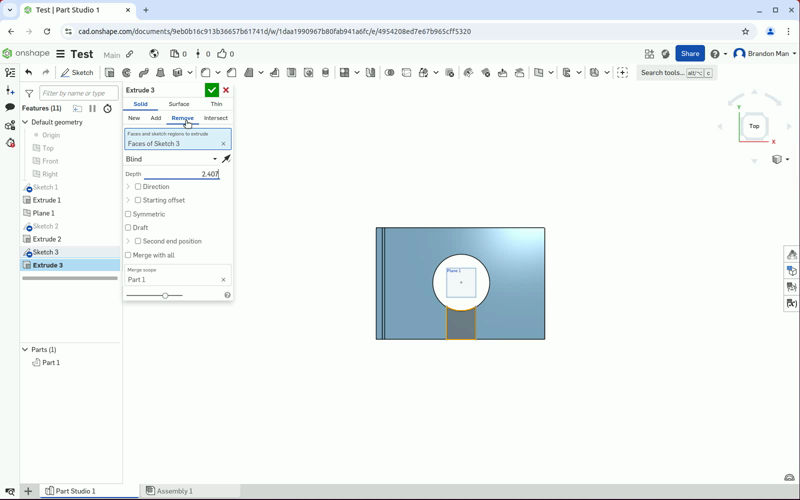
key(tab, 6)
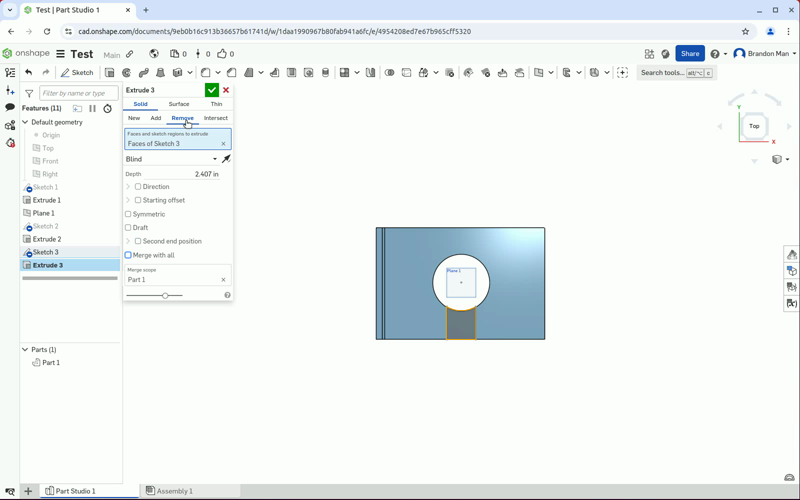
key(space)
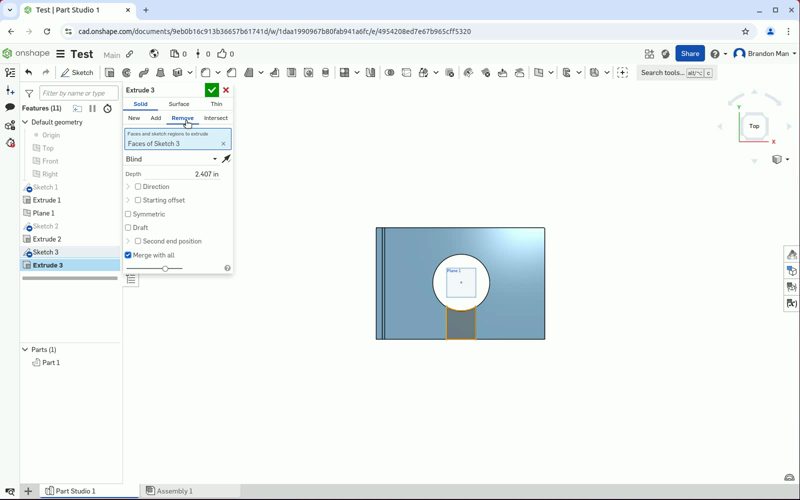
key(enter)
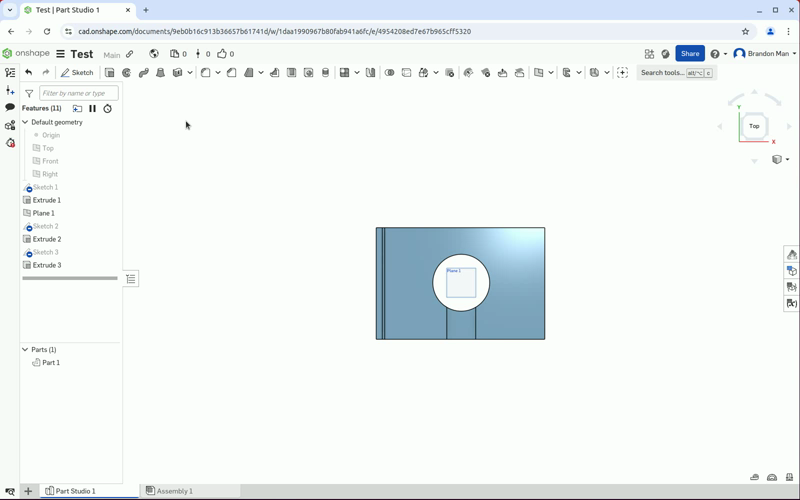
key(shift+h)
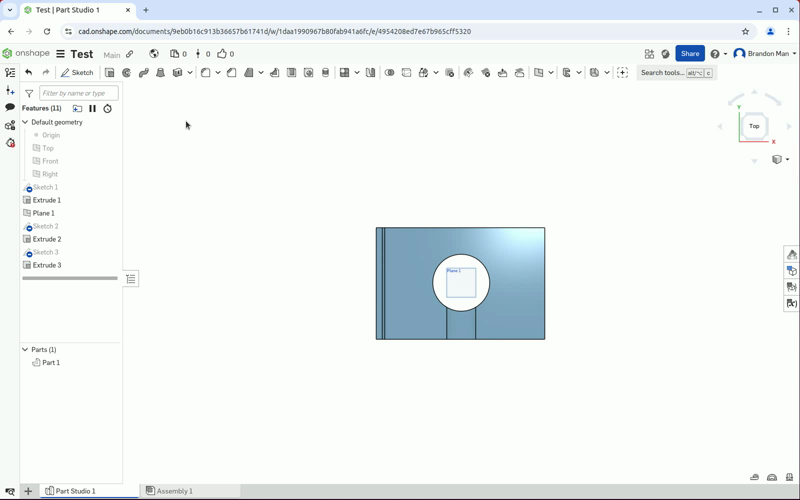
key(shift+h)
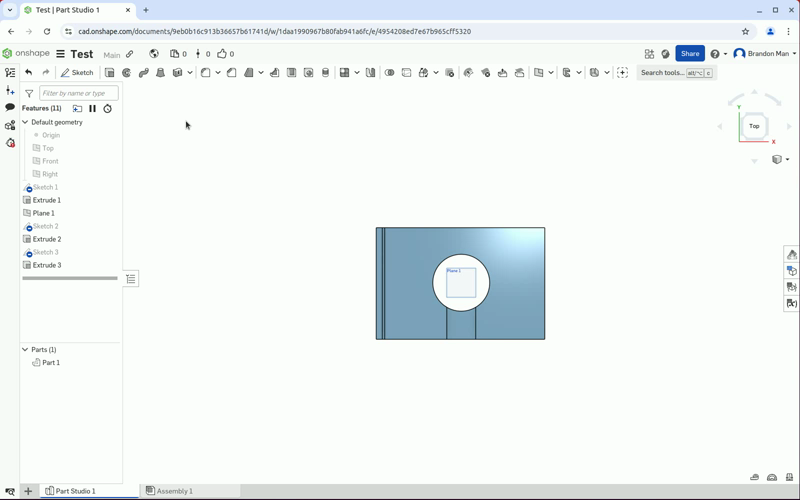
mouse_move(73, 189)
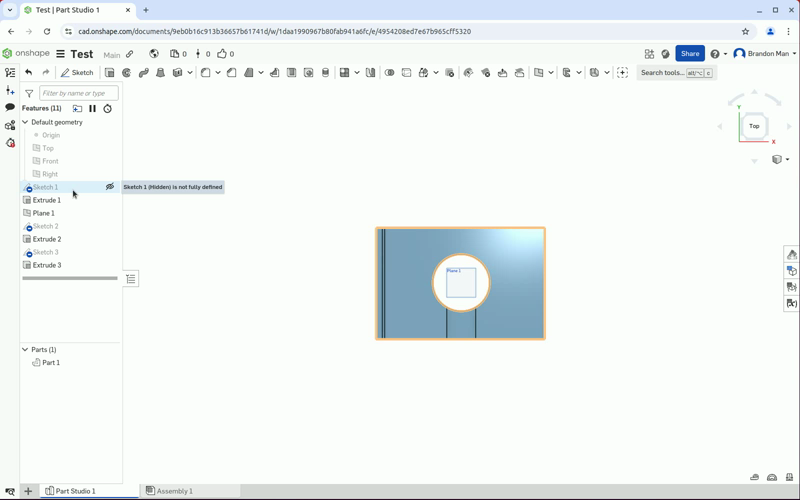
click(73, 189)
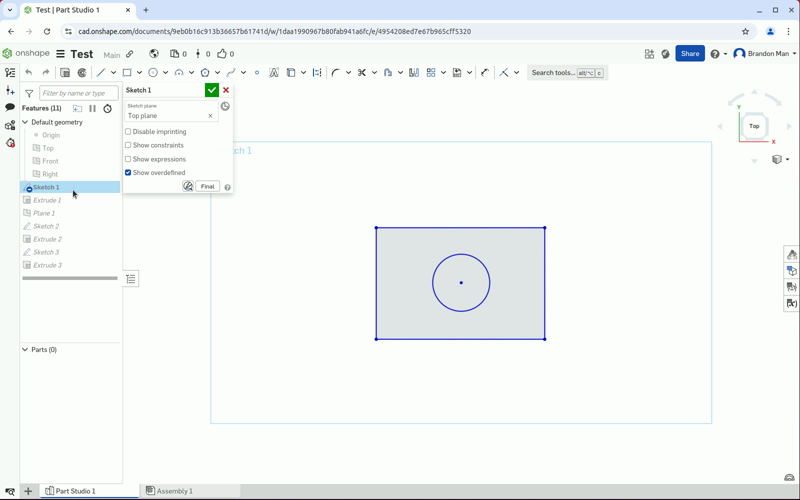
mouse_move(229, 92)
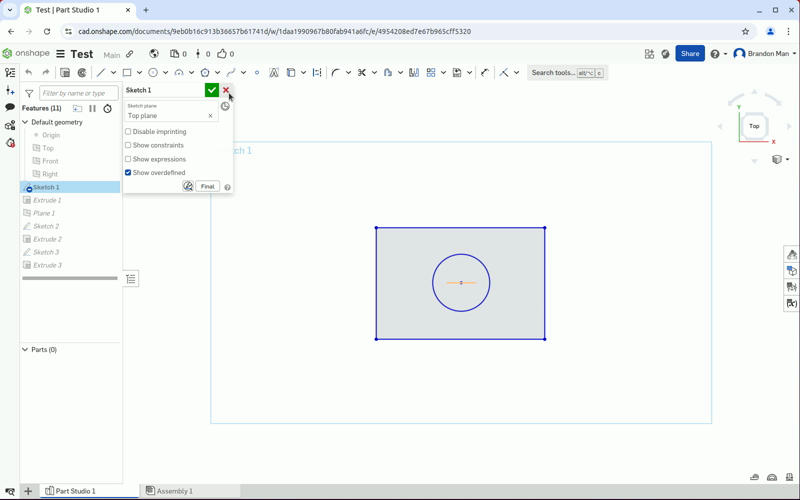
click(229, 92)
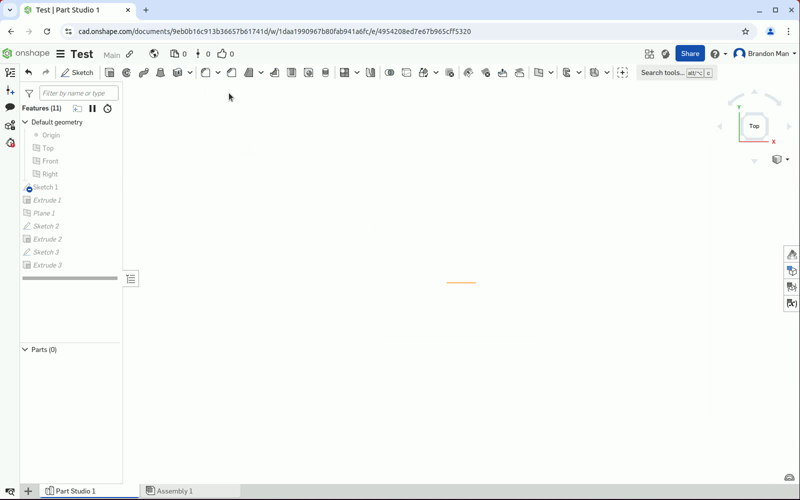
key(shift+s)
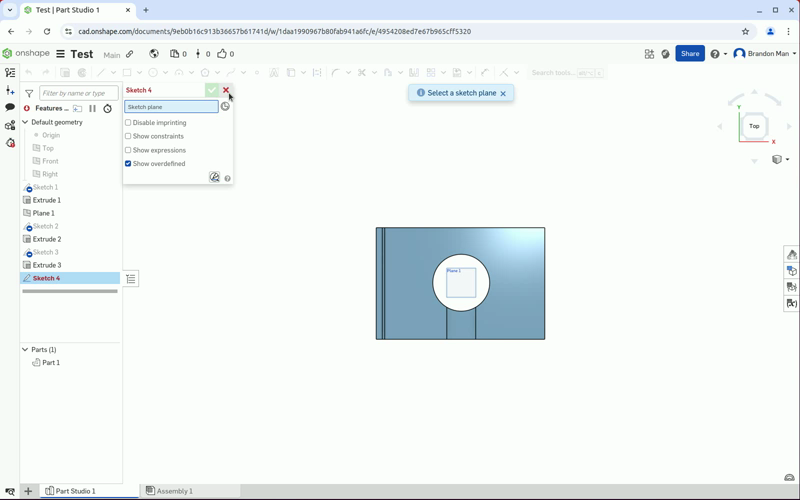
mouse_move(73, 215)
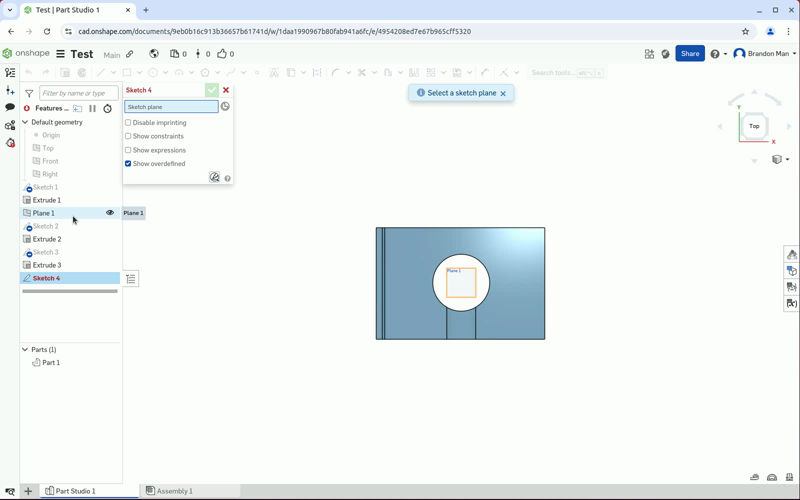
click(73, 215)
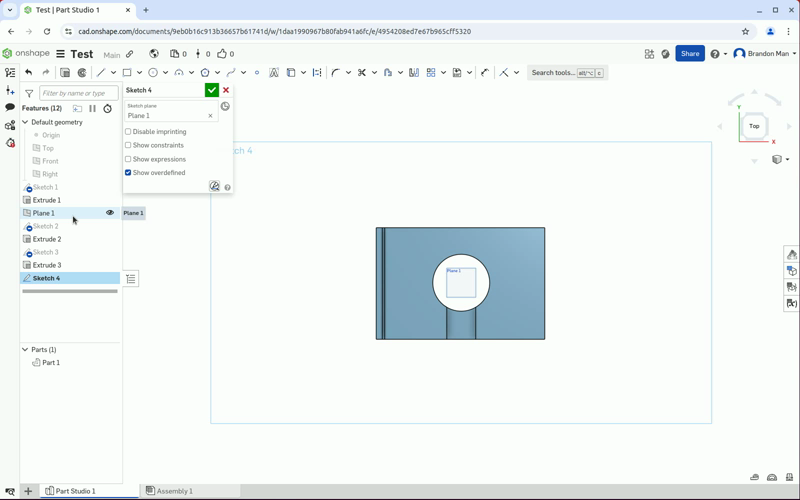
mouse_move(73, 352)
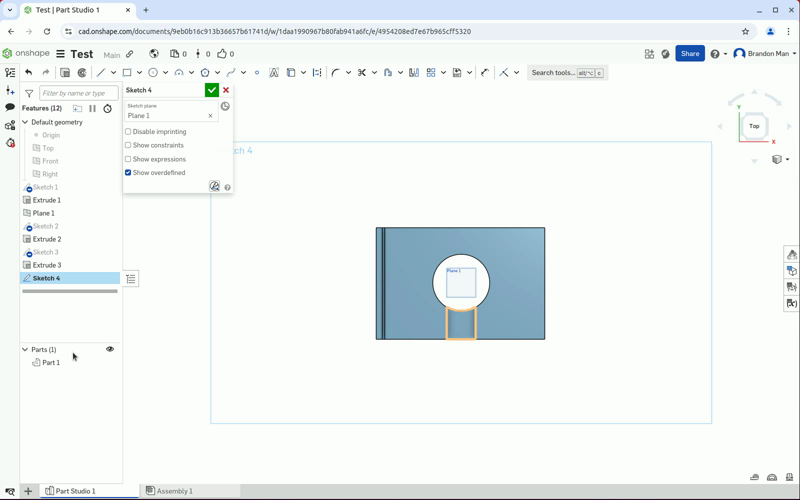
key(y)
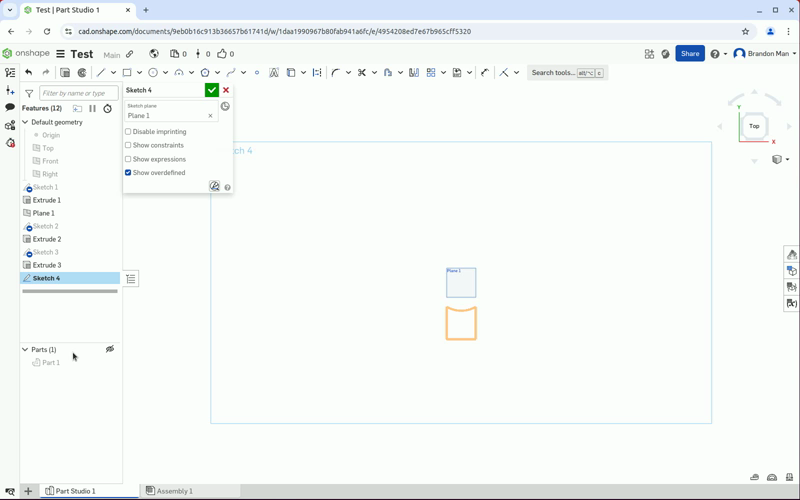
key(a)
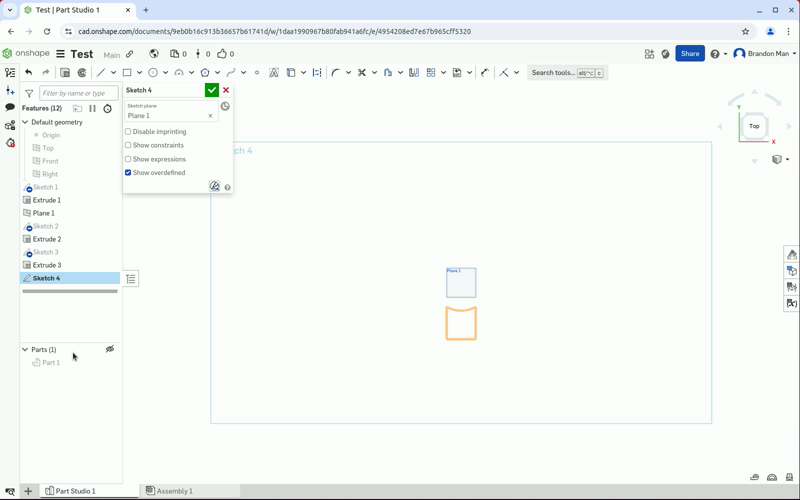
key_down(shift)
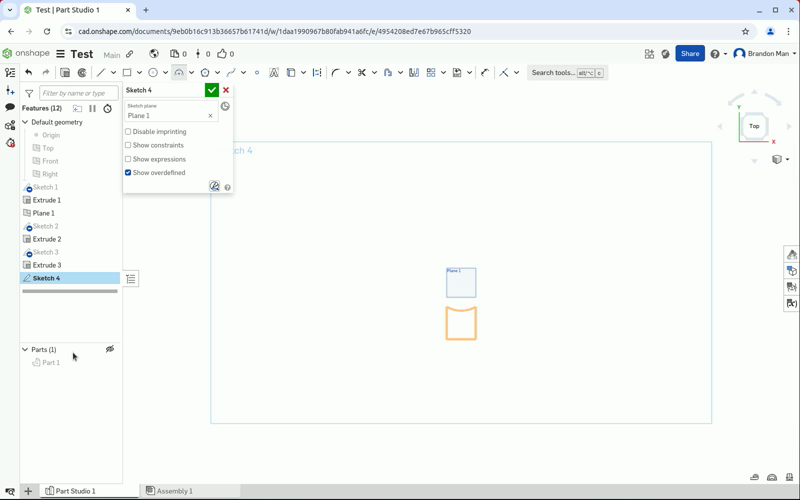
mouse_move(446, 258)
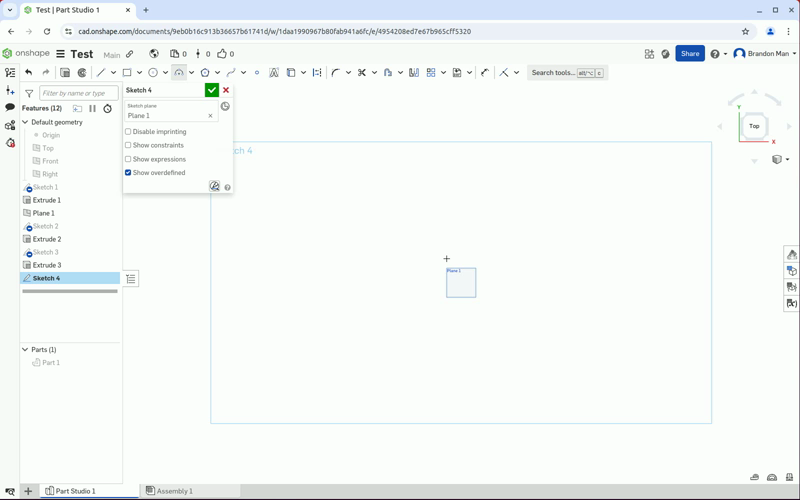
click(446, 258)
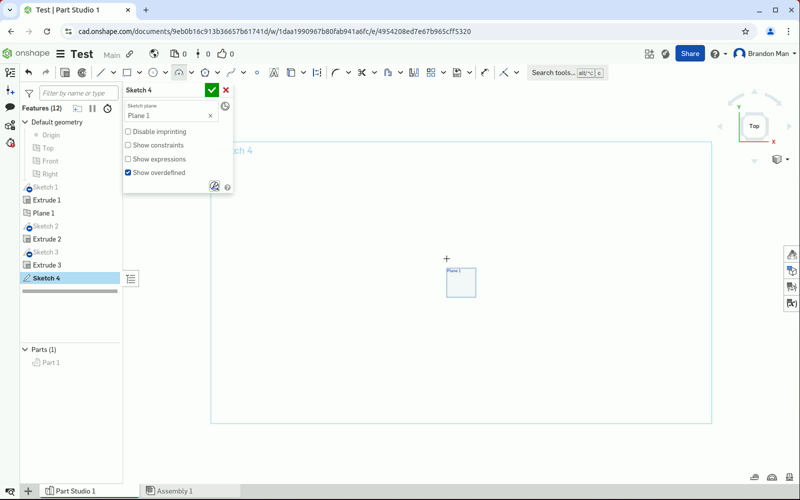
key_up(shift)
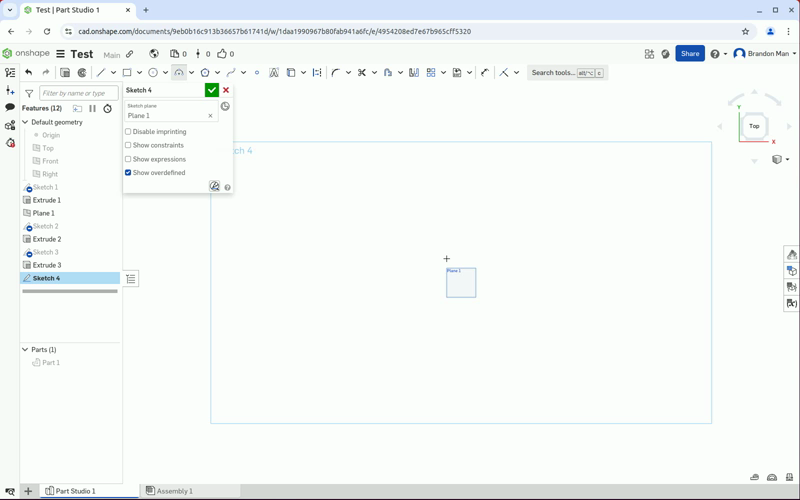
key_down(shift)
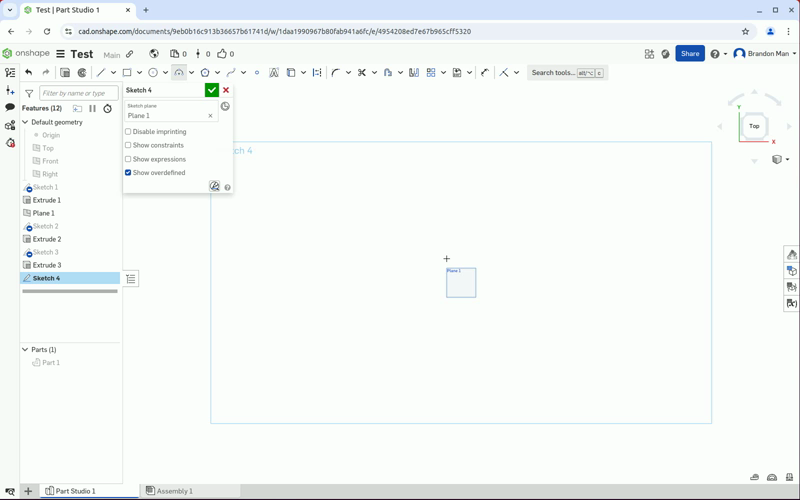
mouse_move(475, 258)
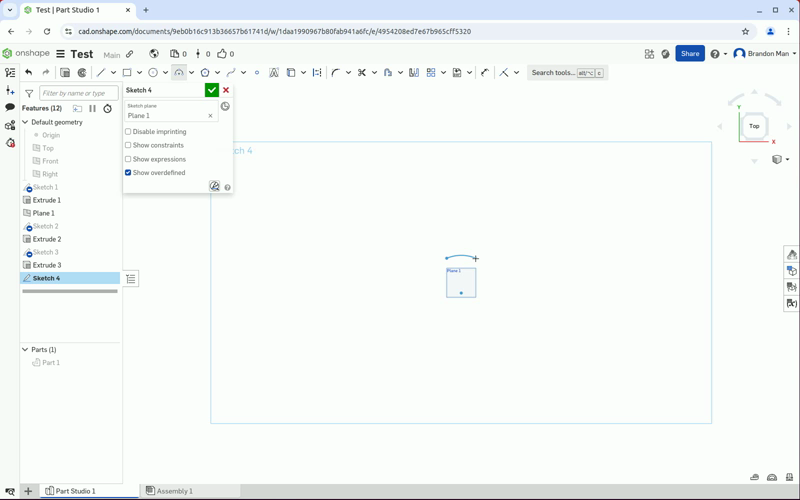
click(475, 258)
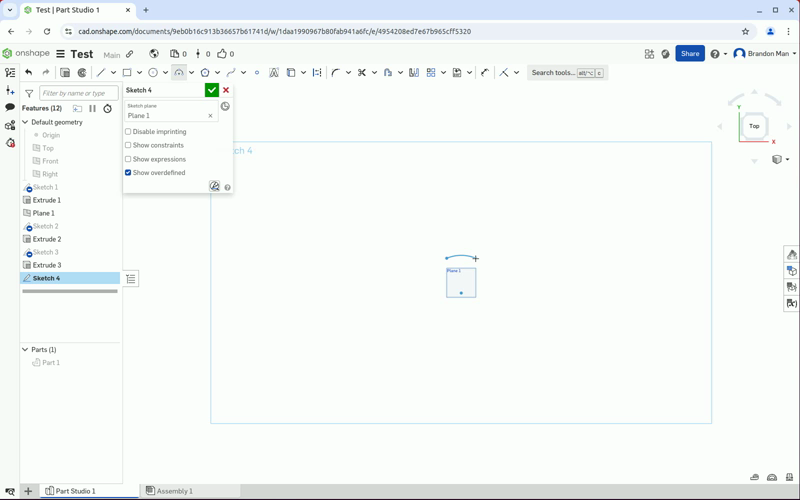
mouse_move(461, 254)
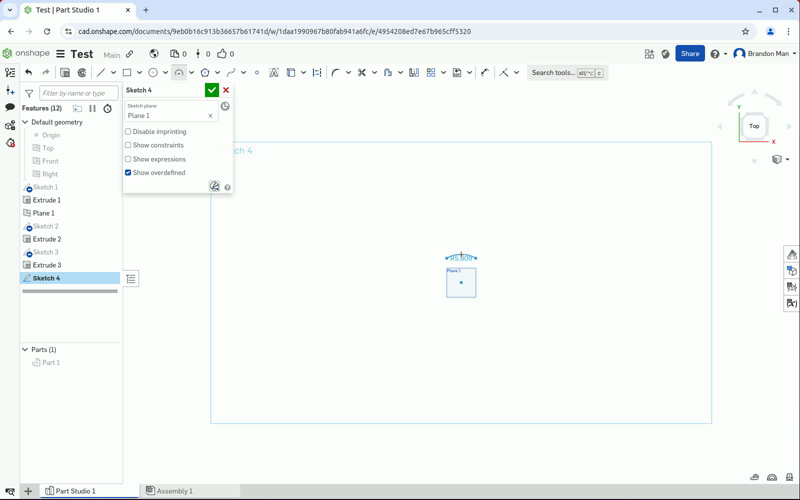
click(461, 254)
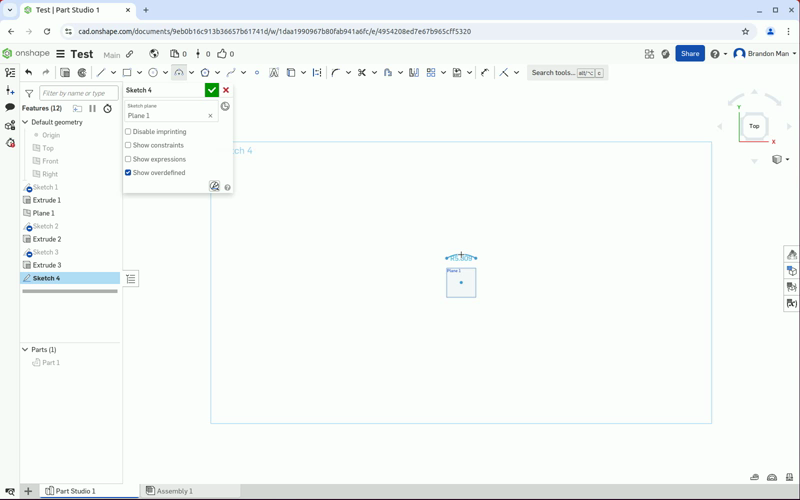
key_up(shift)
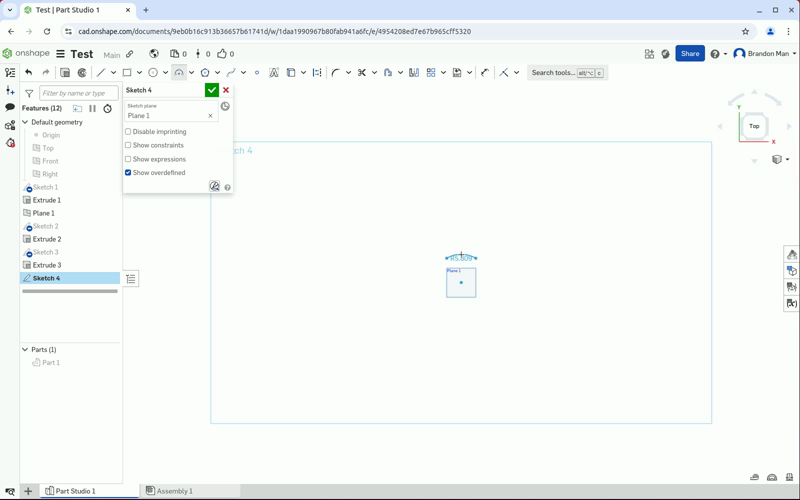
key(esc)
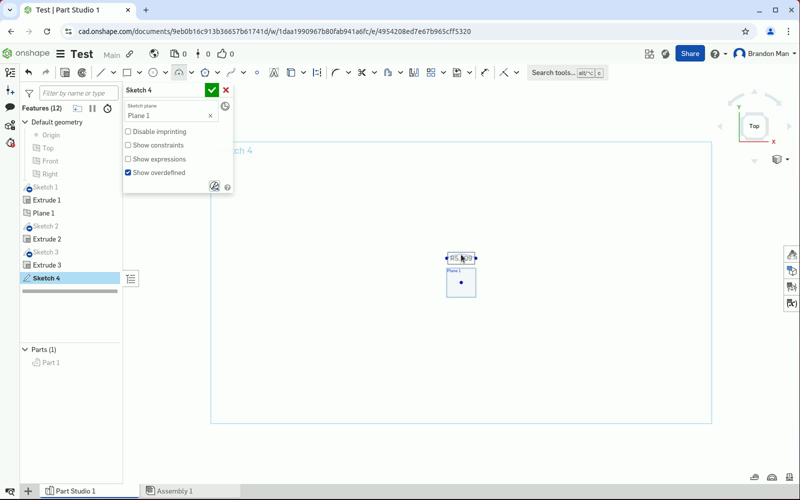
key(l)
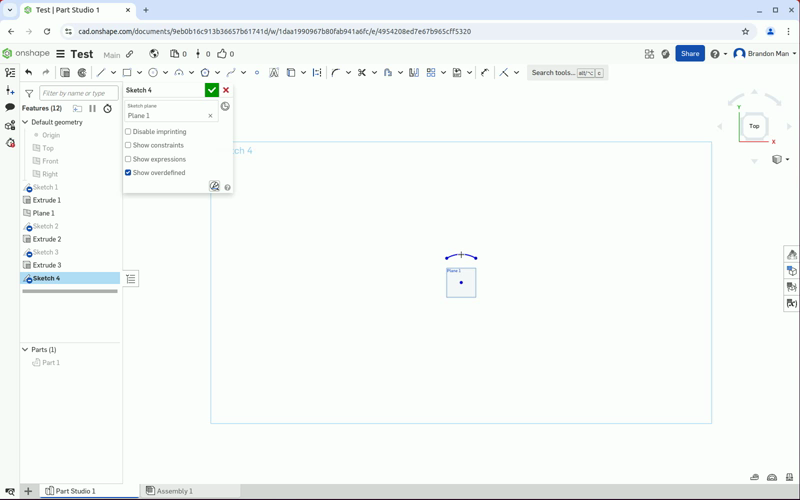
mouse_move(475, 258)
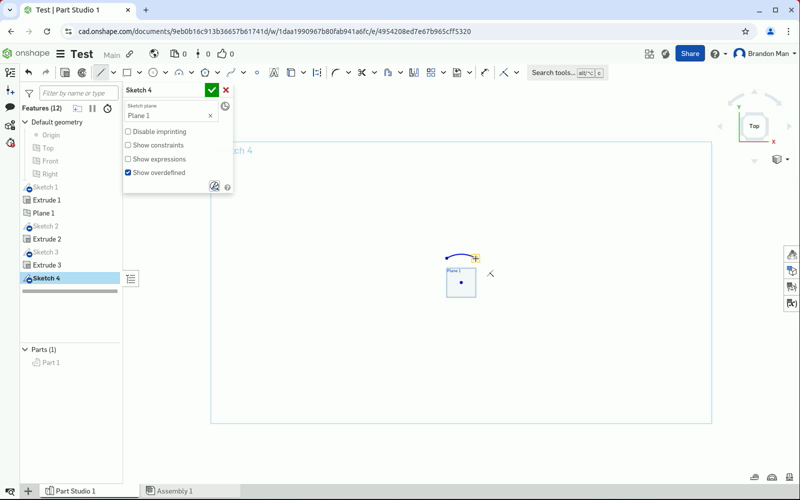
click(475, 258)
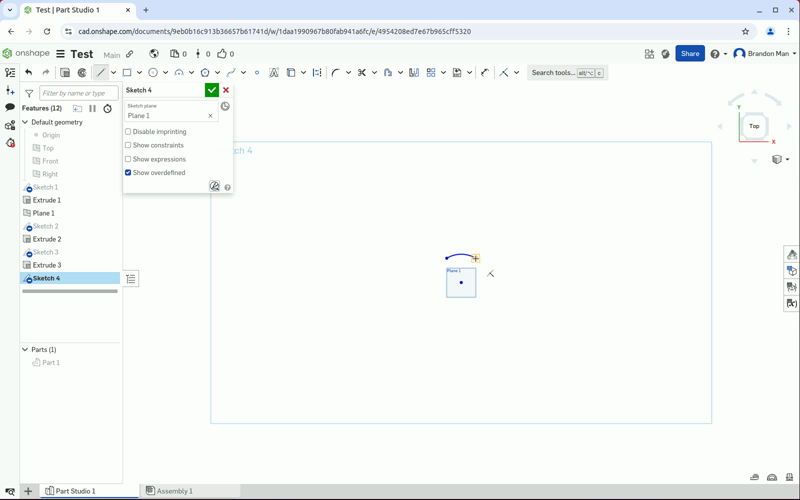
key_down(shift)
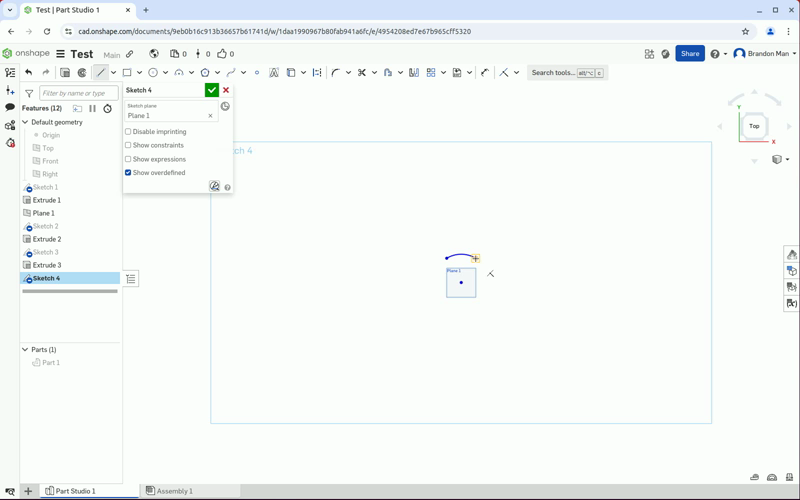
mouse_move(505, 258)
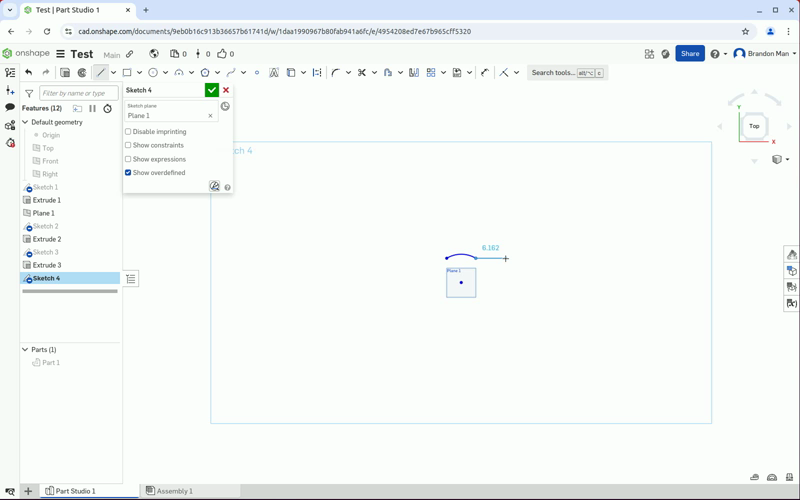
mouse_move(475, 225)
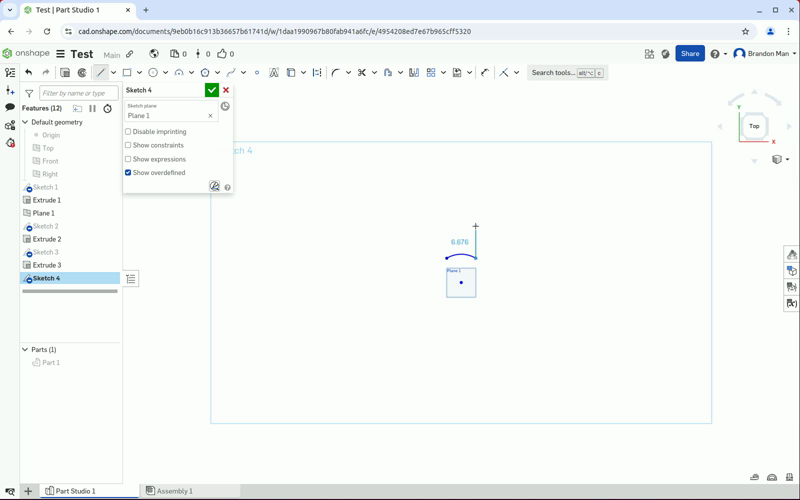
click(475, 225)
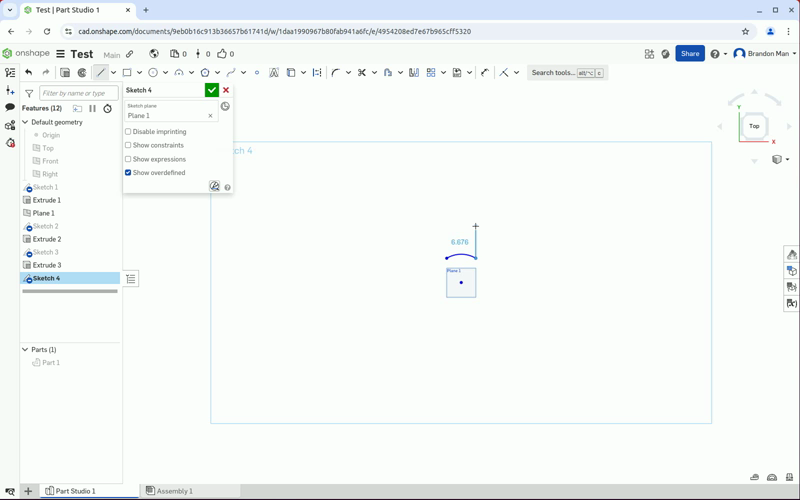
key_up(shift)
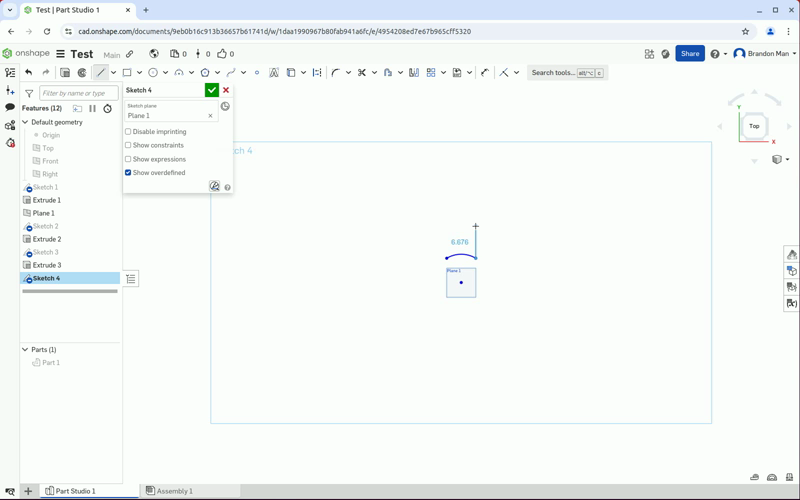
key_down(shift)
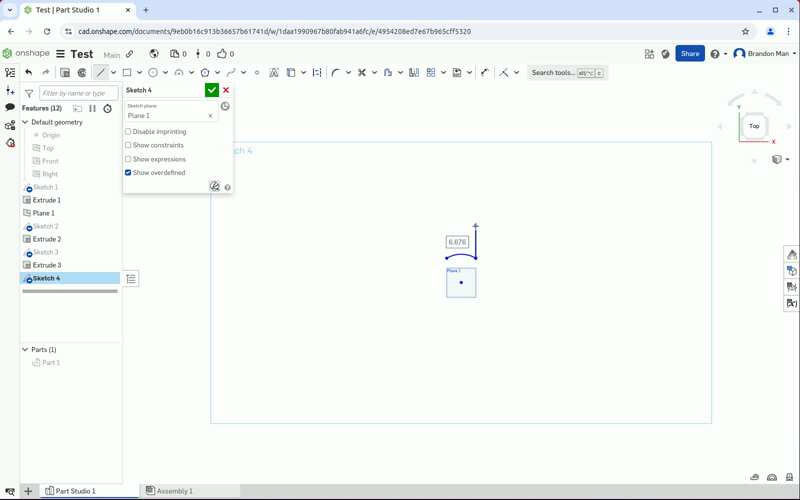
mouse_move(505, 225)
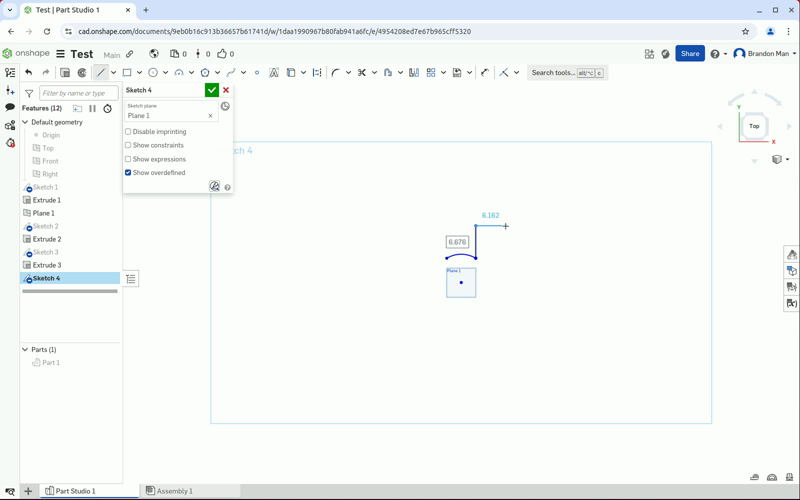
mouse_move(446, 225)
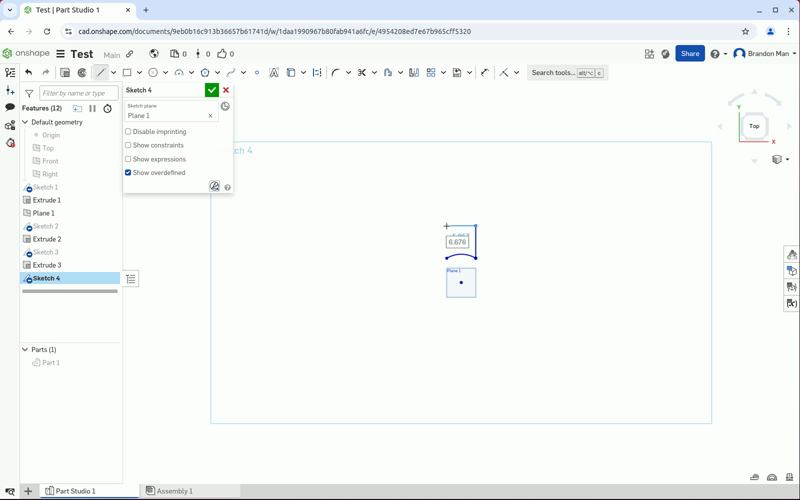
click(446, 225)
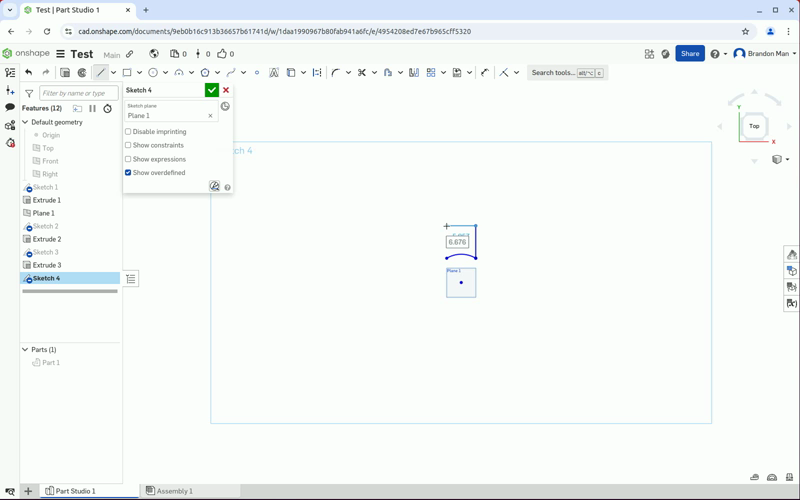
key_up(shift)
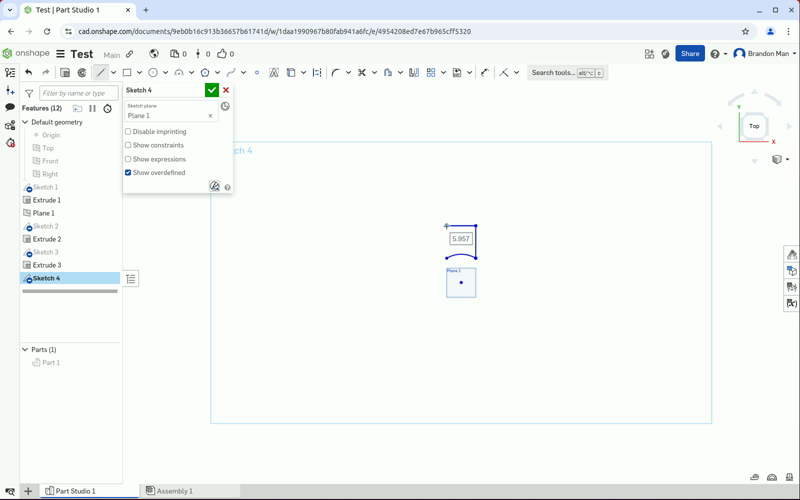
mouse_move(476, 225)
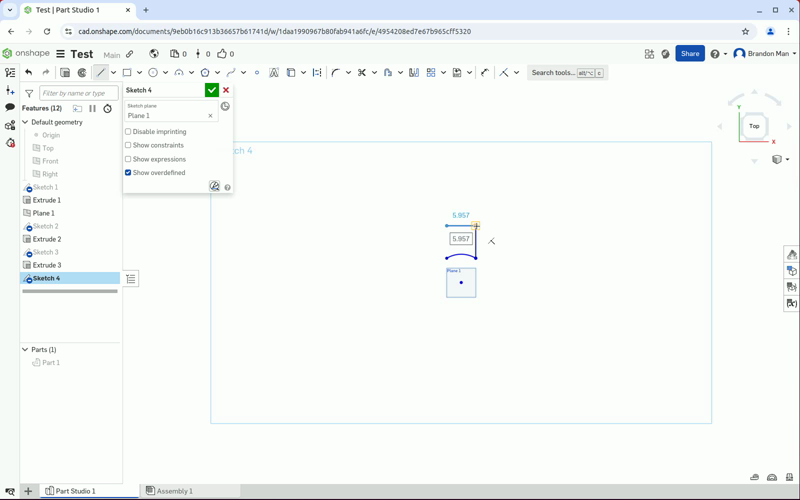
key_down(shift)
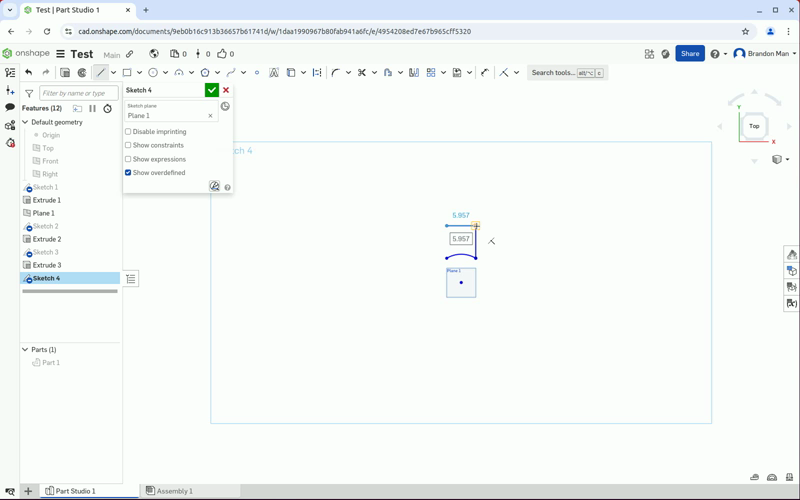
mouse_move(446, 258)
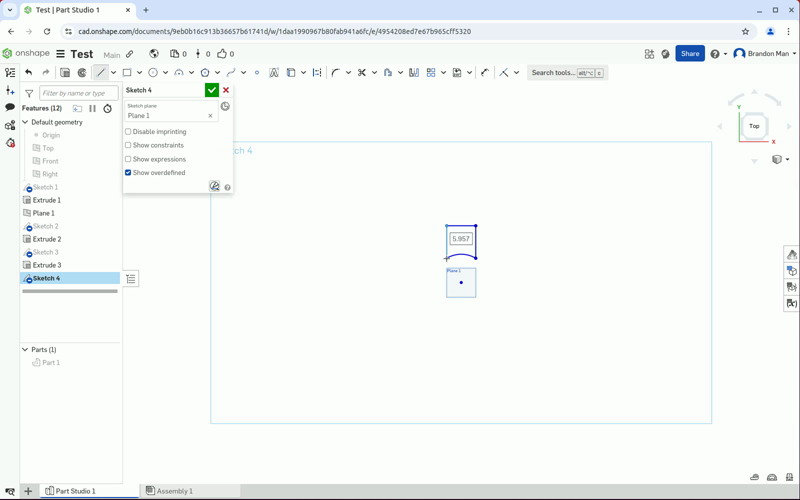
key_up(shift)
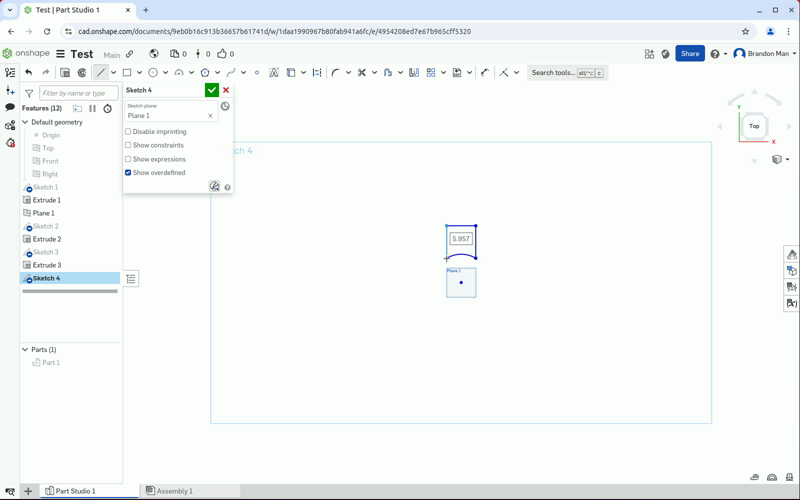
click(446, 258)
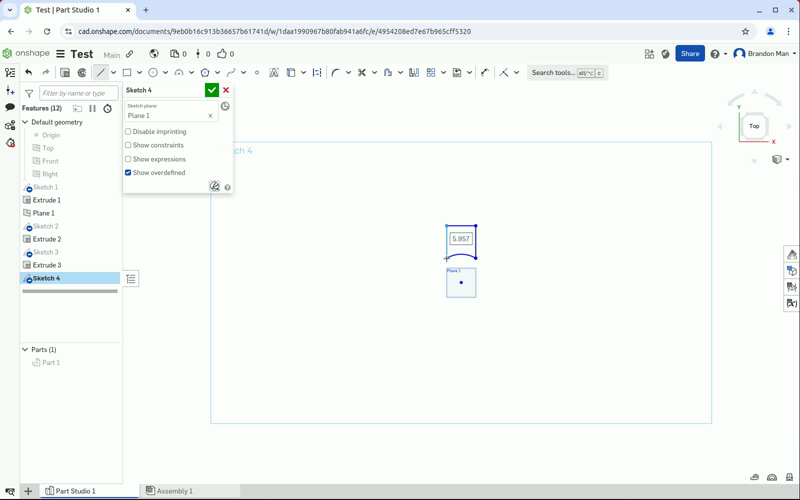
key(esc)
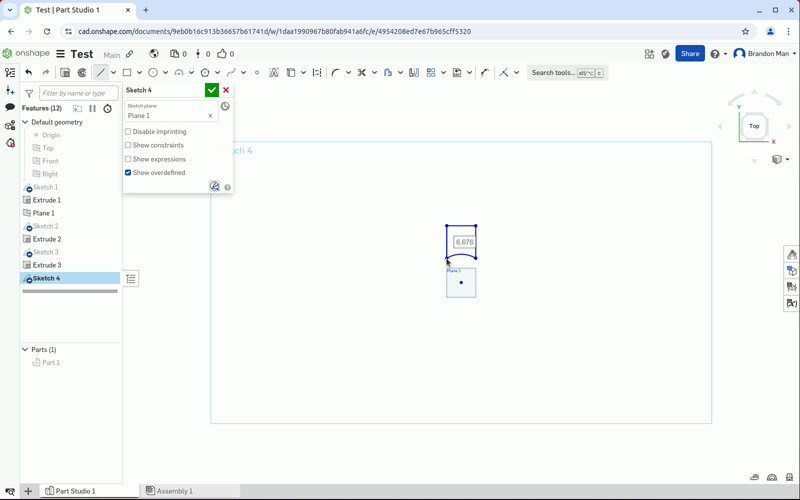
mouse_move(456, 233)
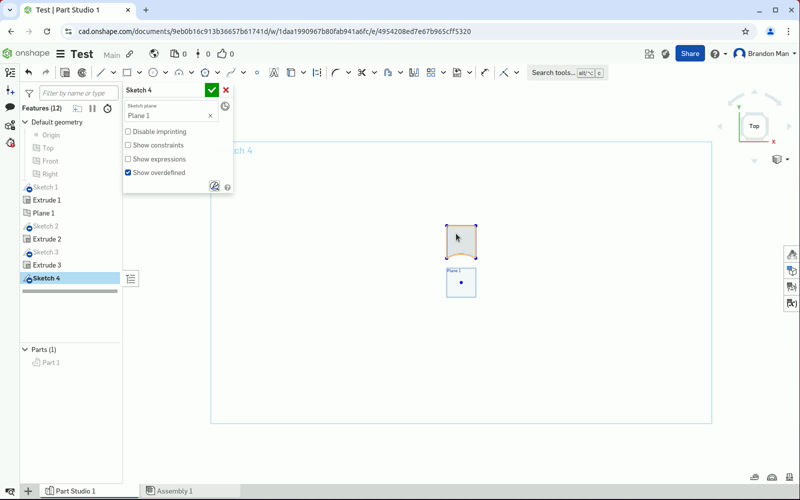
scroll(6)
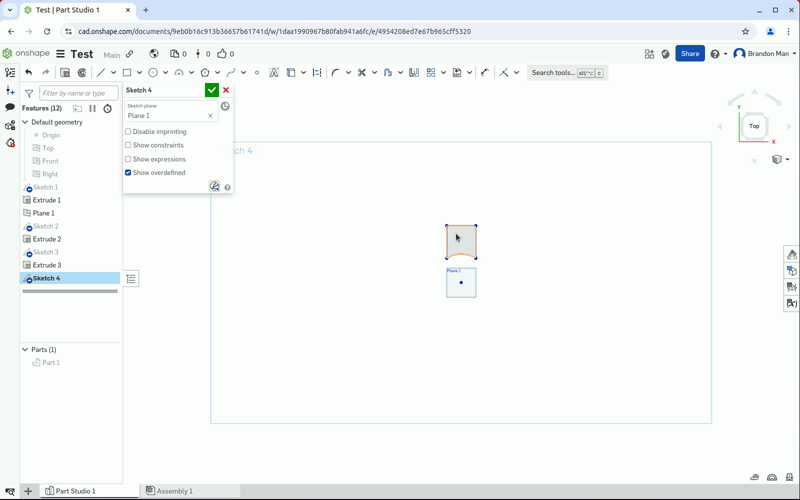
scroll(6)
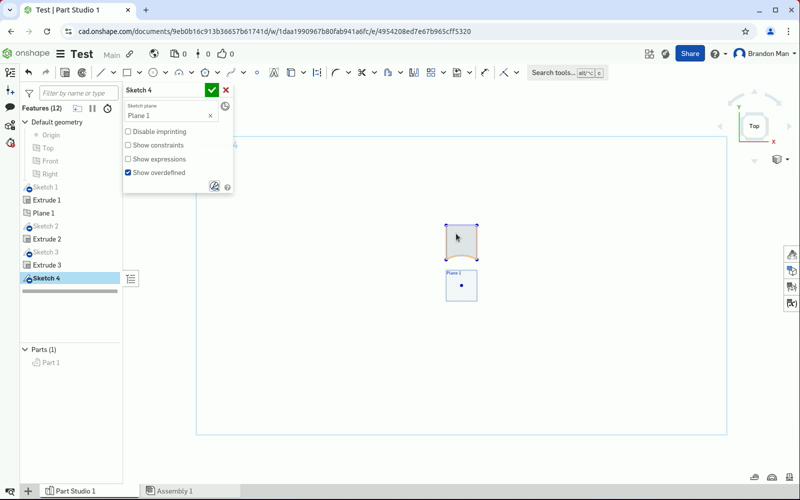
scroll(6)
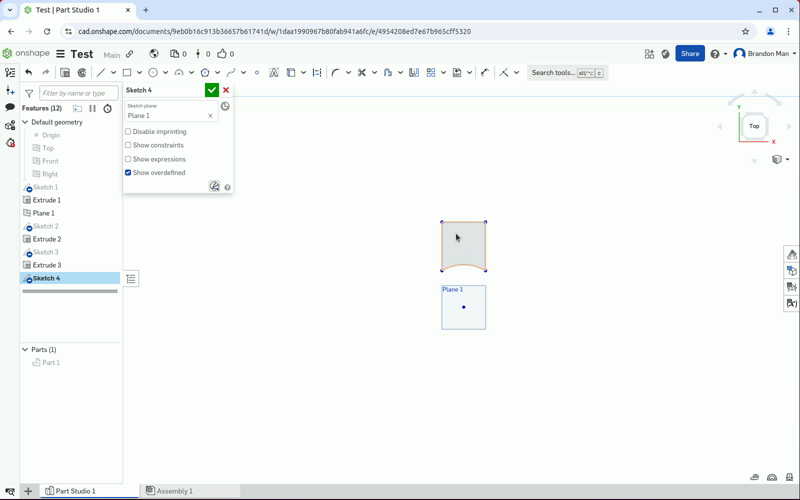
scroll(6)
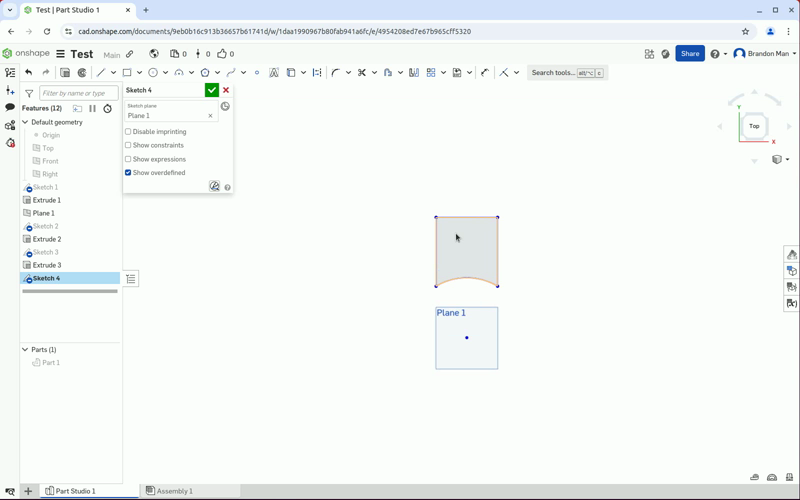
scroll(6)
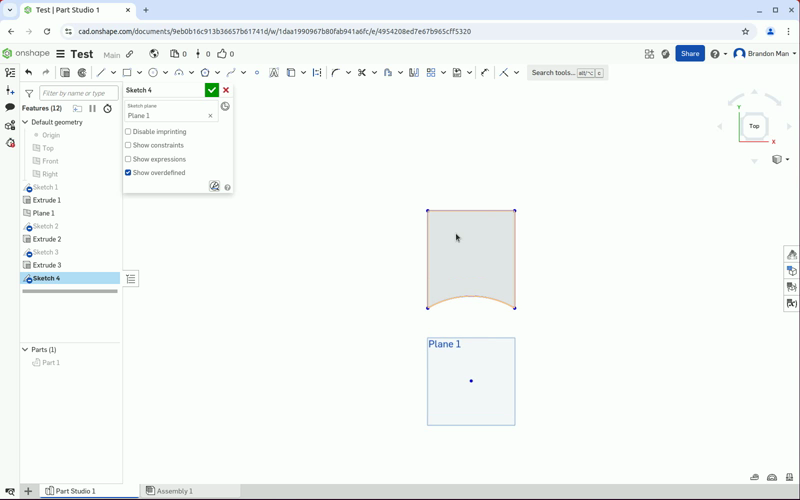
scroll(6)
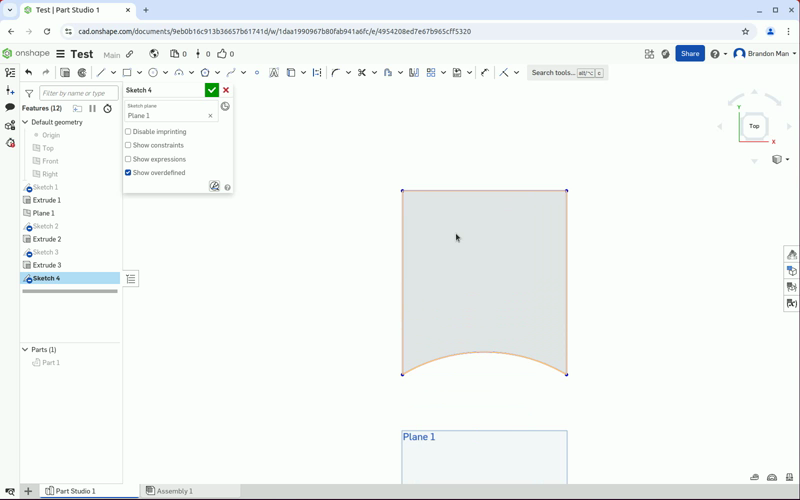
scroll(6)
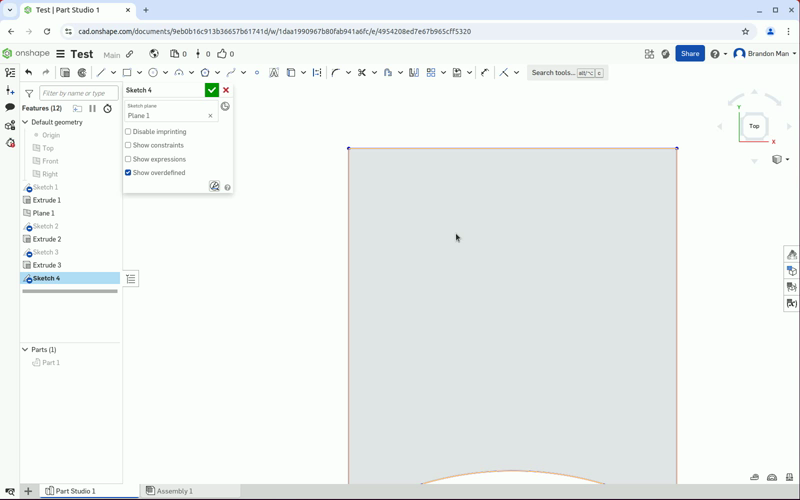
click(456, 233)
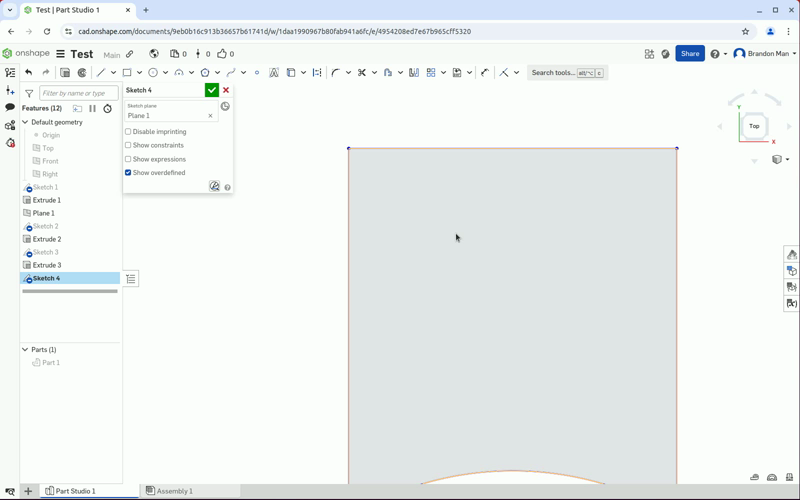
scroll(-6)
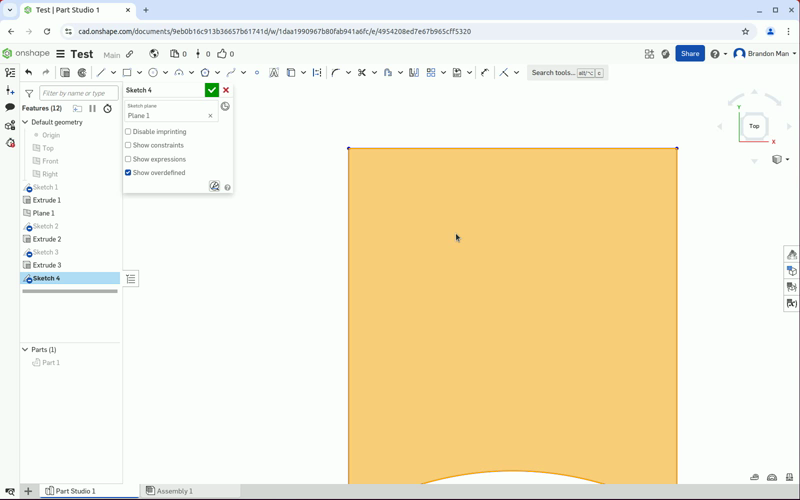
scroll(-6)
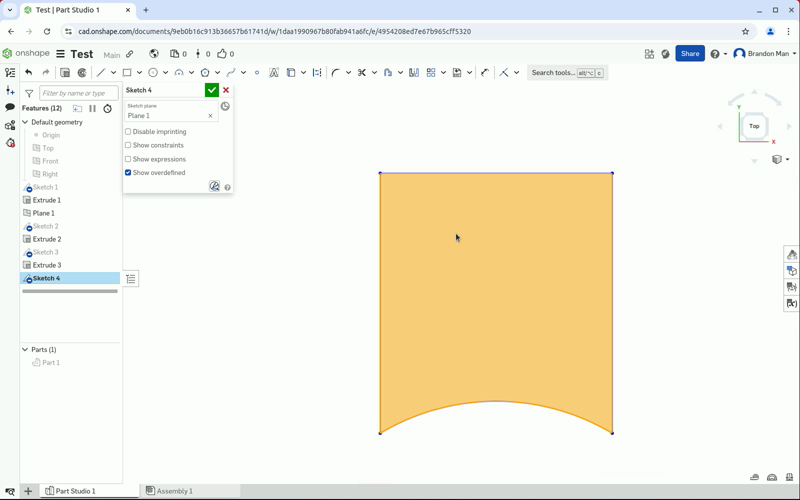
scroll(-6)
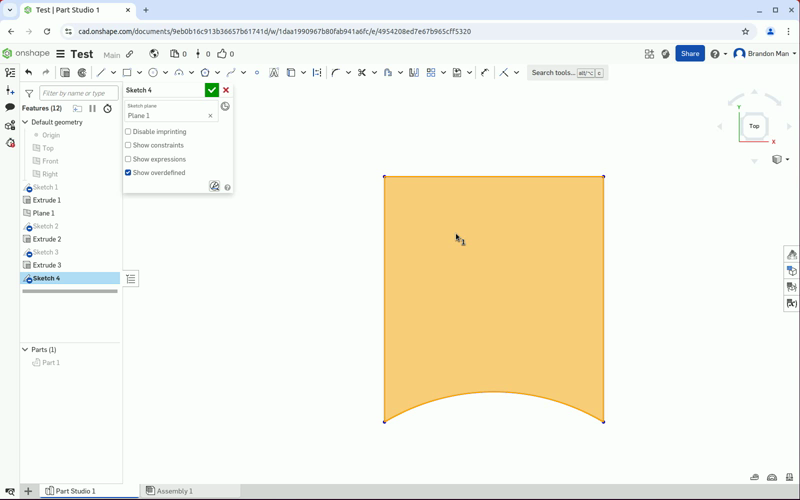
scroll(-6)
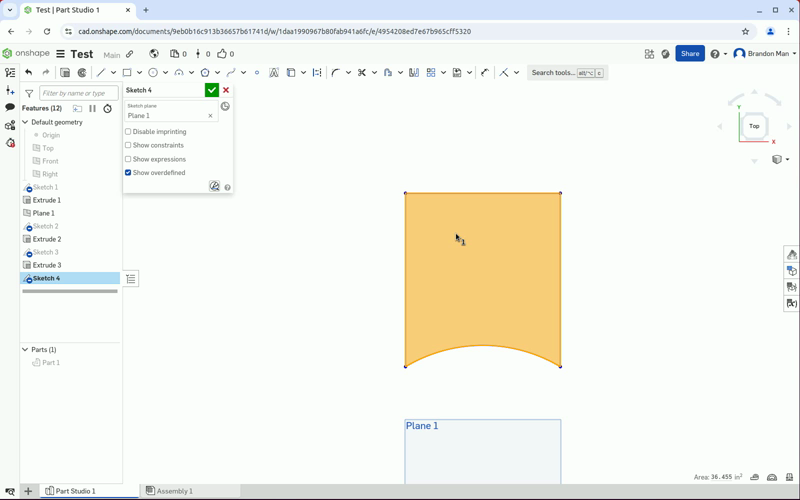
scroll(-6)
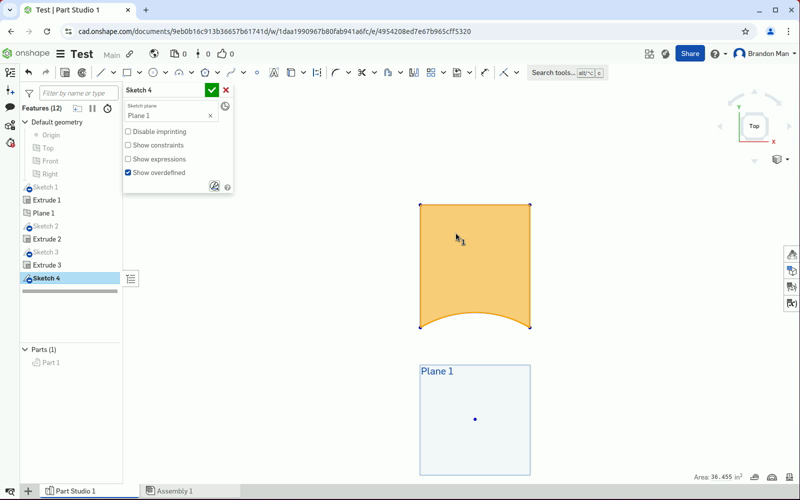
scroll(-6)
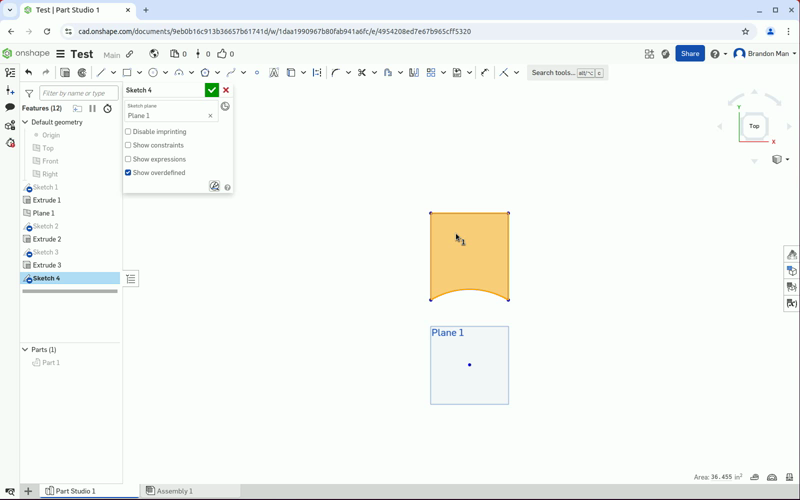
scroll(-6)
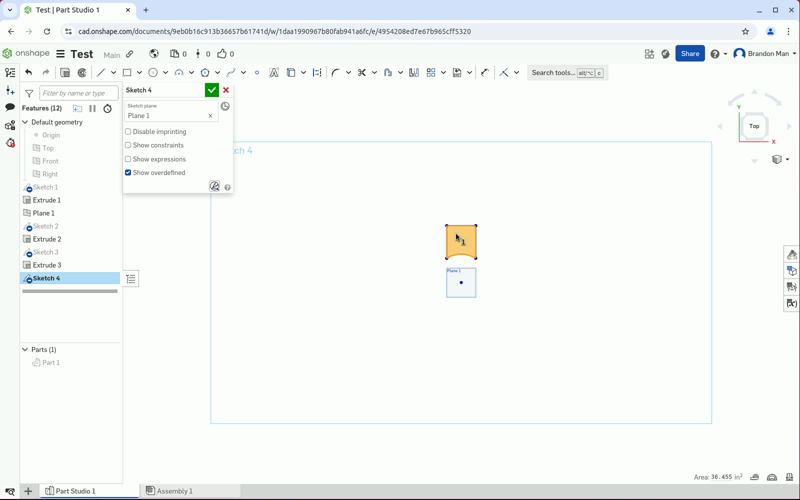
mouse_move(73, 352)
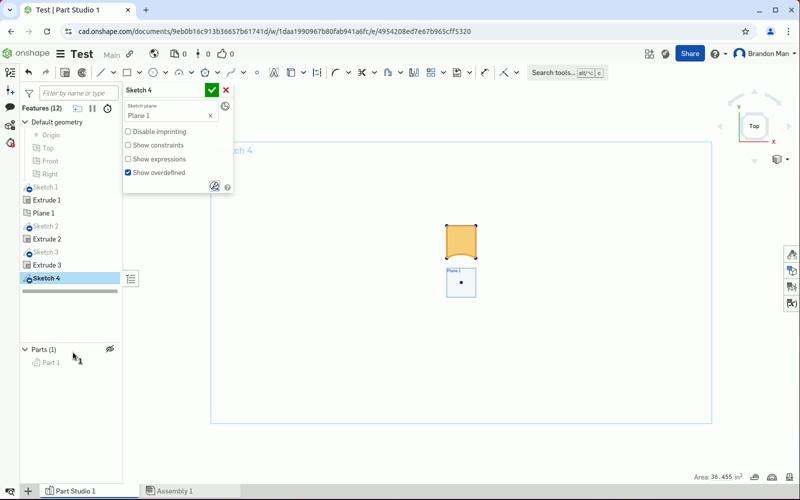
key(shift+y)
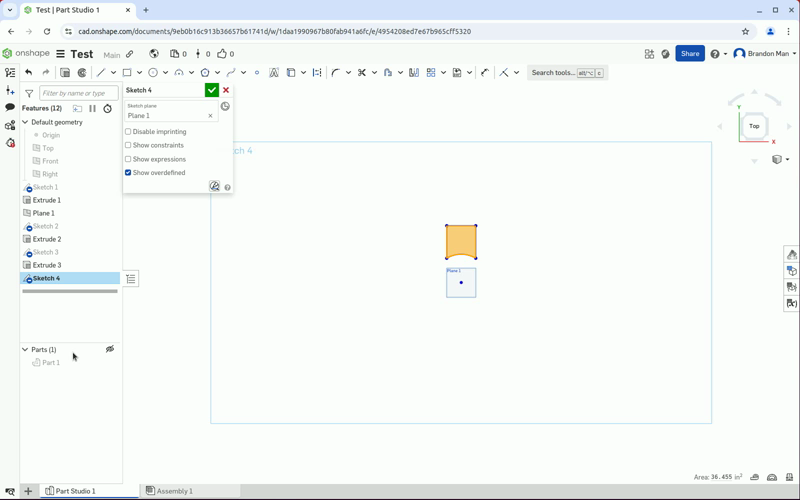
key(shift+e)
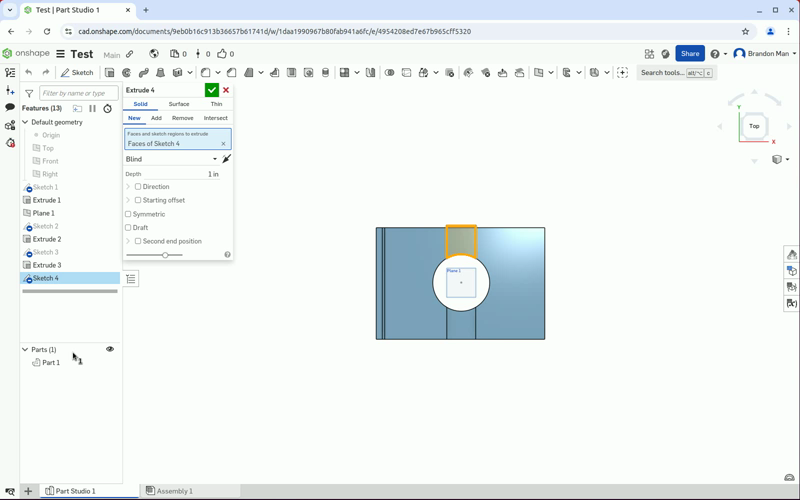
mouse_move(143, 106)
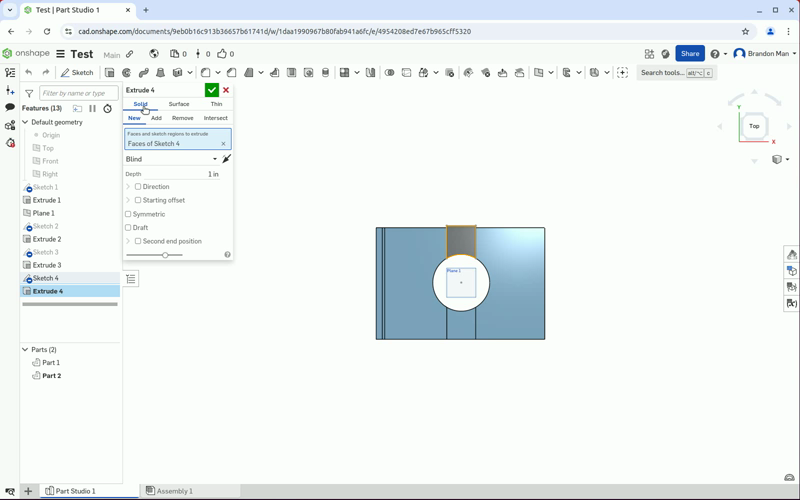
click(143, 106)
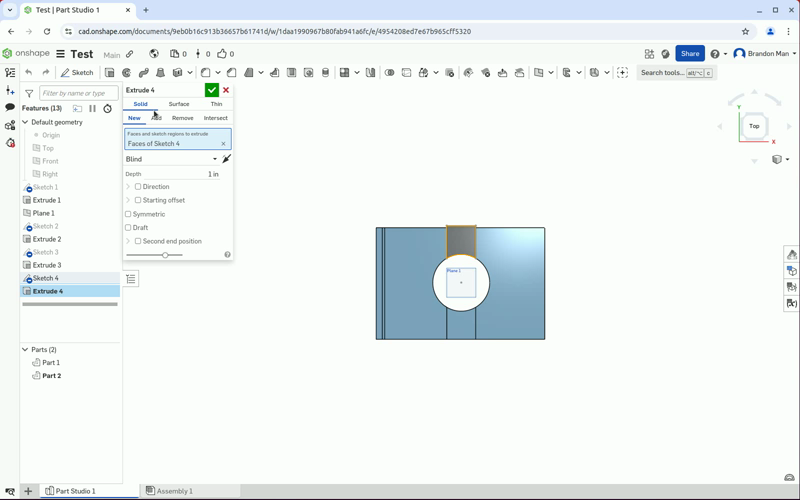
mouse_move(186, 120)
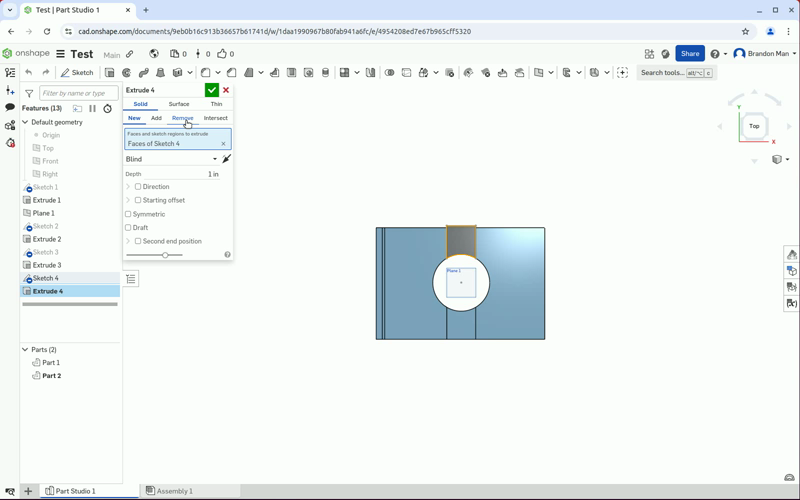
click(186, 120)
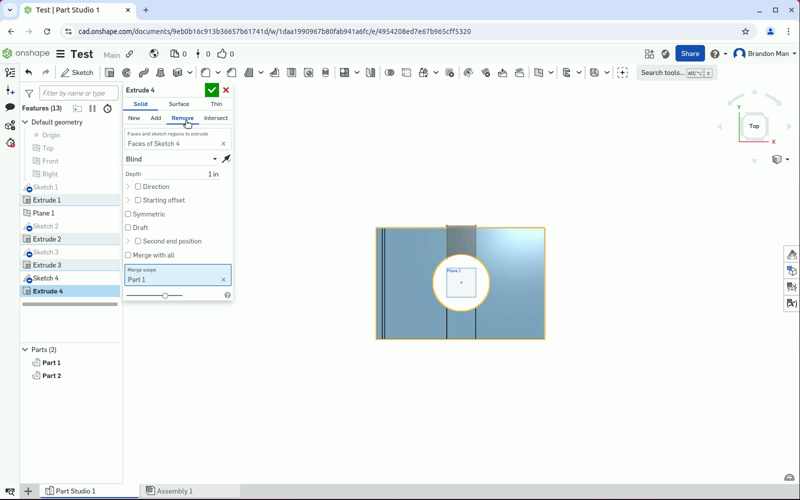
key(tab, 4)
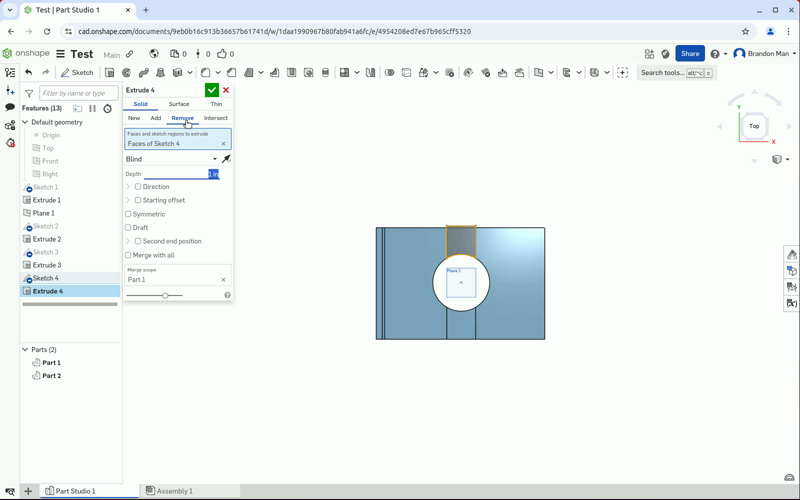
text(2.407)
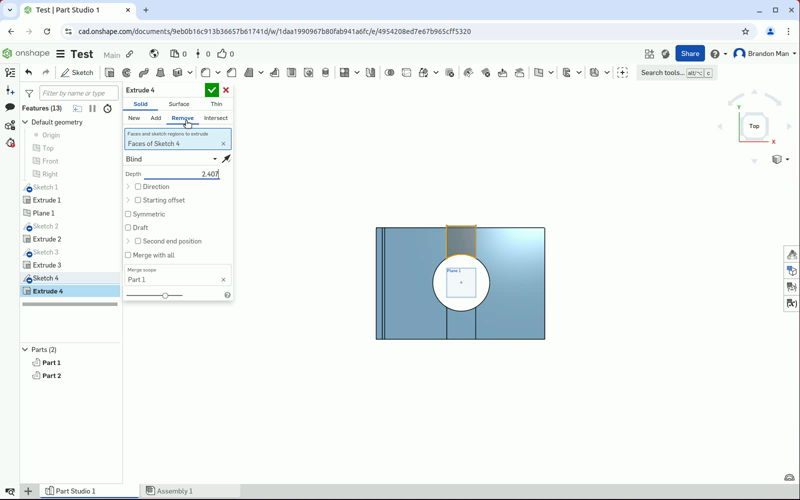
key(tab, 6)
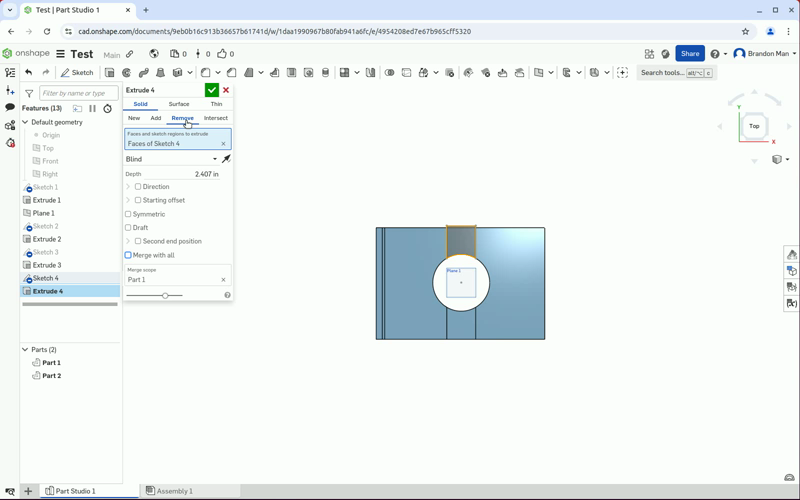
key(space)
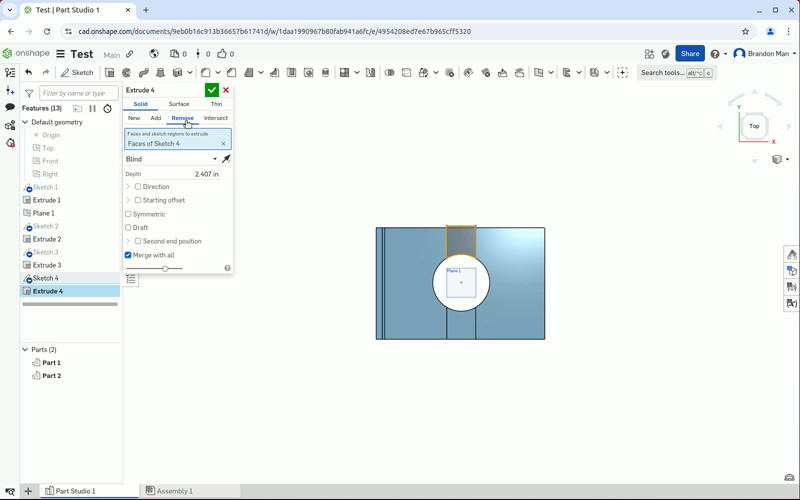
key(enter)
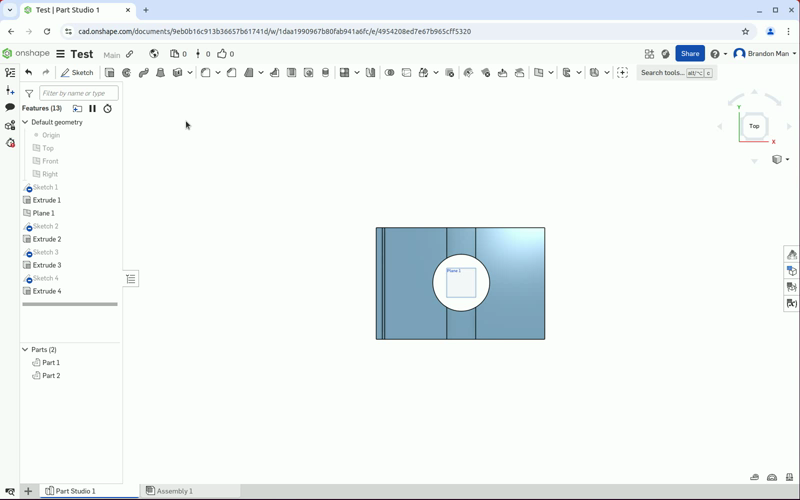
key(shift+h)
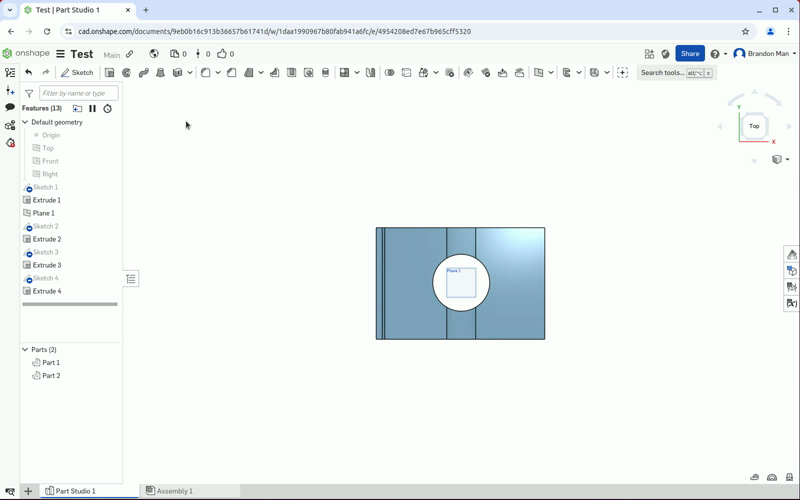
key(shift+h)
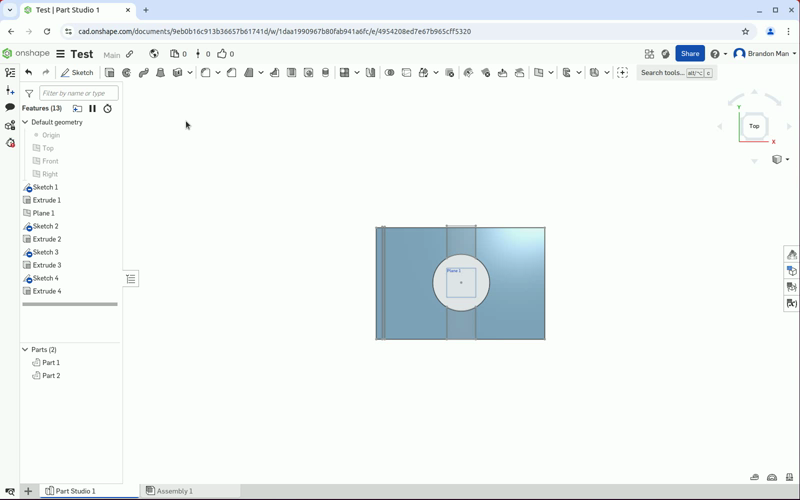
key(shift+7)
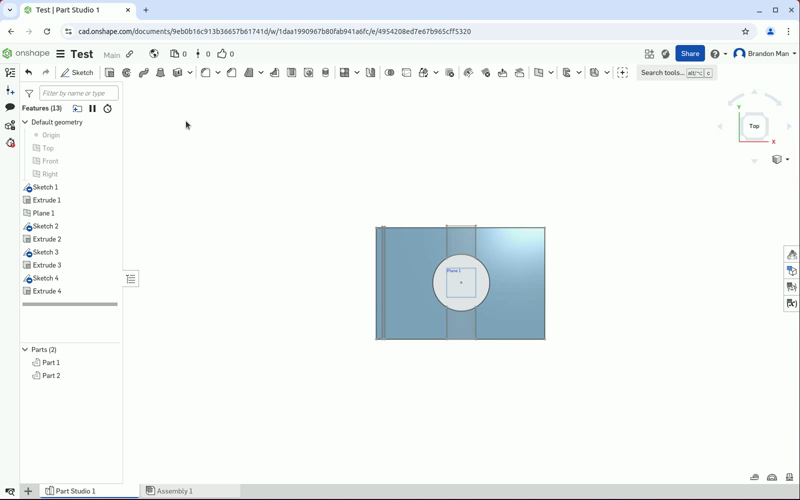
key(up, 3)
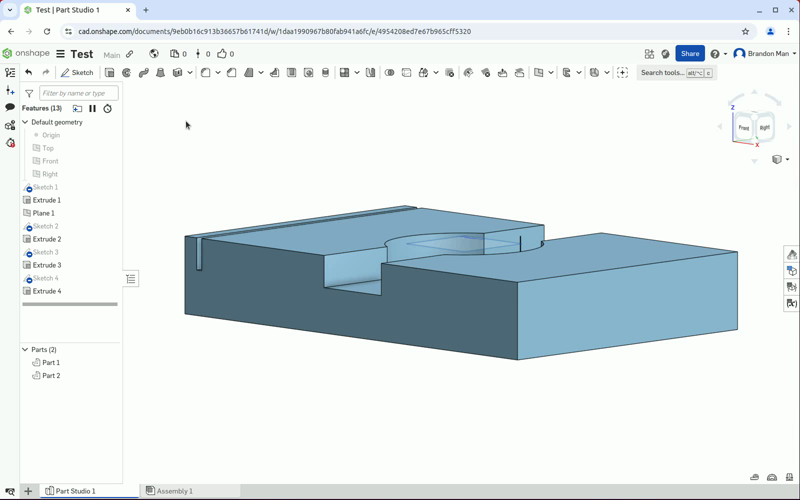
key(left, 3)
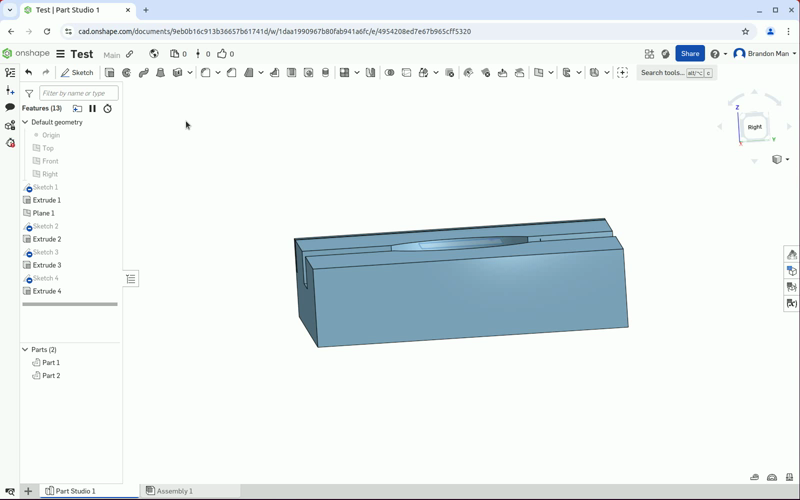
key(right, 3)
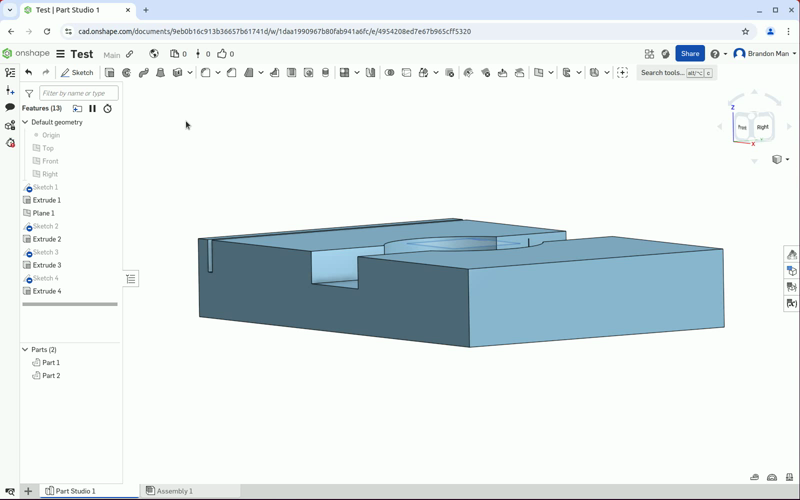
key(down, 3)
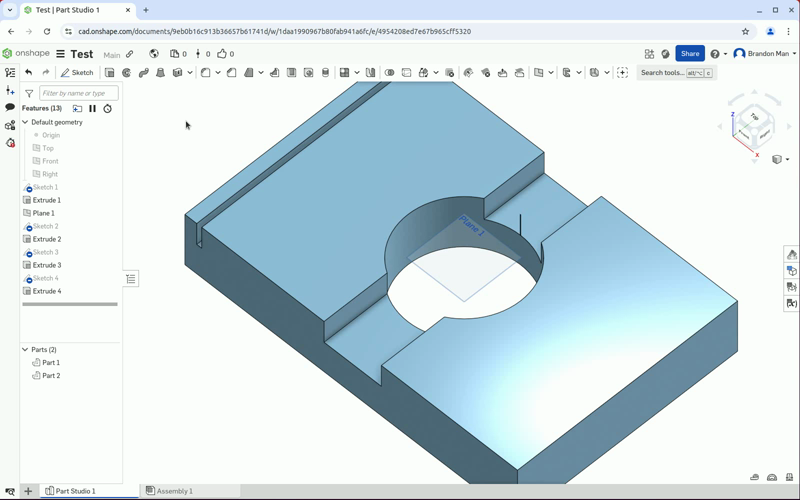
mouse_move(73, 189)
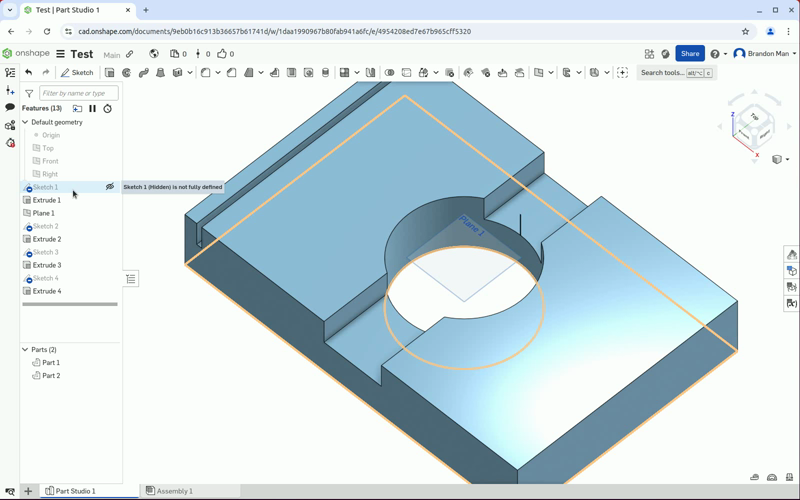
click(73, 189)